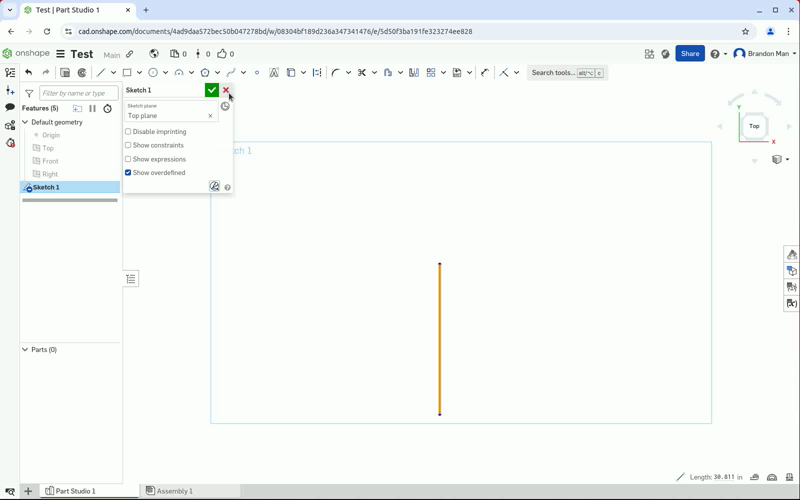
key(shift+h)
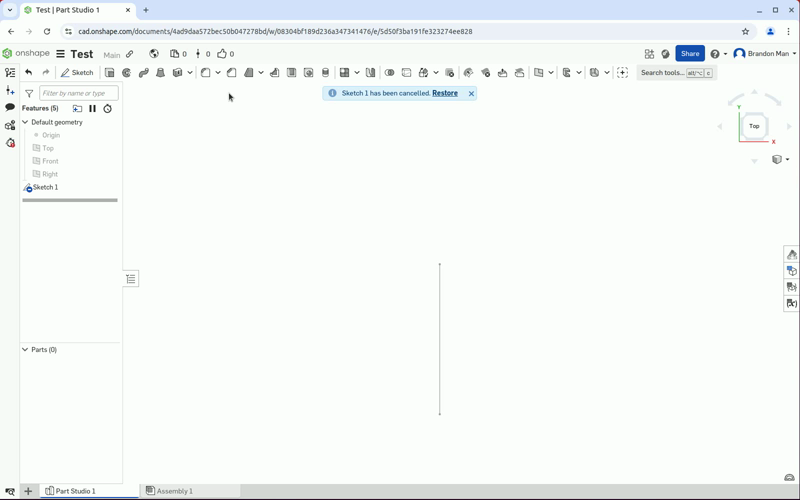
mouse_move(73, 352)
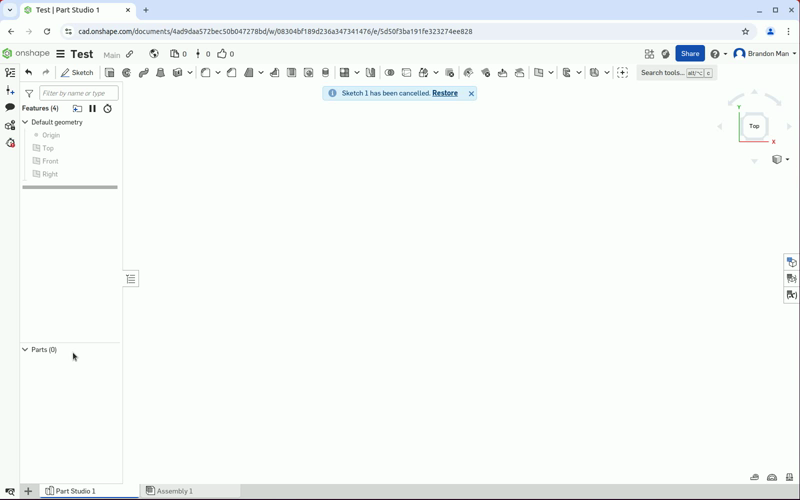
key(y)
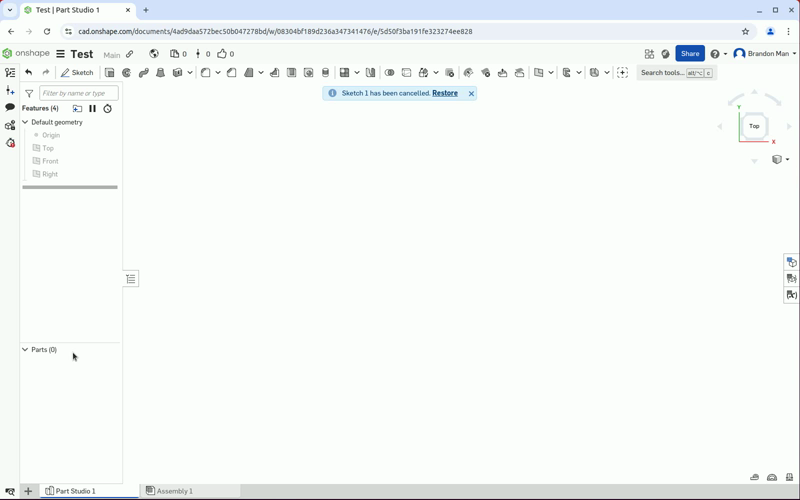
key(shift+p)
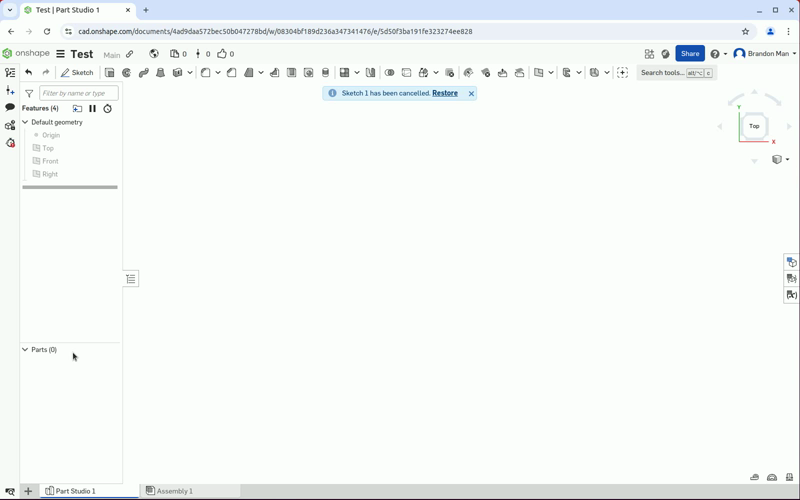
key(space)
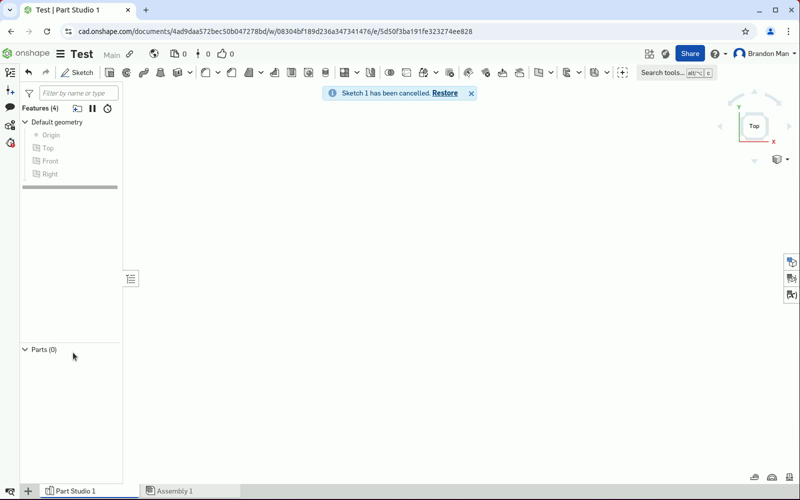
key_down(shift)
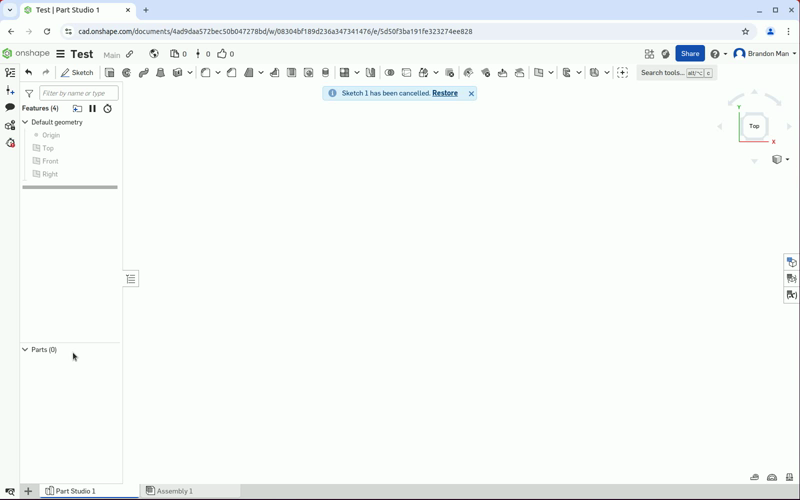
key(up)
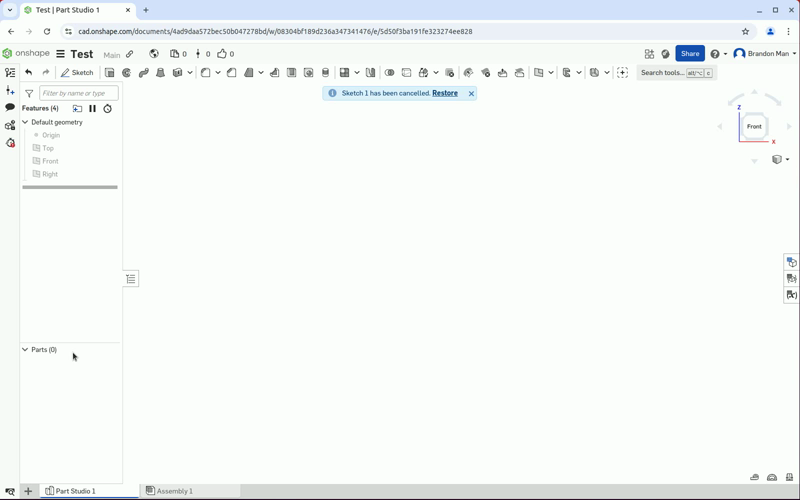
key_up(shift)
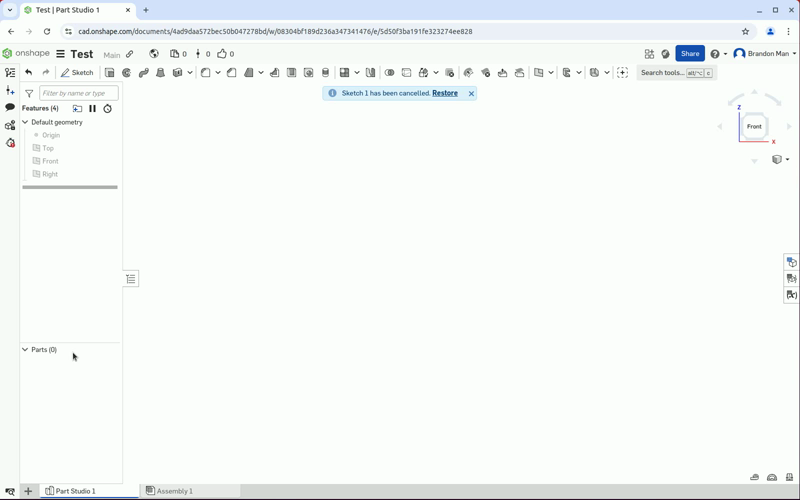
key(space)
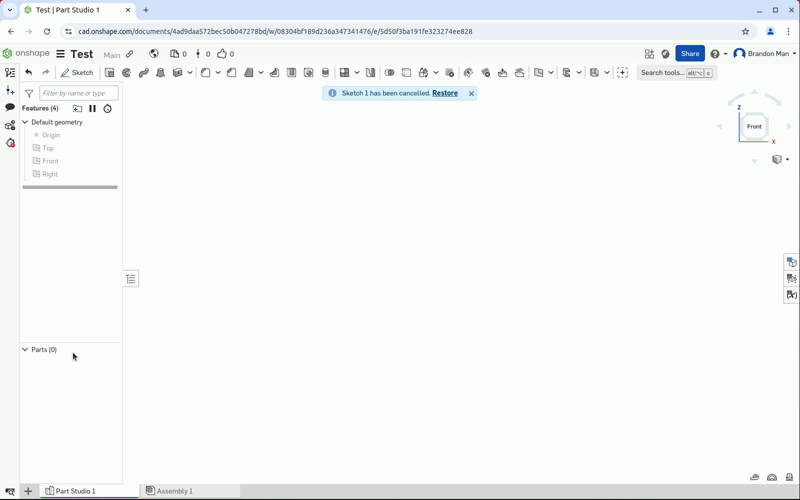
key_down(shift)
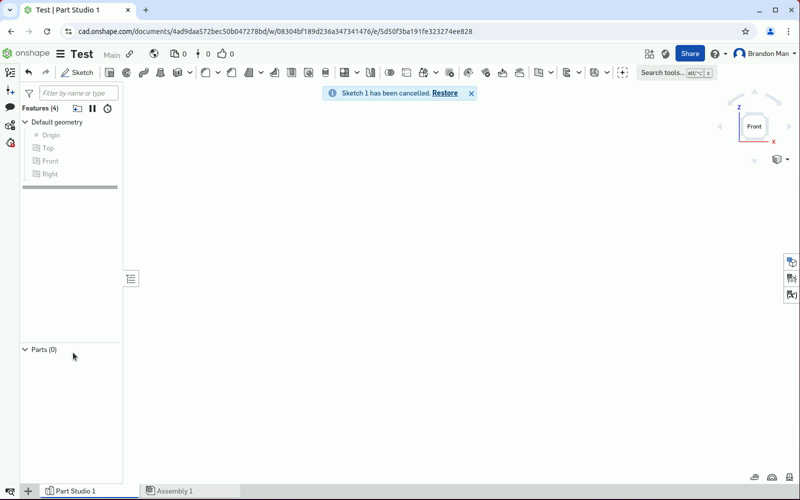
key(left)
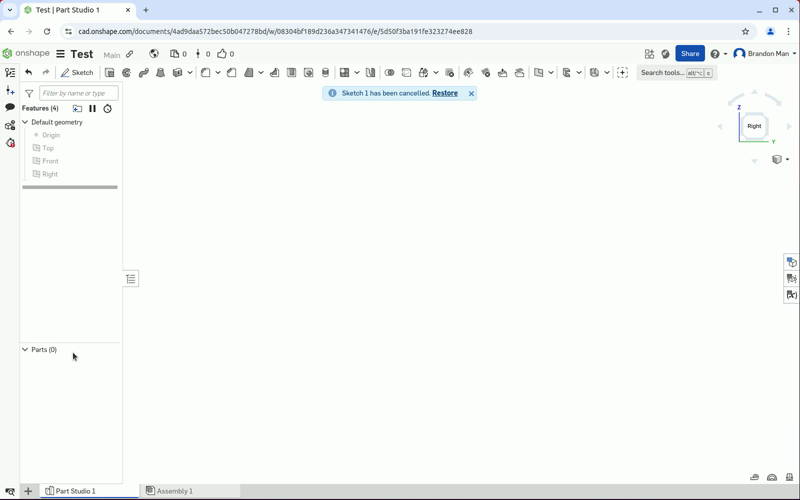
key_up(shift)
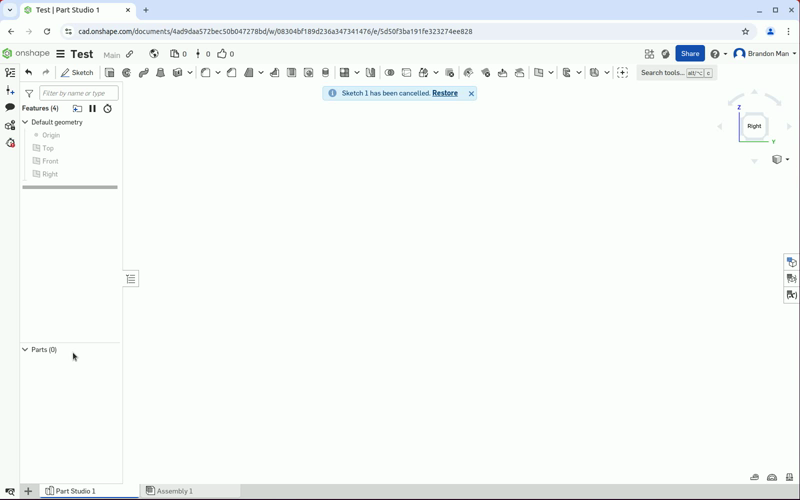
mouse_move(73, 352)
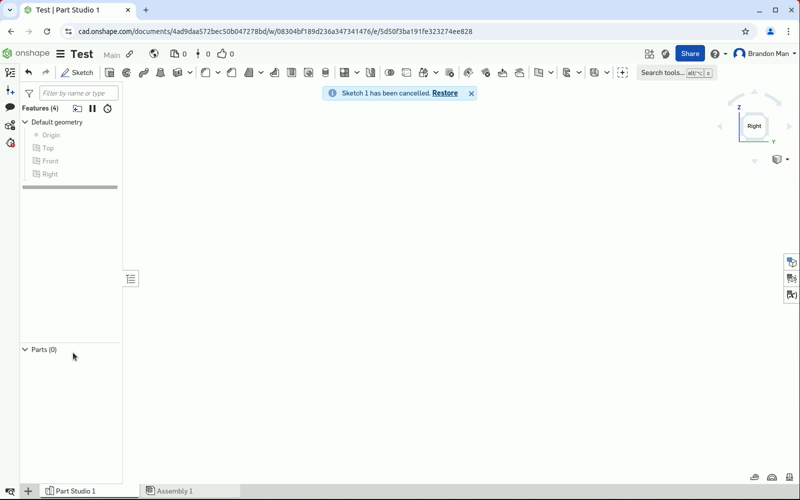
key(shift+y)
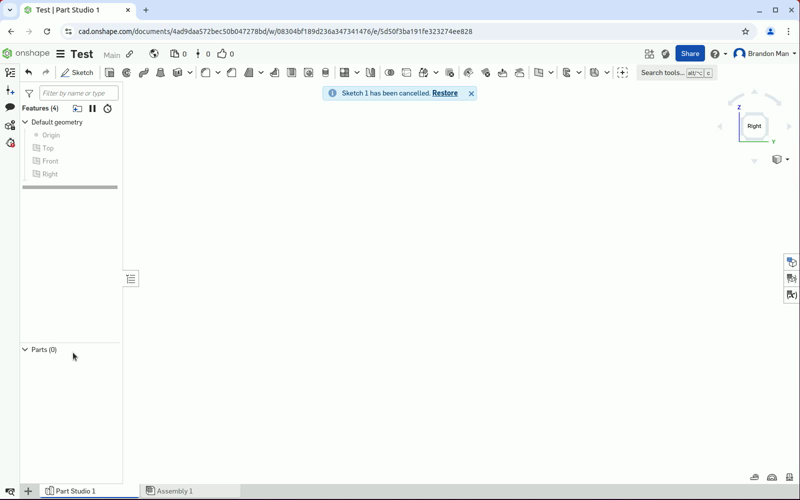
key(shift+s)
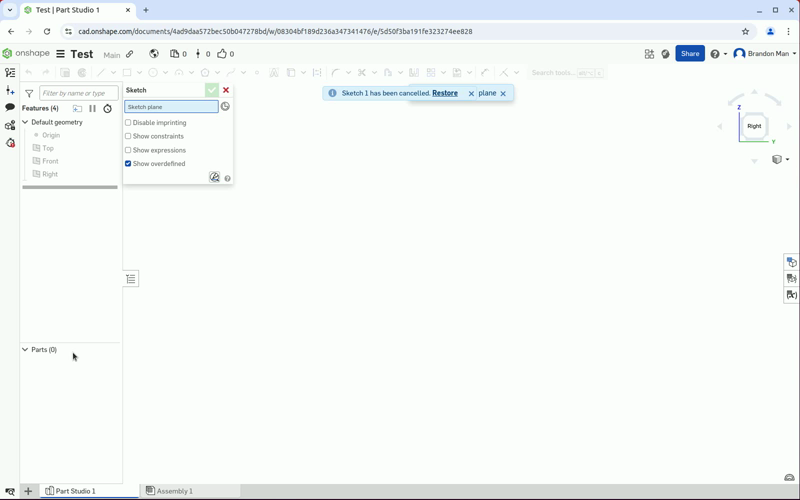
mouse_move(73, 176)
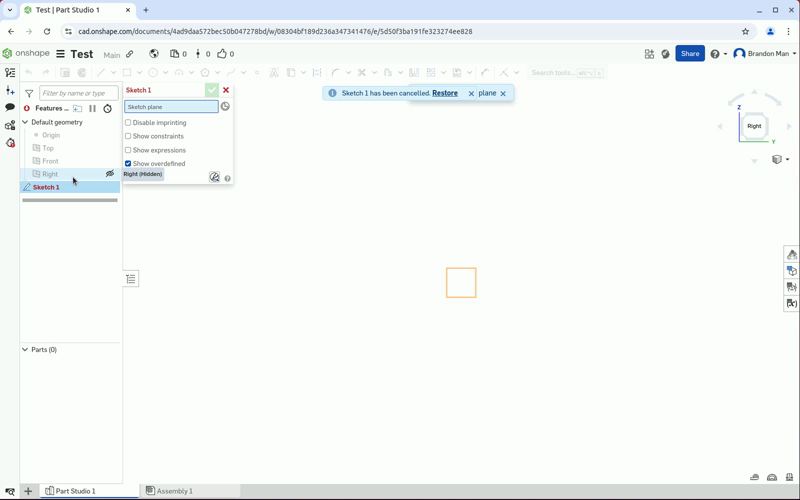
click(73, 176)
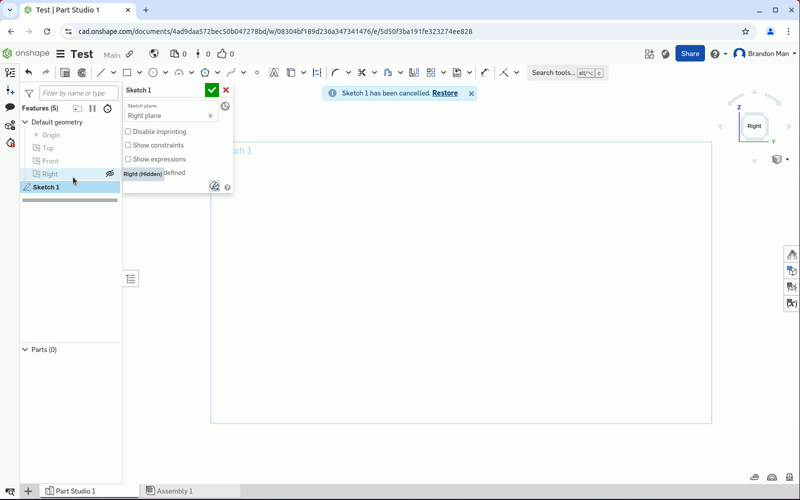
mouse_move(73, 352)
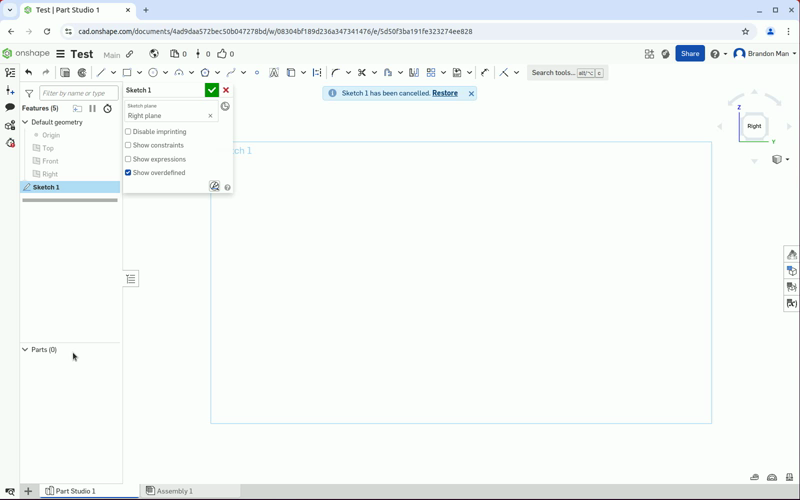
key(y)
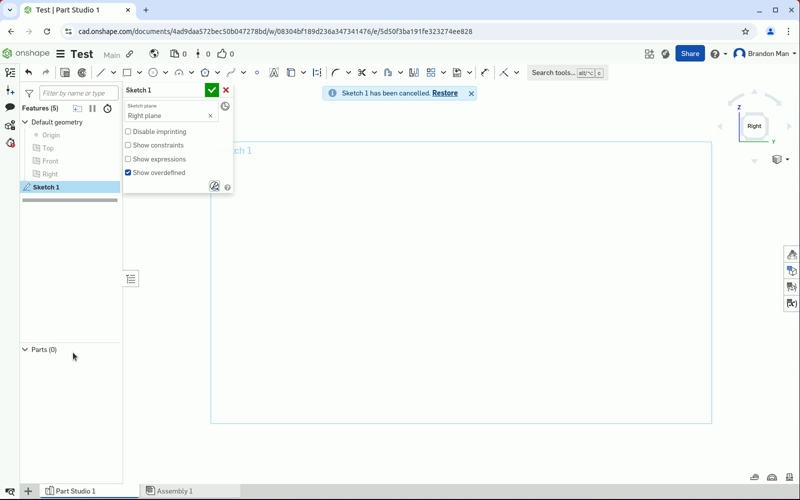
key(l)
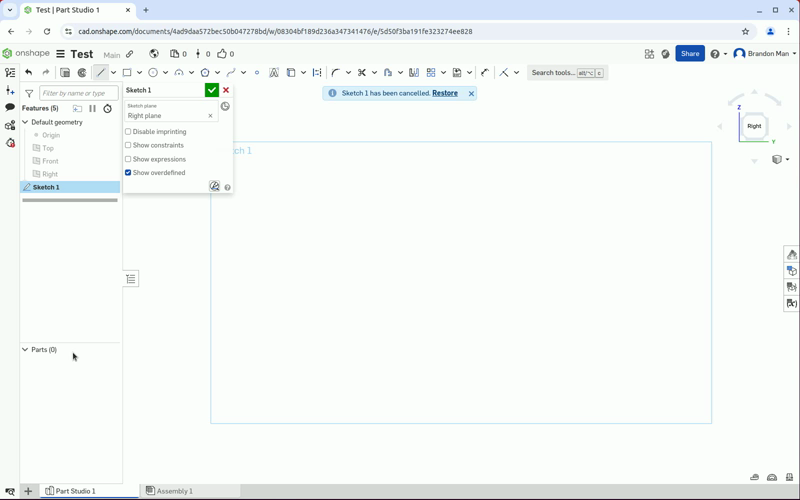
key_down(shift)
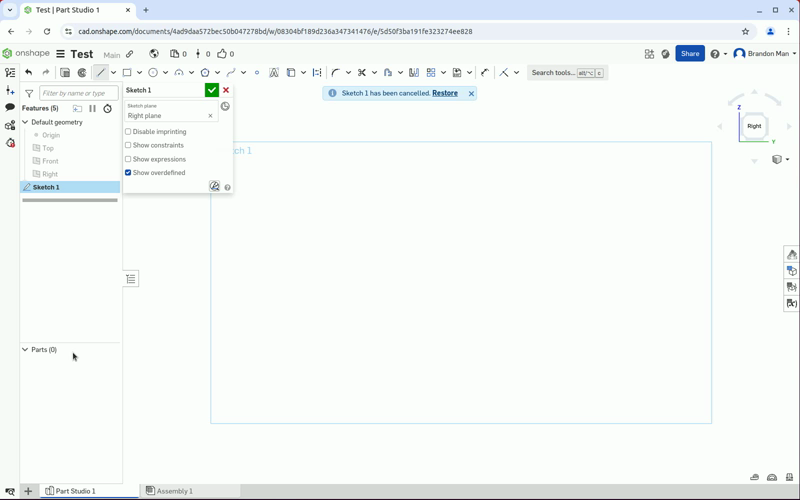
mouse_move(461, 320)
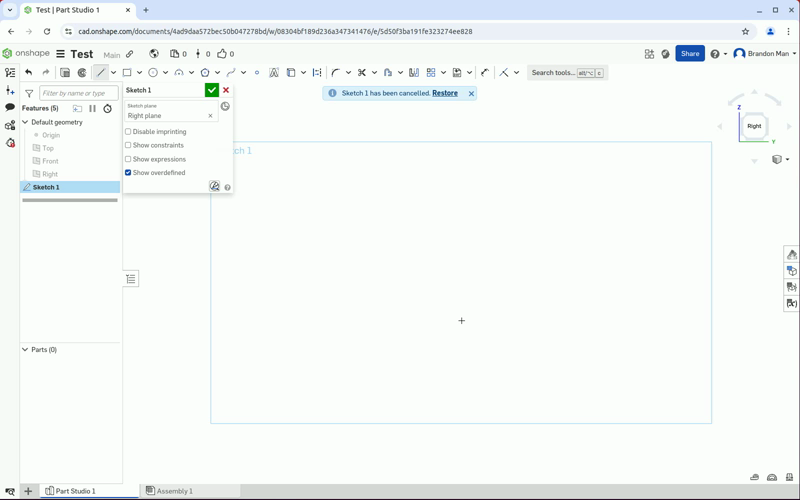
click(461, 320)
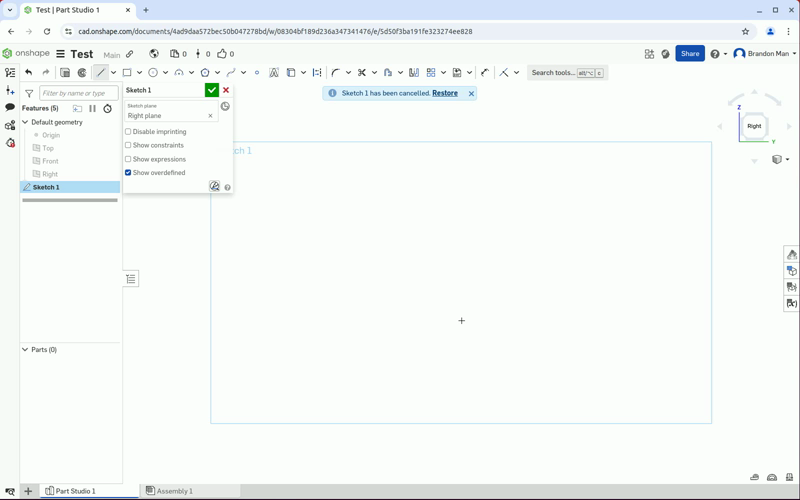
key_up(shift)
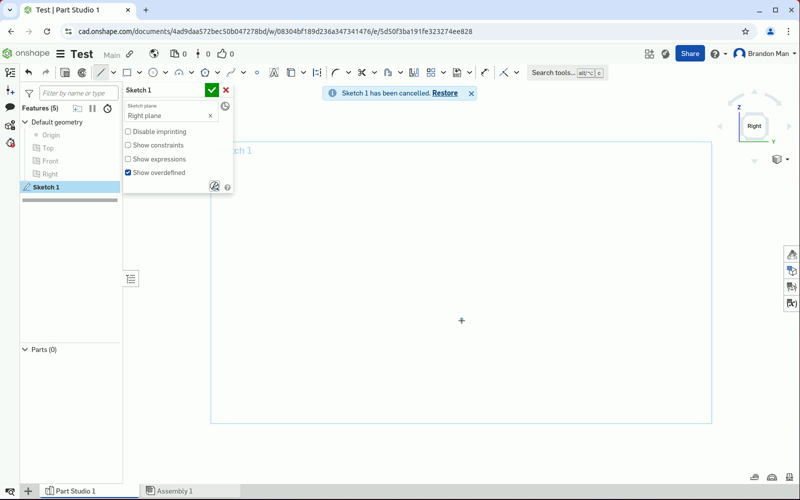
key_down(shift)
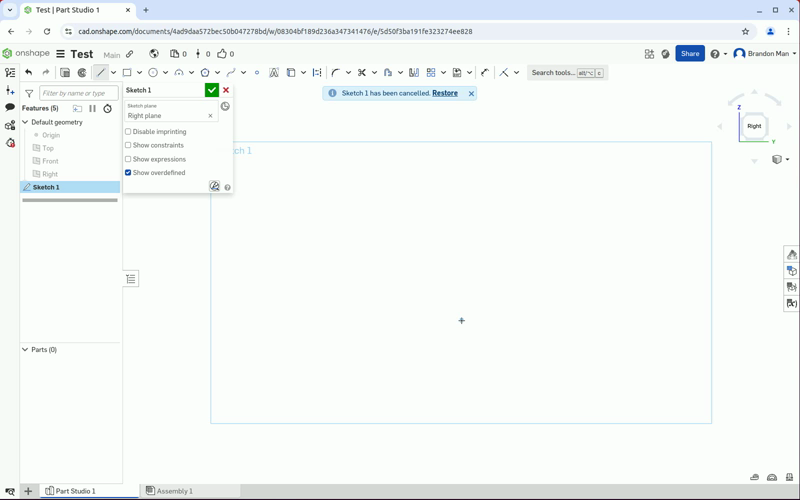
mouse_move(492, 320)
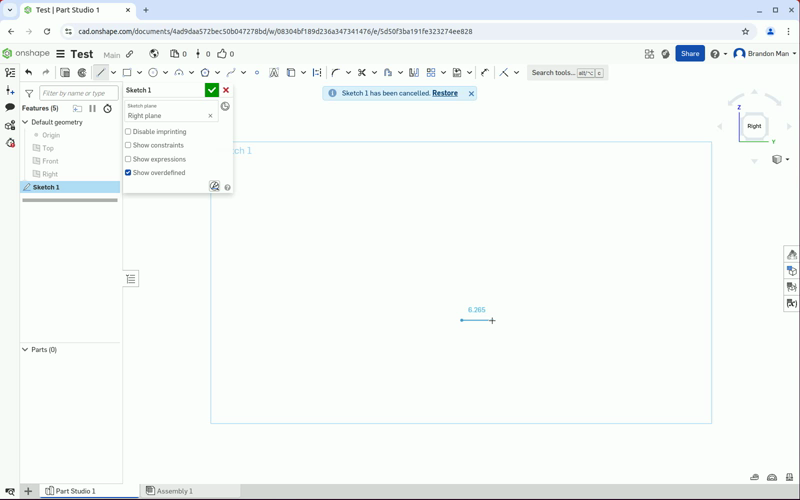
mouse_move(463, 320)
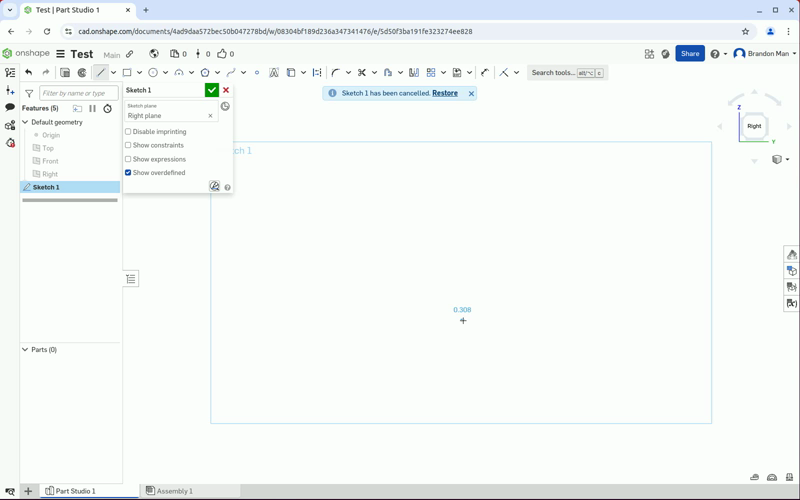
scroll(6)
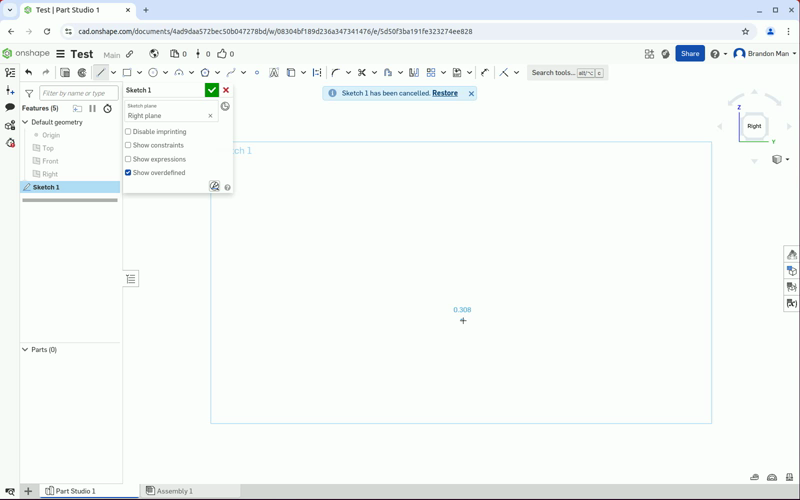
scroll(6)
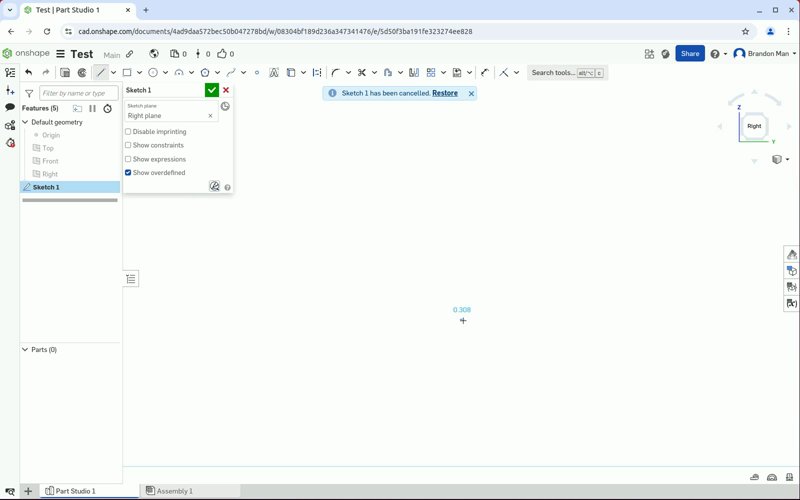
scroll(6)
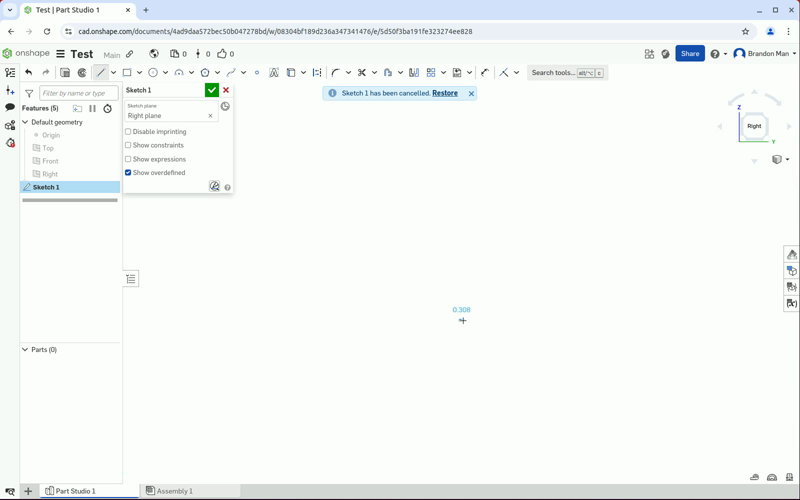
scroll(6)
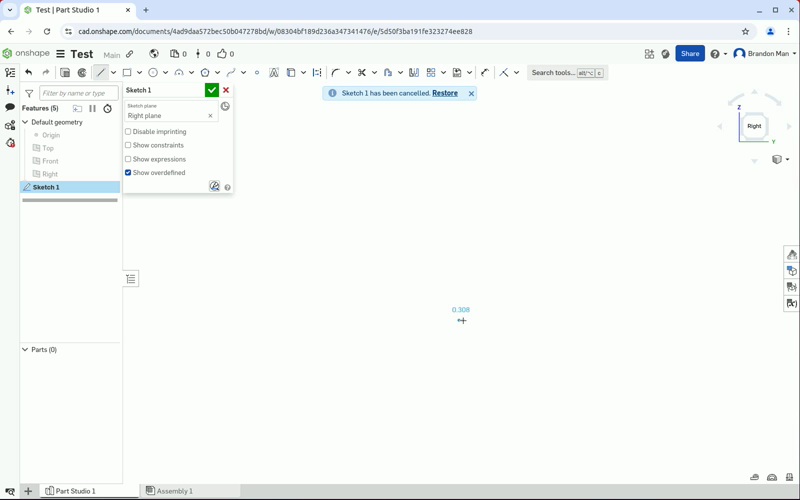
scroll(6)
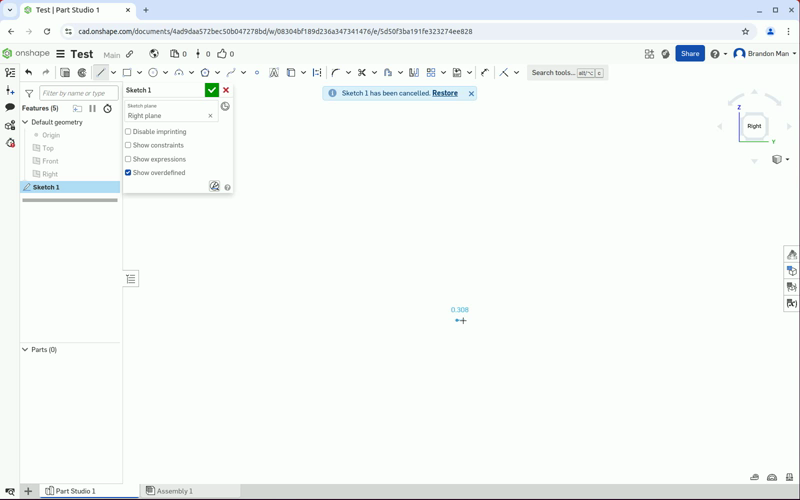
scroll(6)
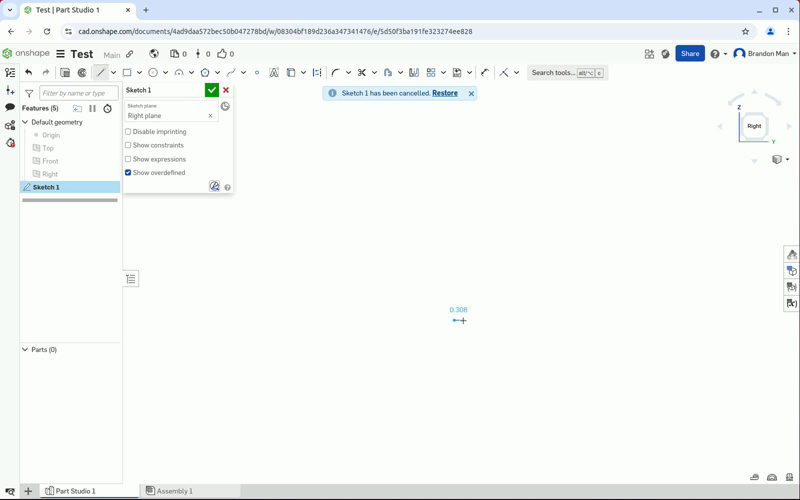
scroll(6)
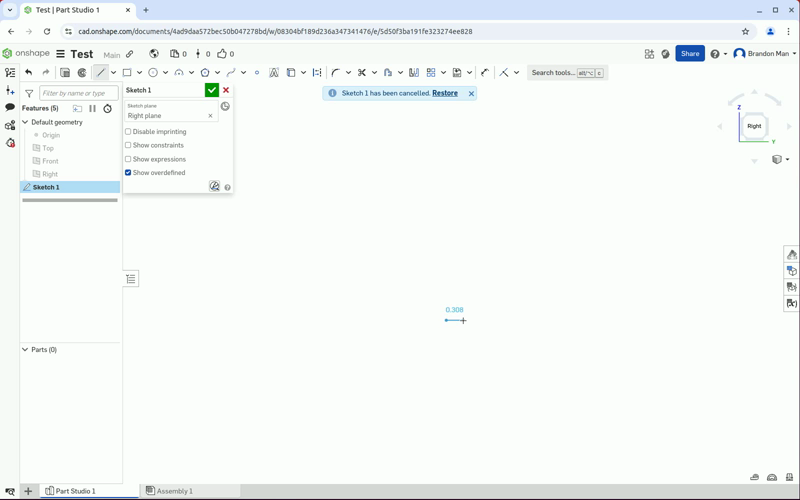
click(463, 320)
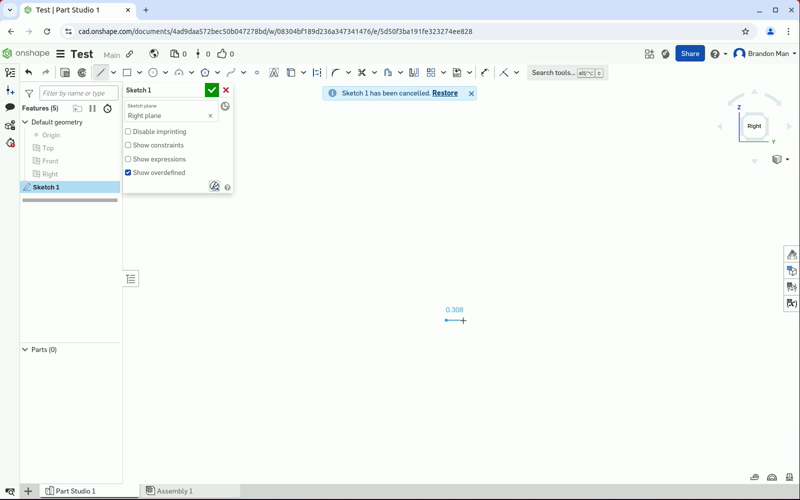
scroll(-6)
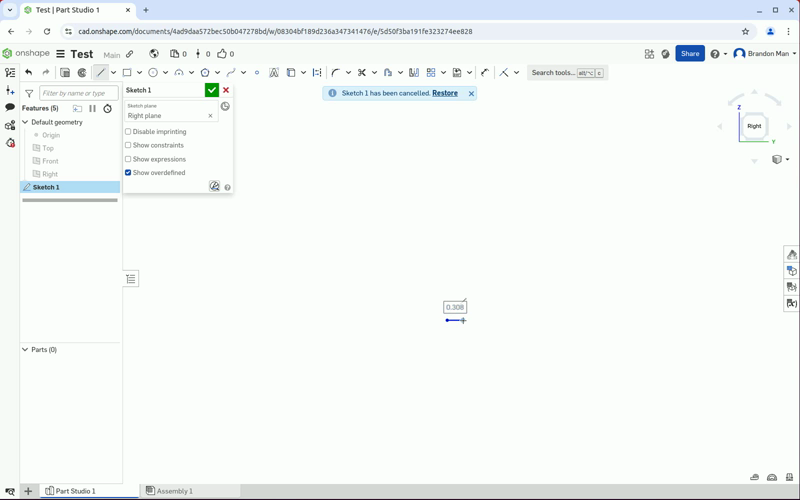
scroll(-6)
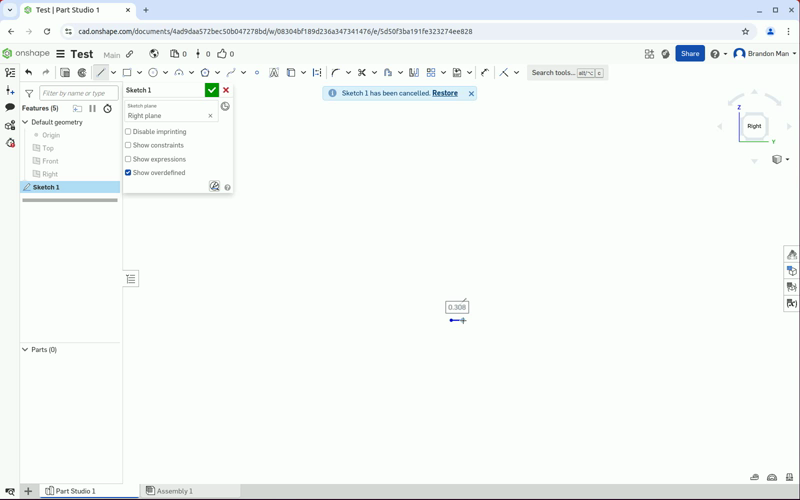
scroll(-6)
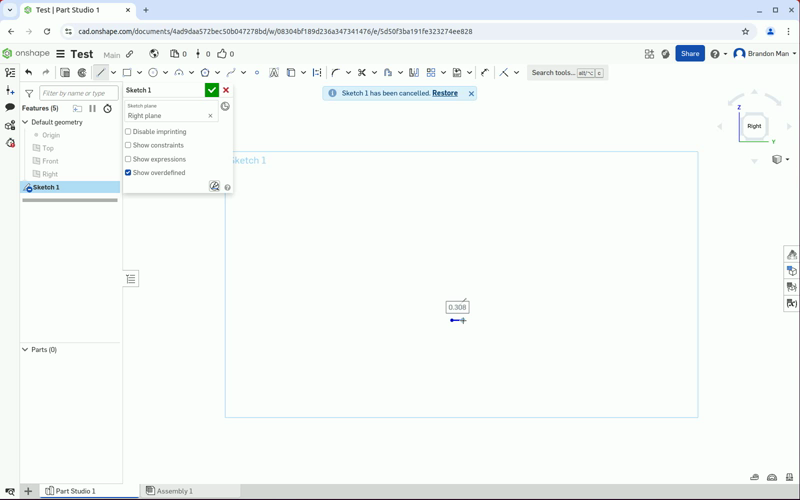
scroll(-6)
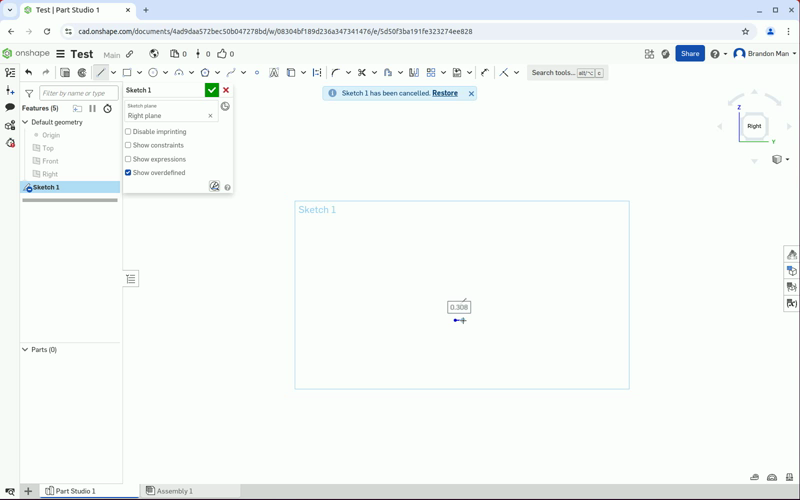
scroll(-6)
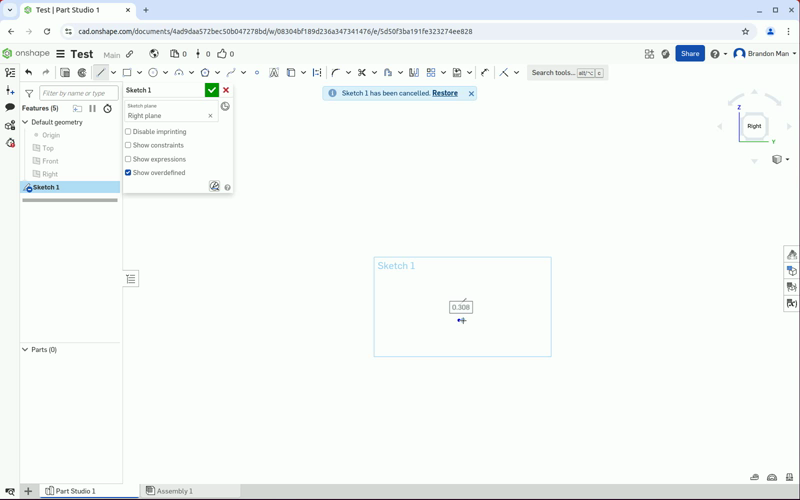
scroll(-6)
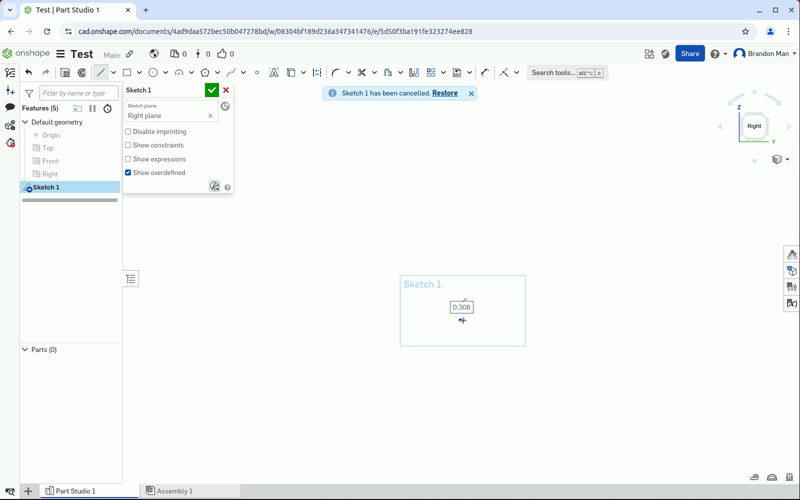
scroll(-6)
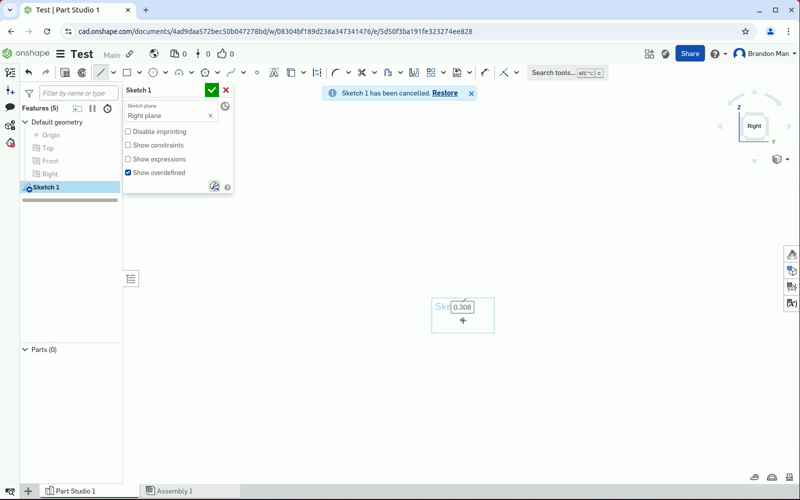
key_up(shift)
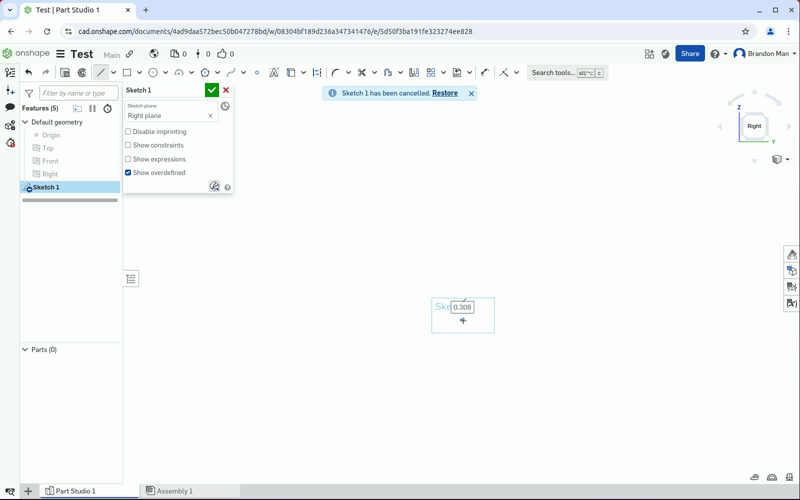
key_down(shift)
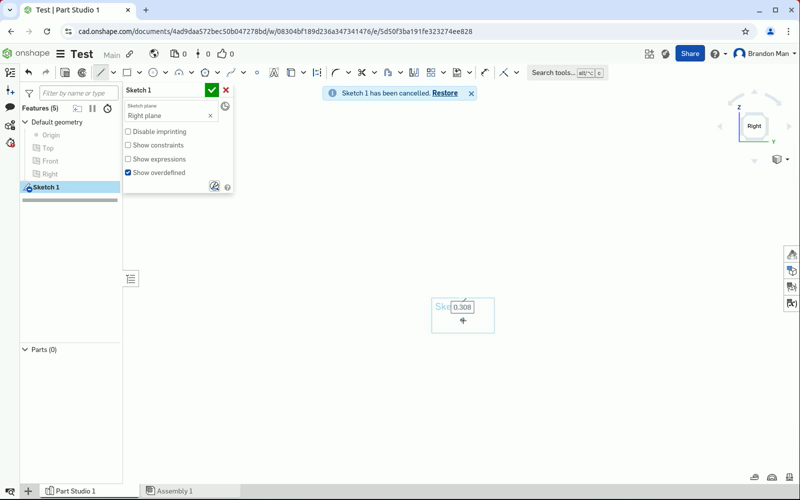
mouse_move(463, 245)
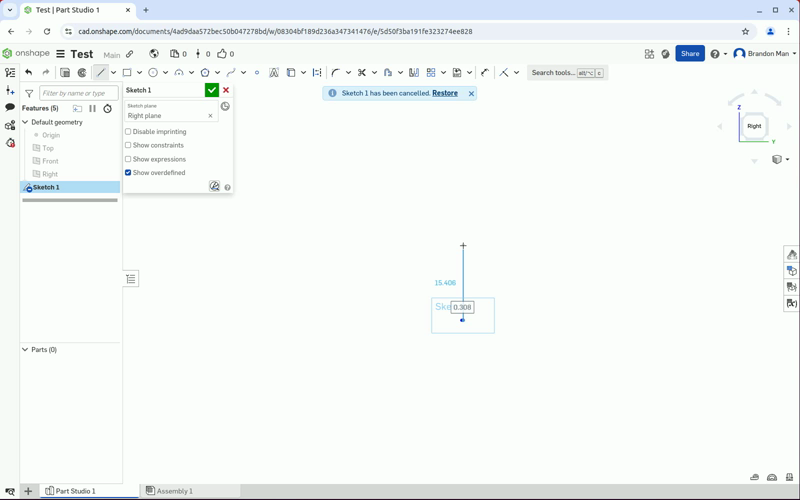
click(463, 245)
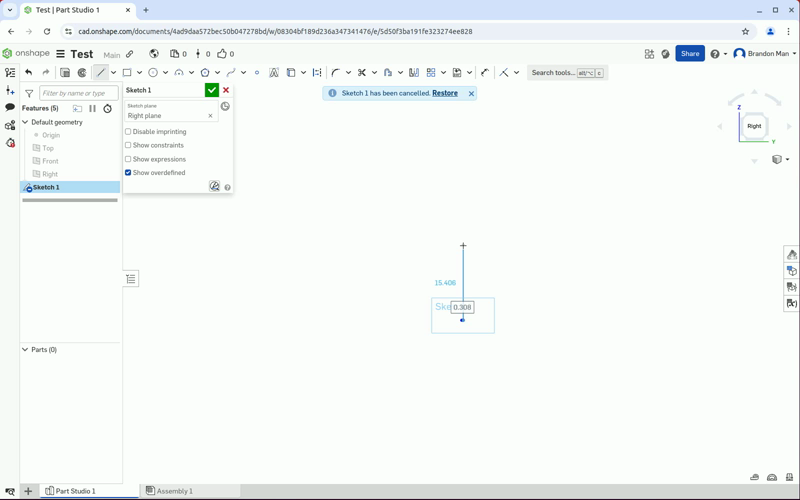
key_up(shift)
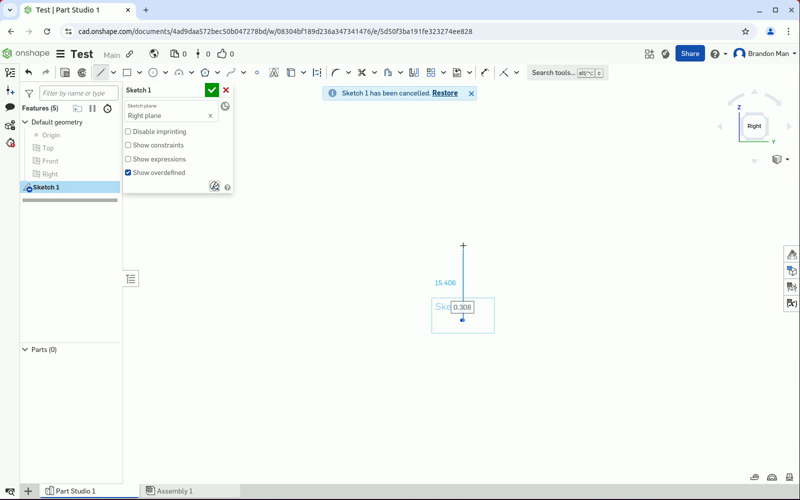
key_down(shift)
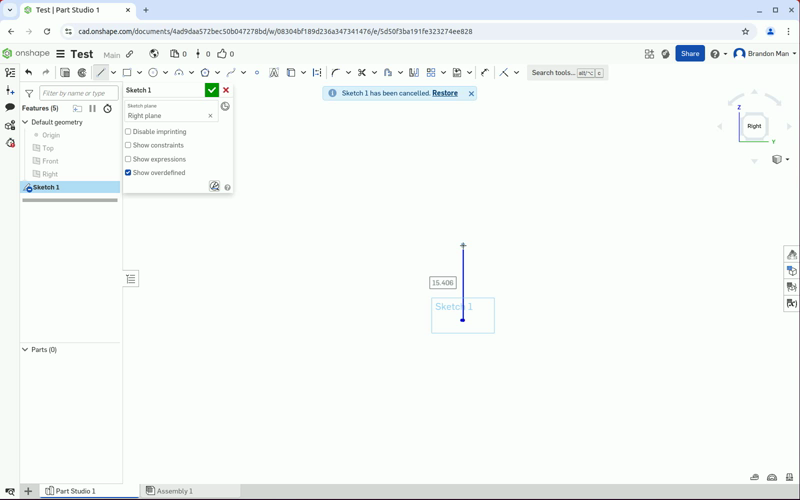
mouse_move(493, 245)
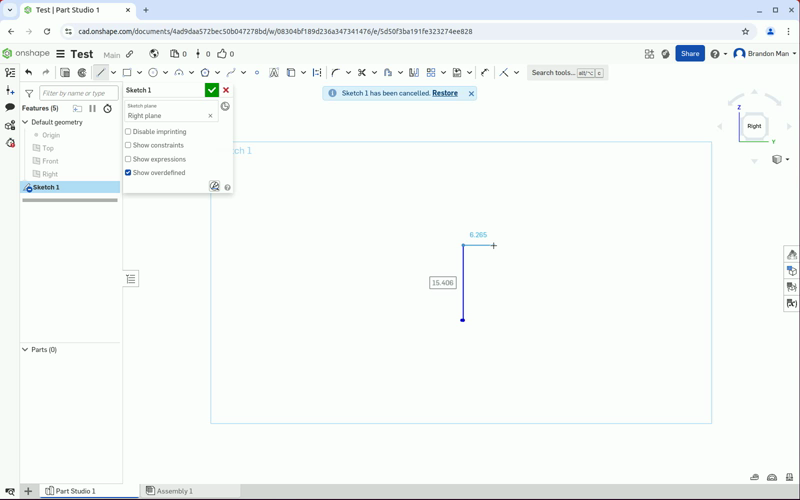
mouse_move(461, 245)
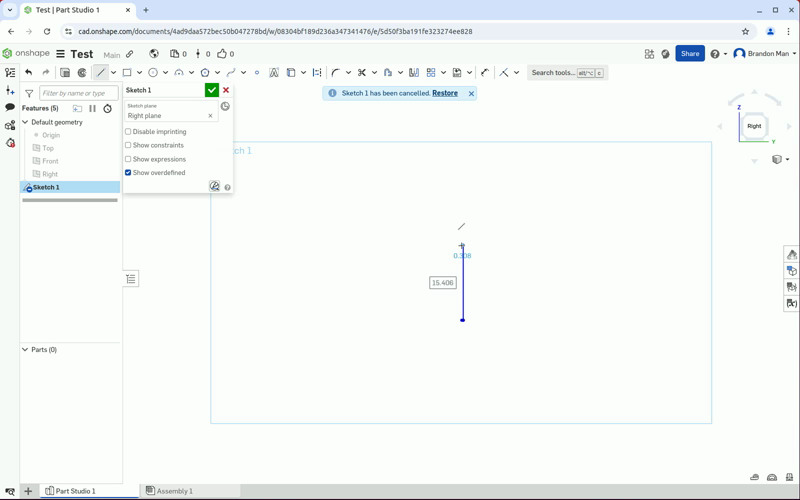
scroll(6)
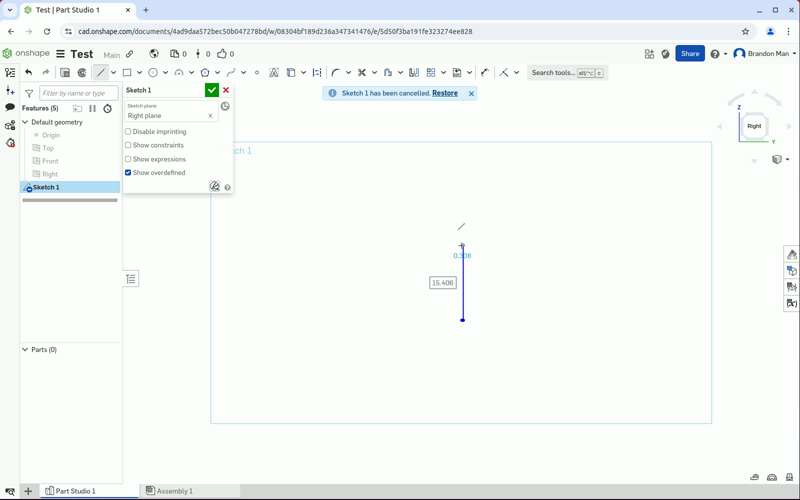
scroll(6)
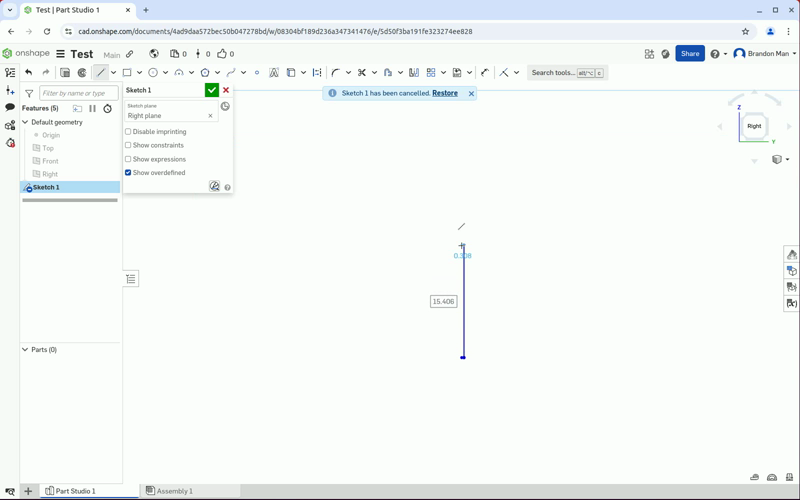
scroll(6)
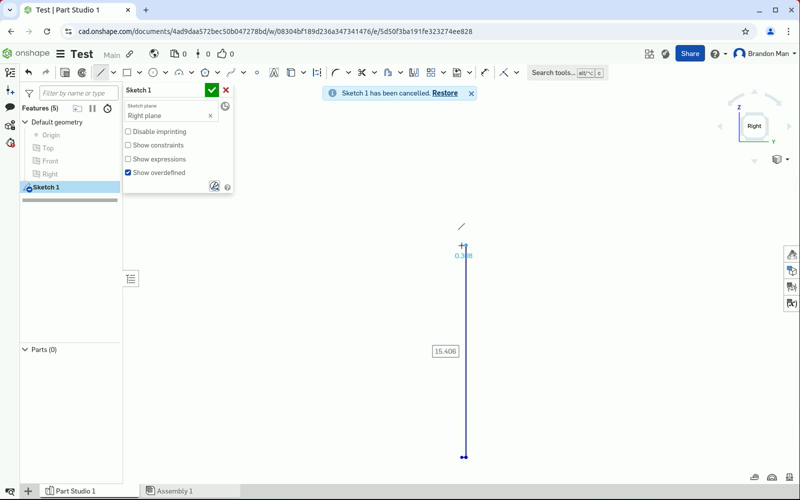
scroll(6)
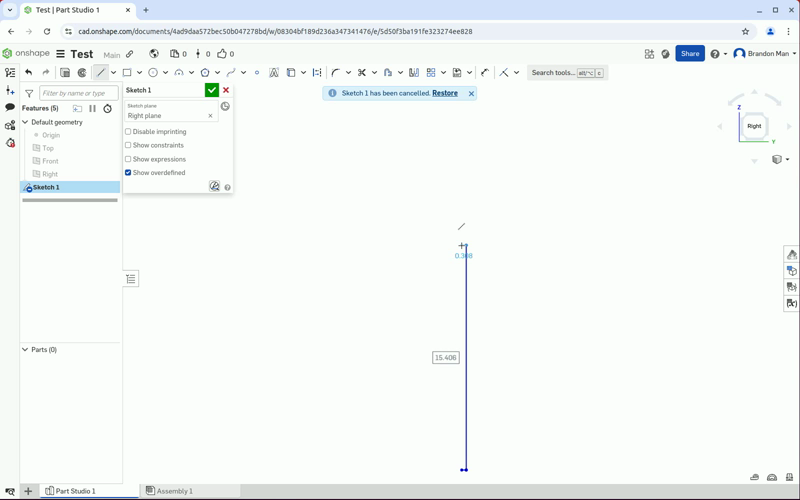
scroll(6)
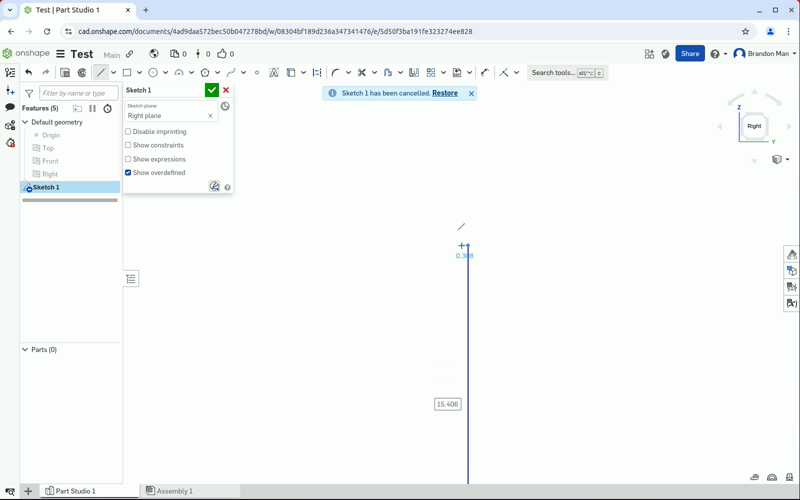
scroll(6)
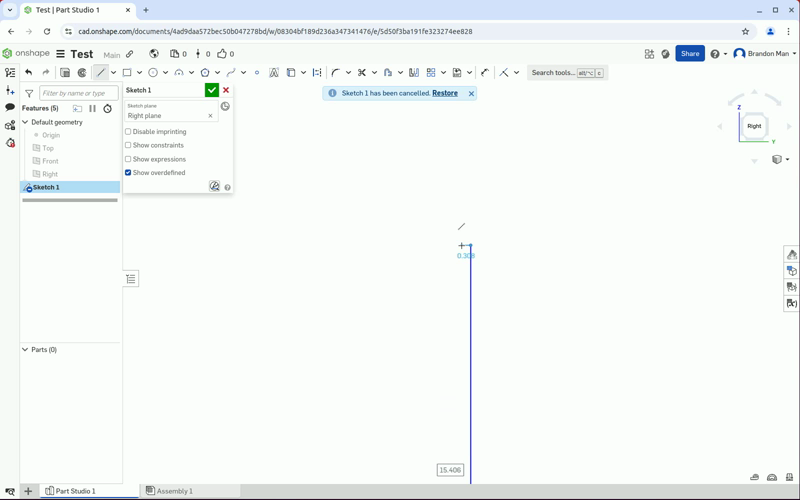
scroll(6)
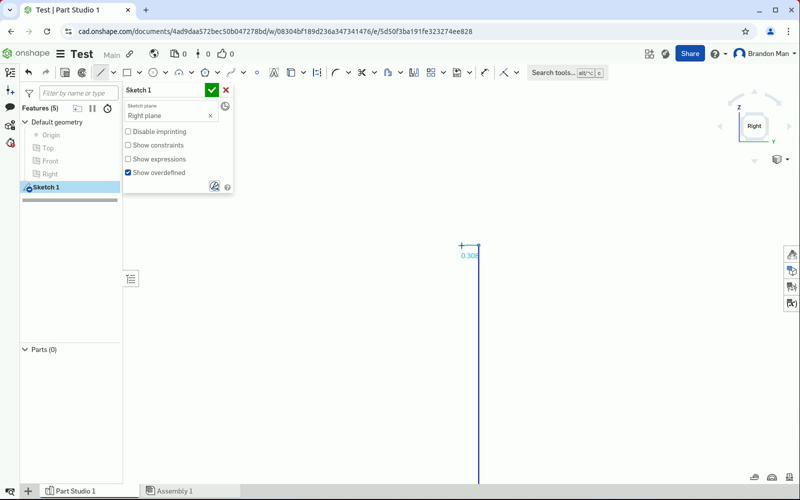
click(461, 245)
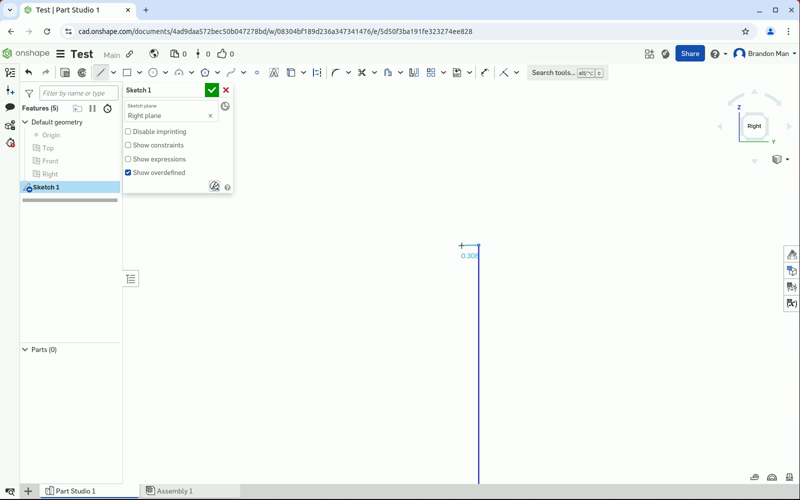
scroll(-6)
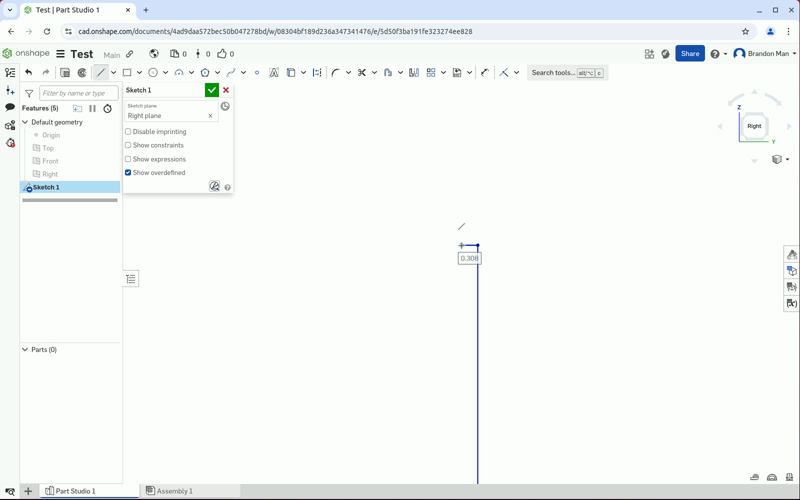
scroll(-6)
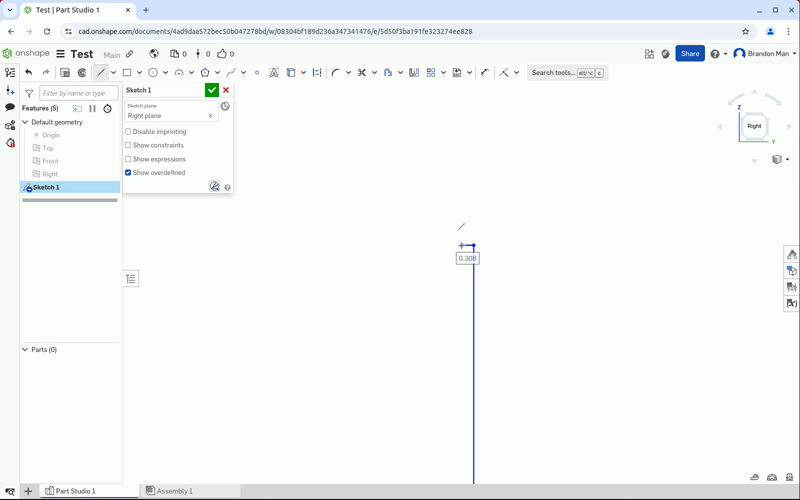
scroll(-6)
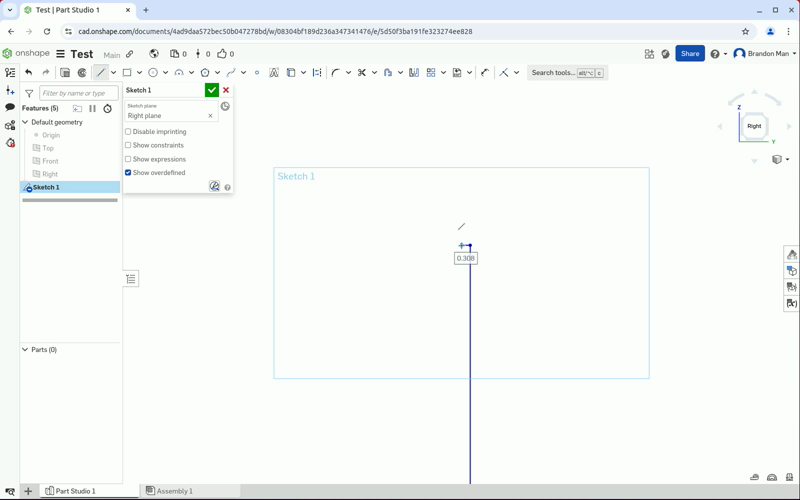
scroll(-6)
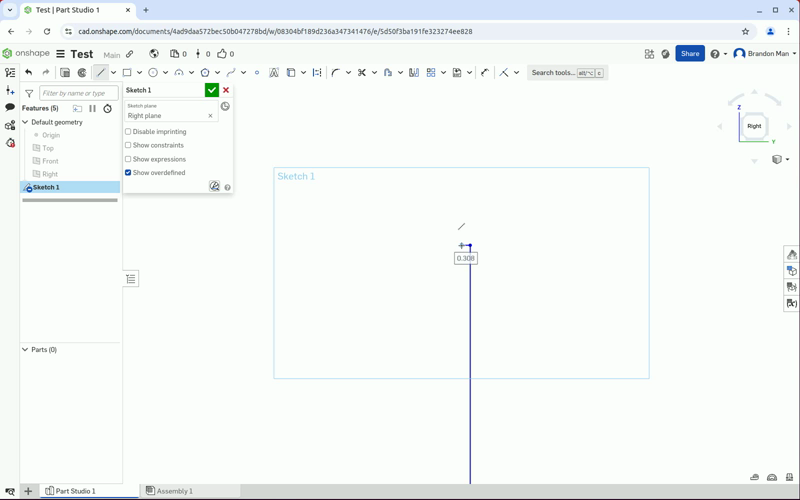
scroll(-6)
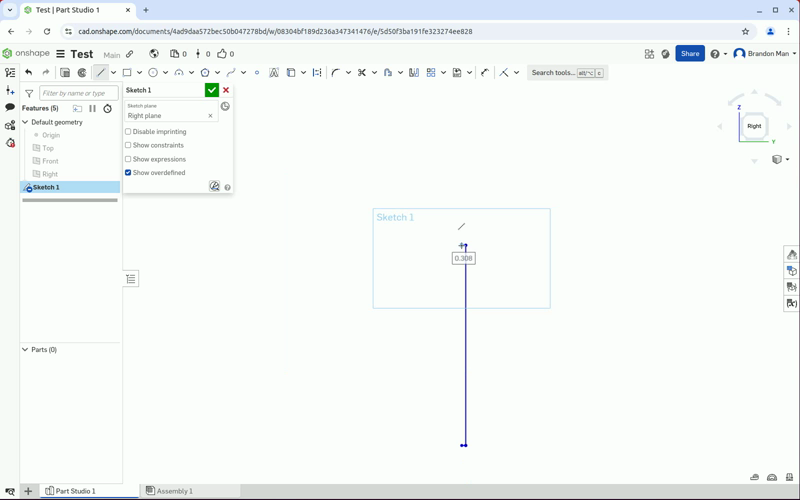
scroll(-6)
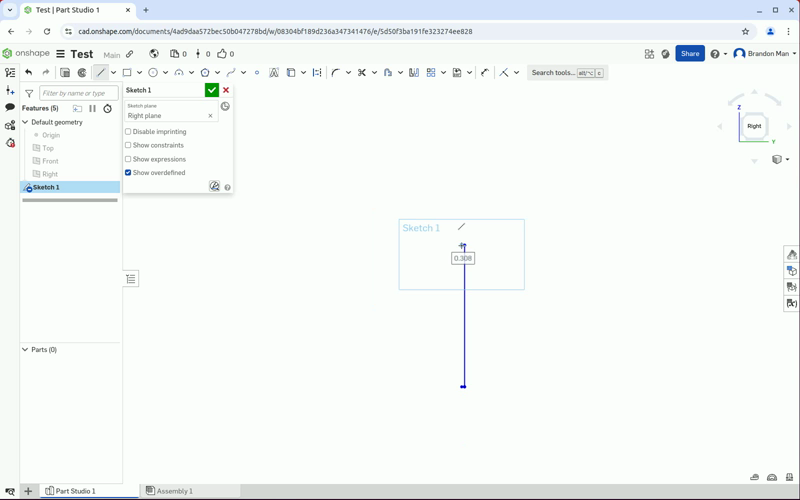
scroll(-6)
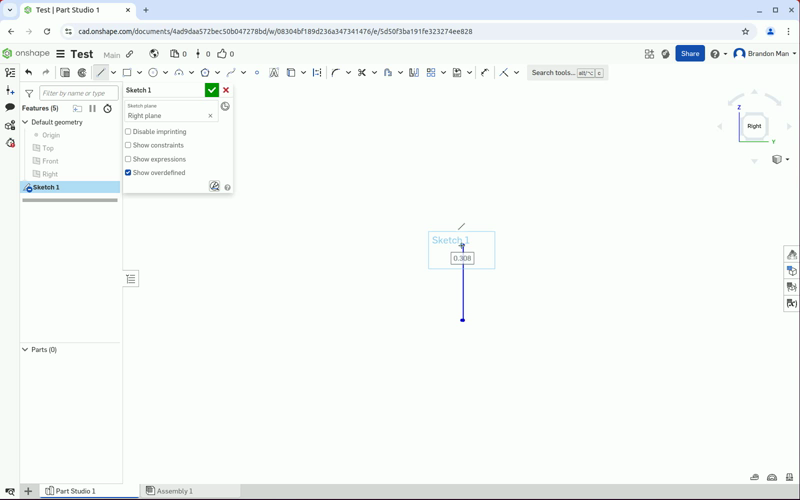
key_up(shift)
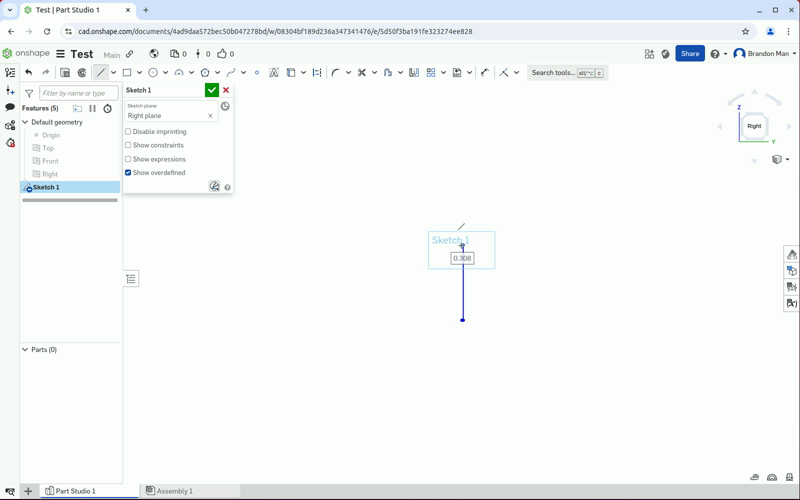
key_down(shift)
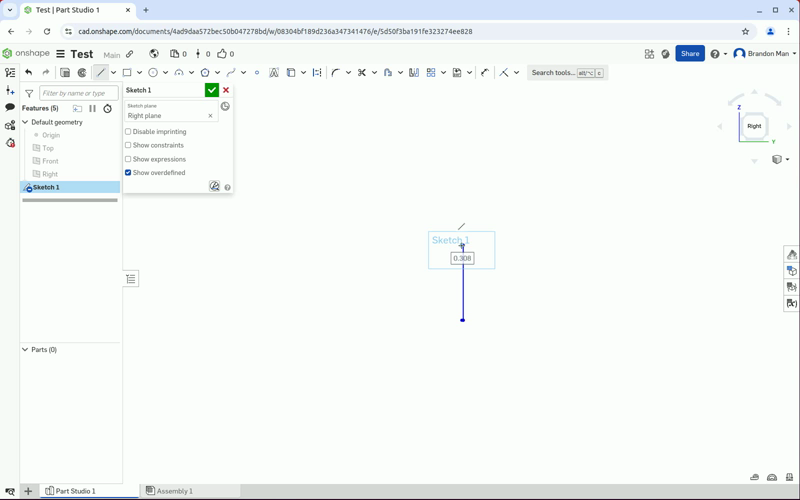
mouse_move(461, 320)
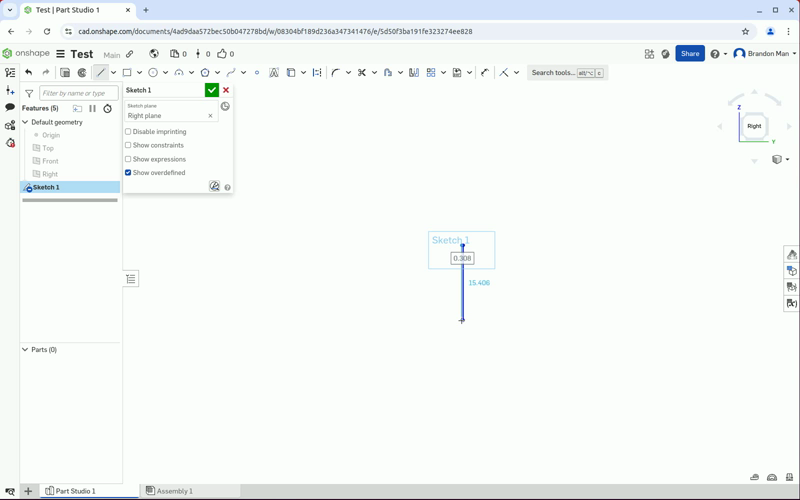
scroll(6)
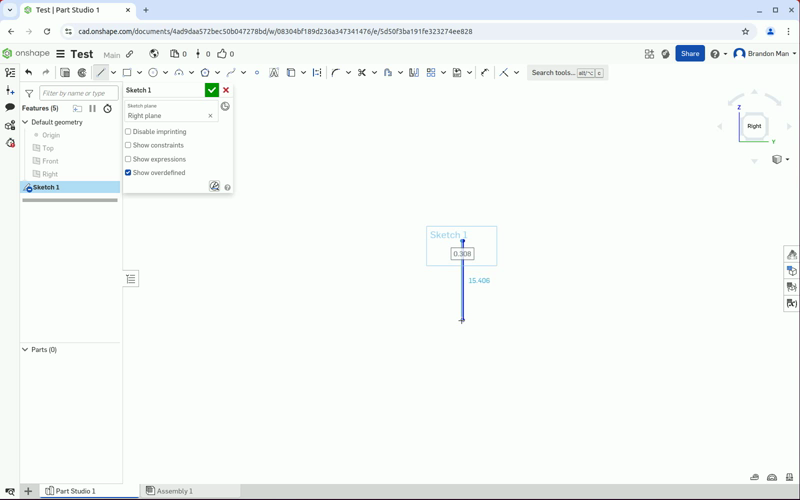
scroll(6)
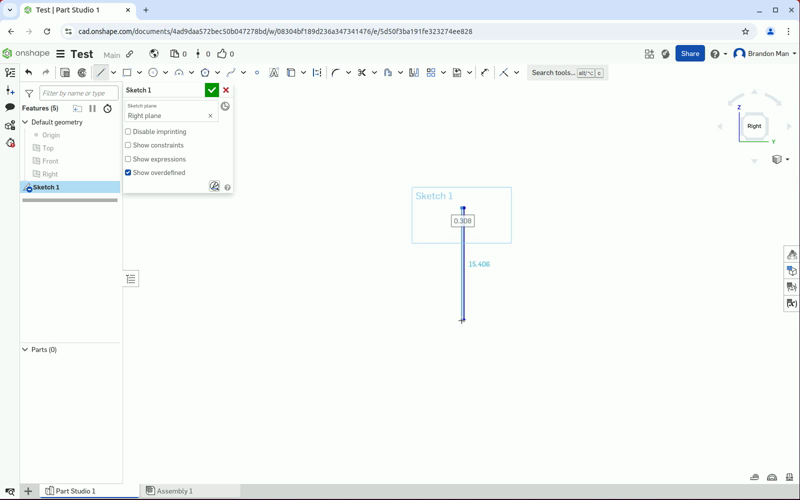
scroll(6)
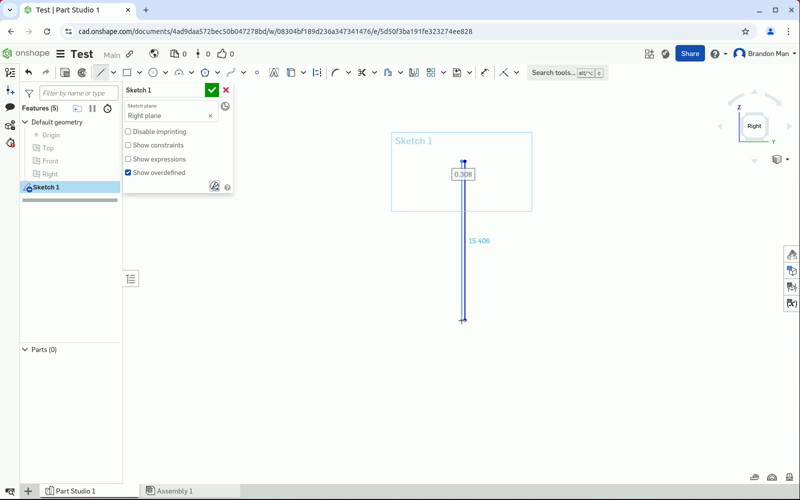
scroll(6)
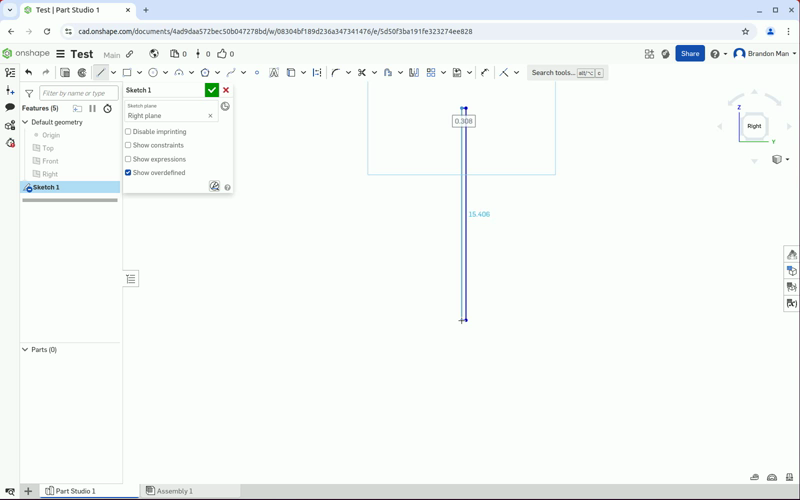
scroll(6)
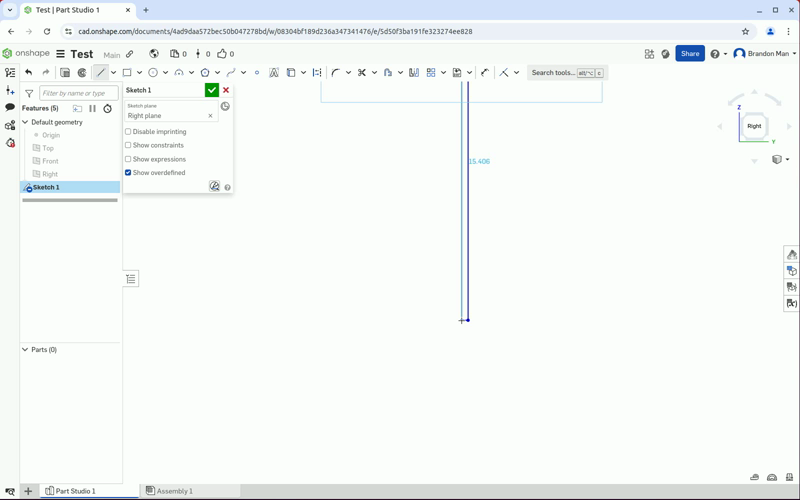
scroll(6)
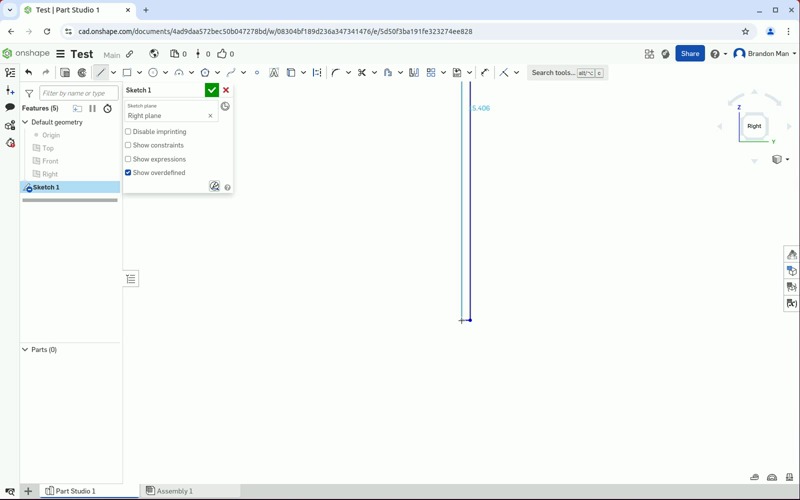
scroll(6)
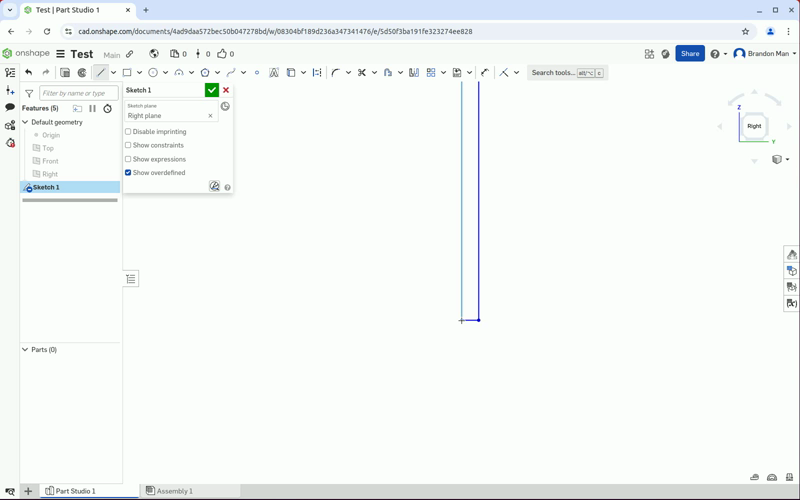
key_up(shift)
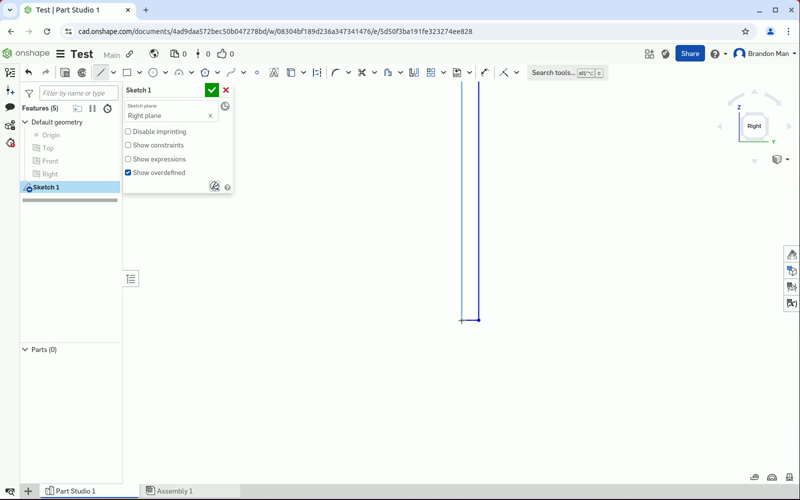
click(461, 320)
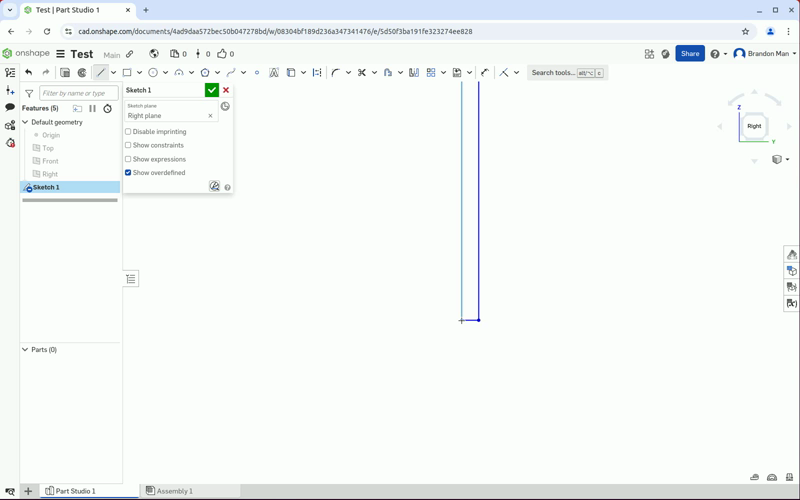
scroll(-6)
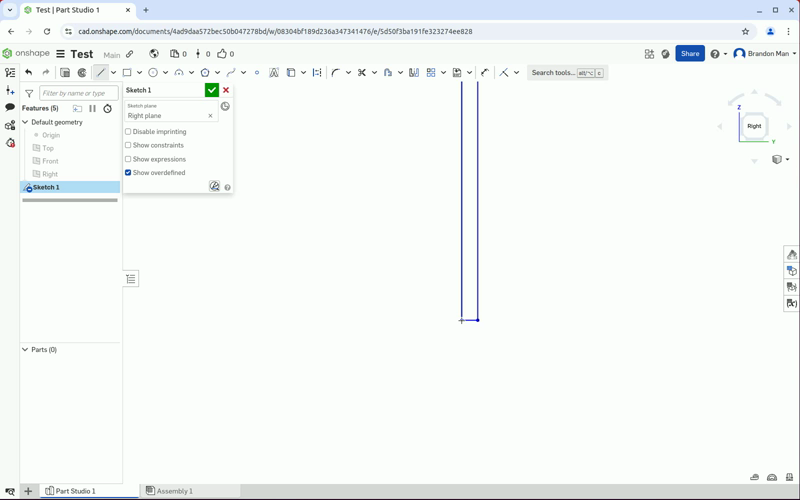
scroll(-6)
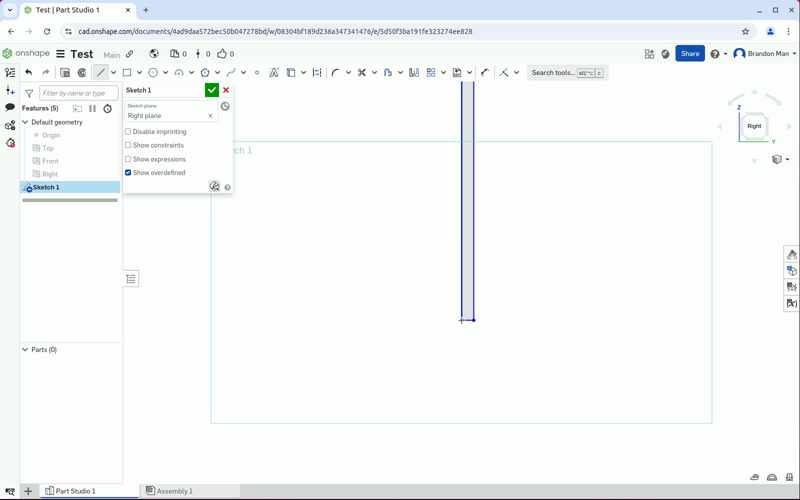
scroll(-6)
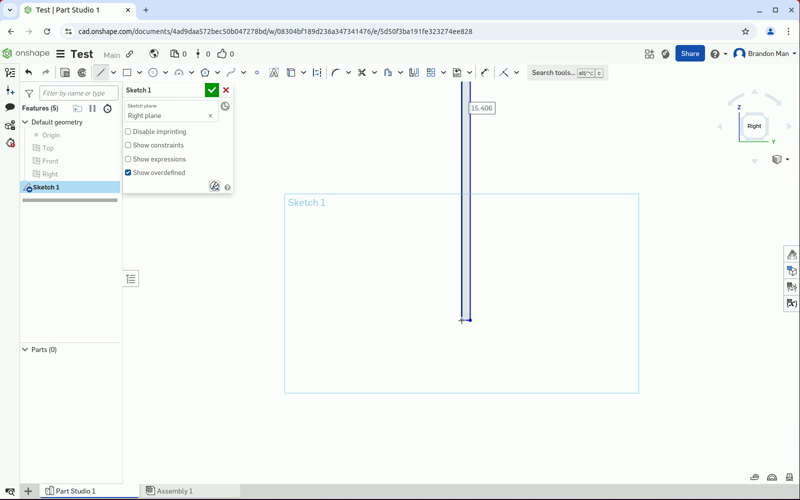
scroll(-6)
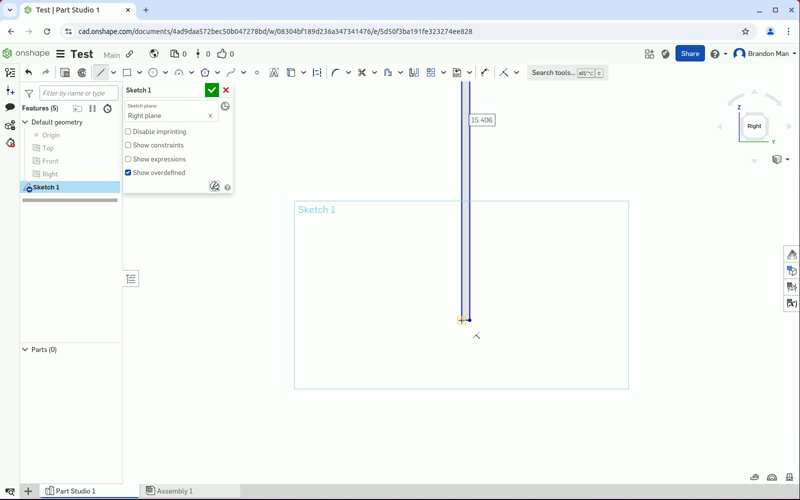
scroll(-6)
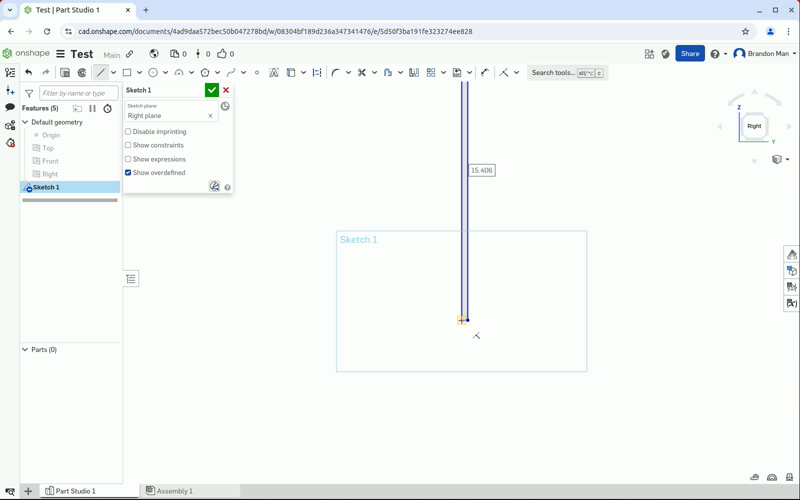
scroll(-6)
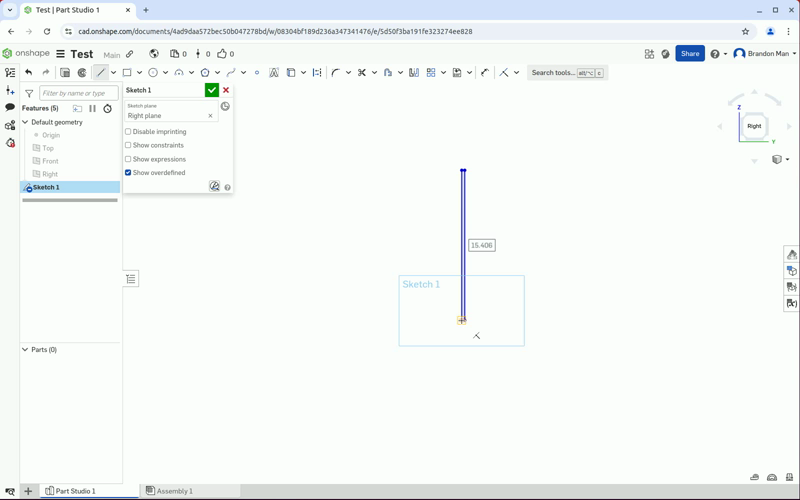
scroll(-6)
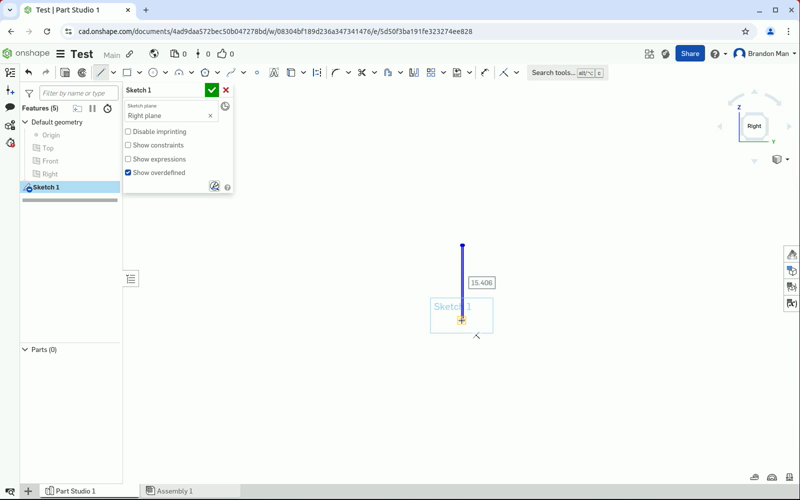
key(esc)
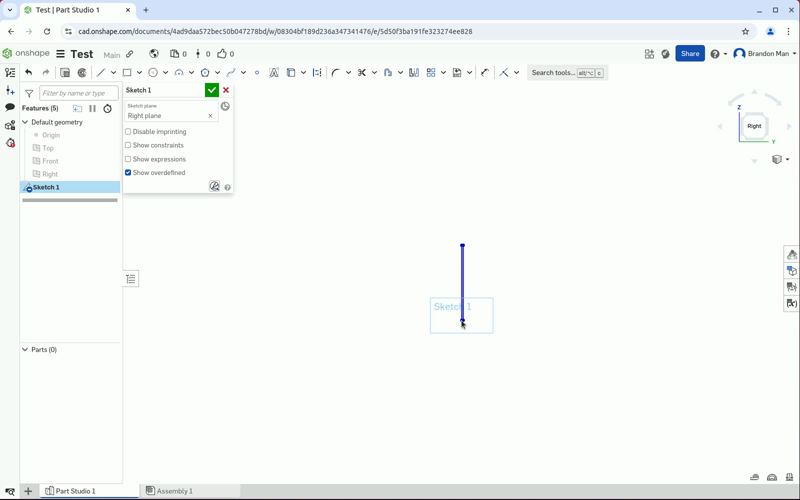
mouse_move(463, 271)
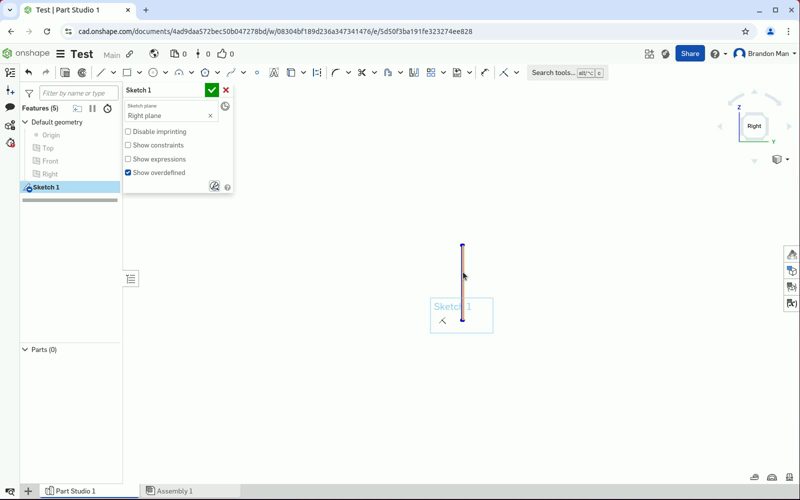
scroll(6)
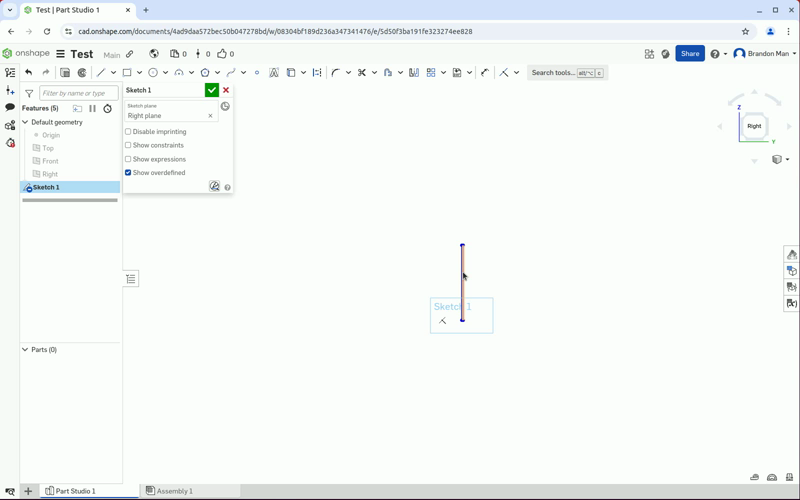
scroll(6)
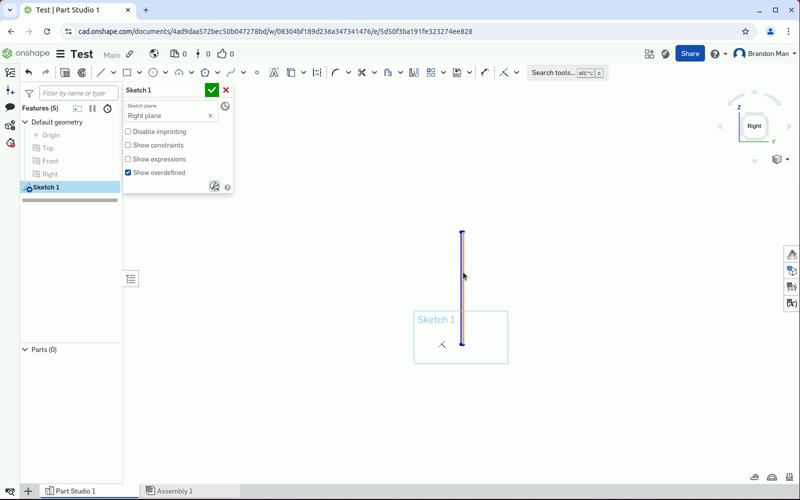
scroll(6)
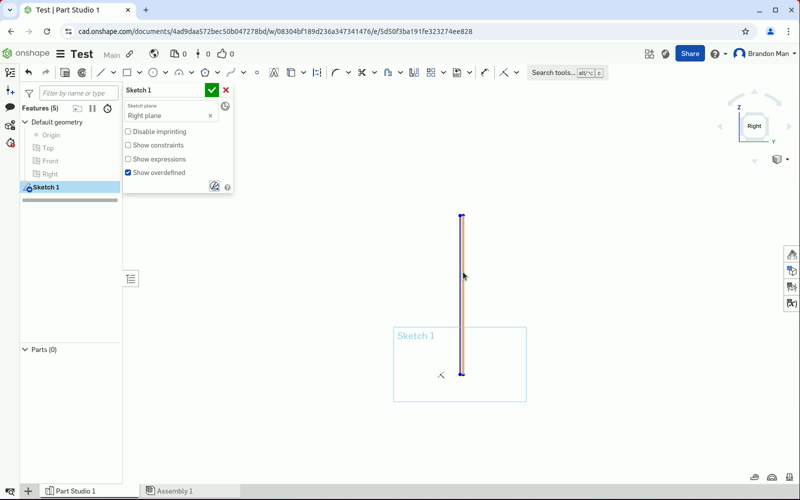
scroll(6)
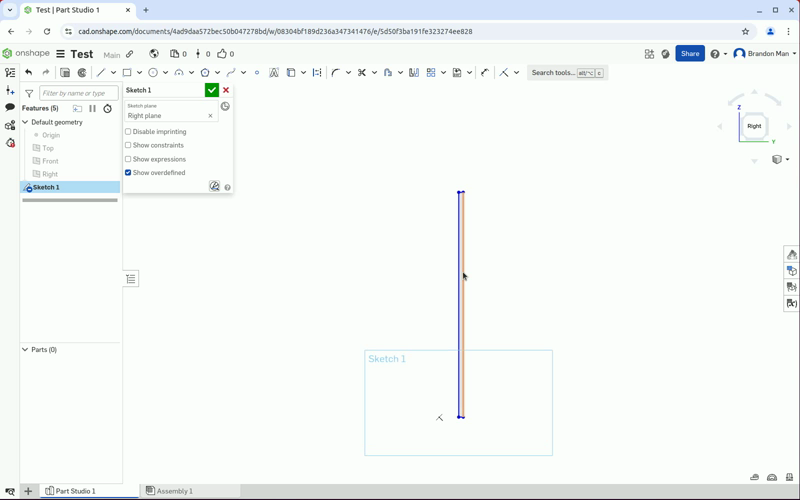
scroll(6)
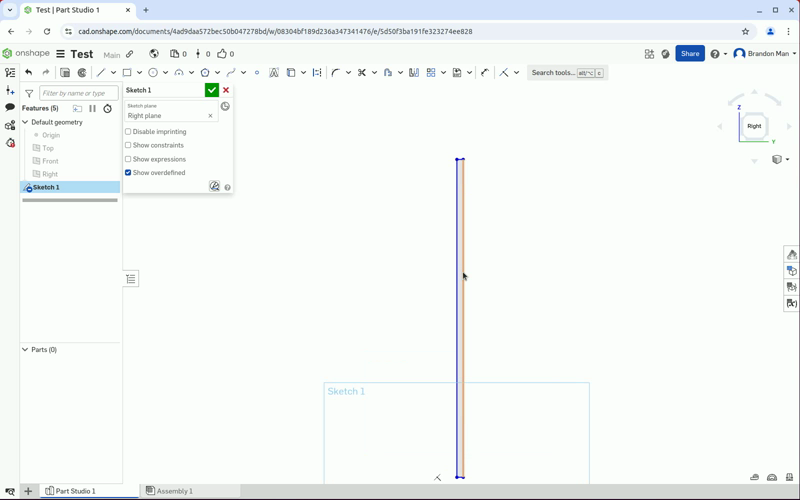
scroll(6)
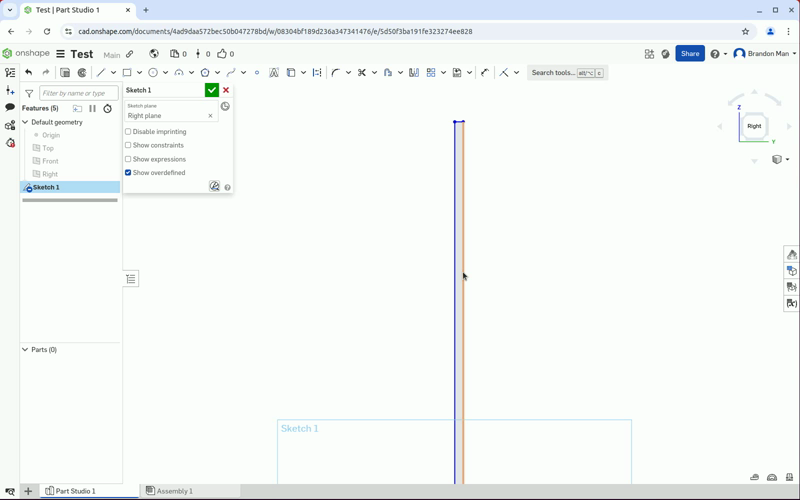
scroll(6)
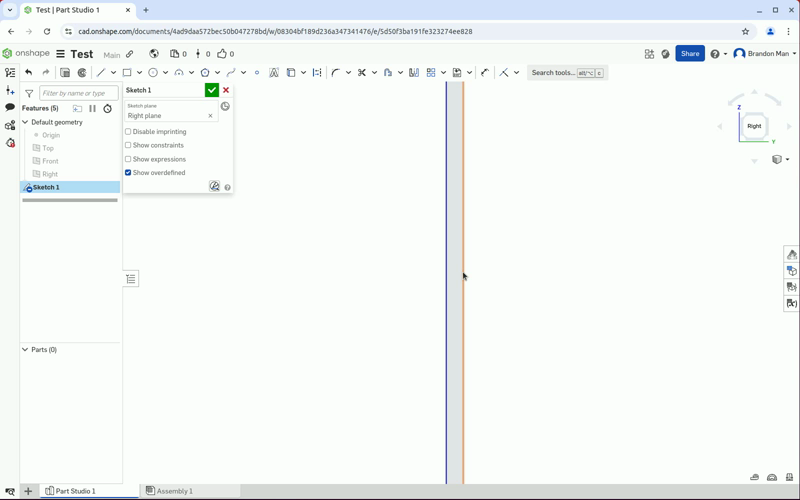
click(463, 271)
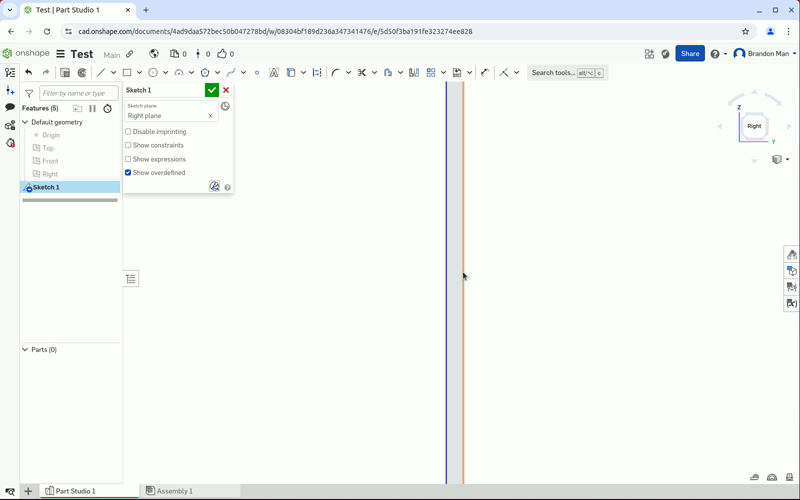
scroll(-6)
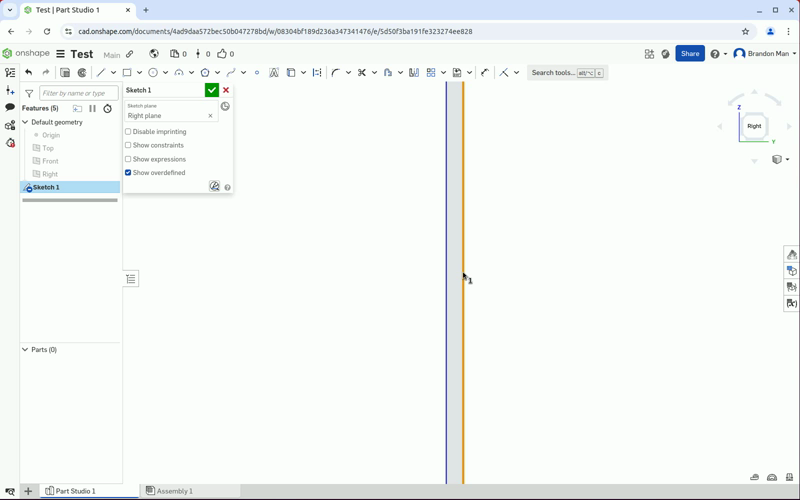
scroll(-6)
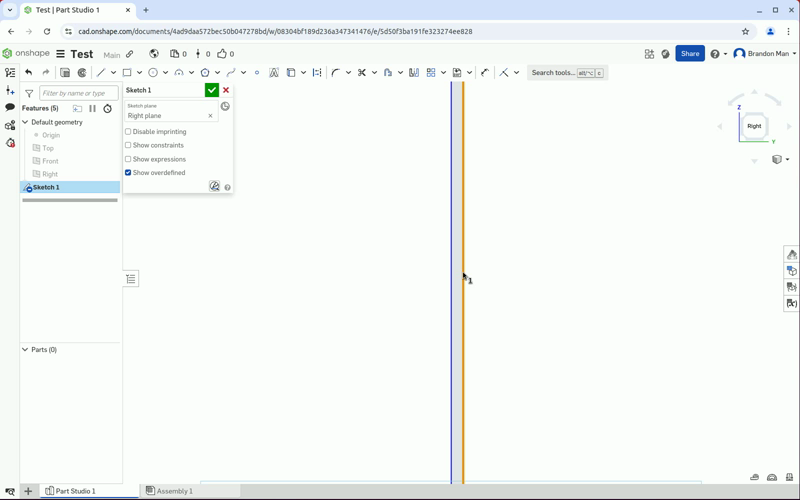
scroll(-6)
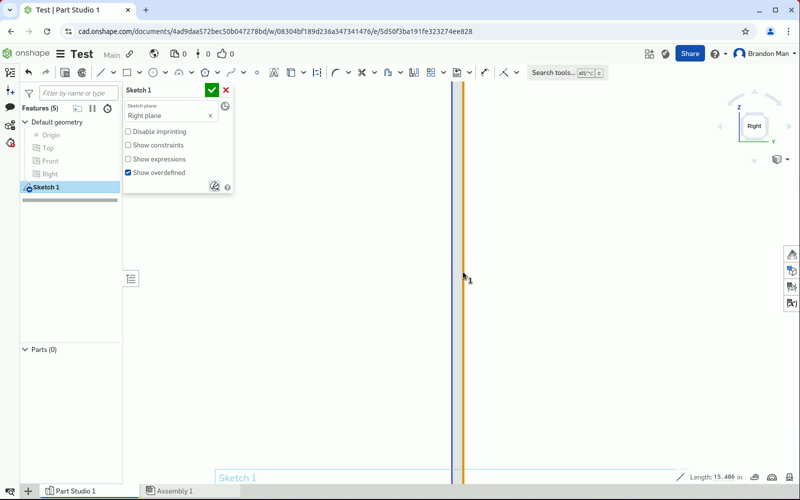
scroll(-6)
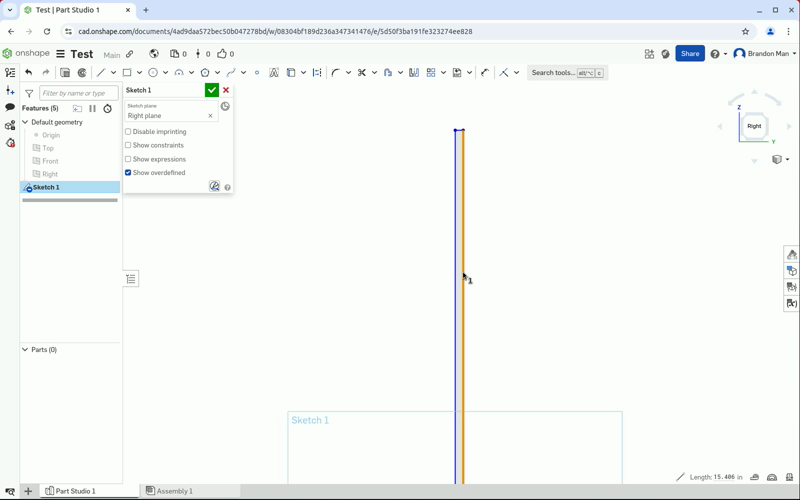
scroll(-6)
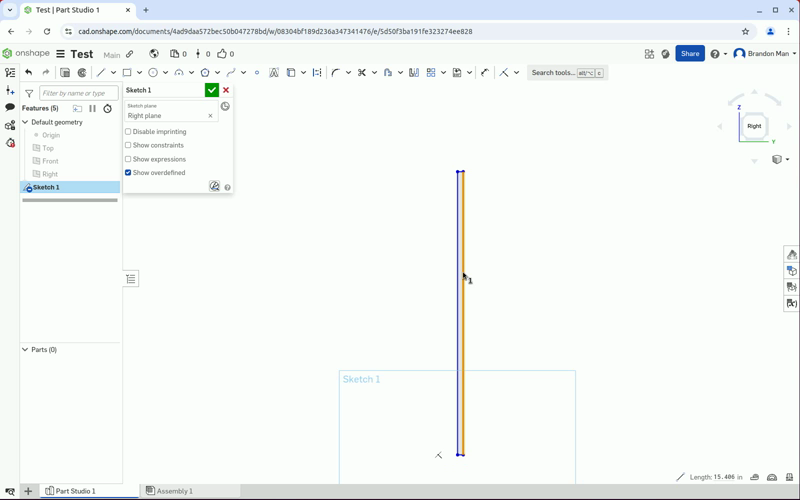
scroll(-6)
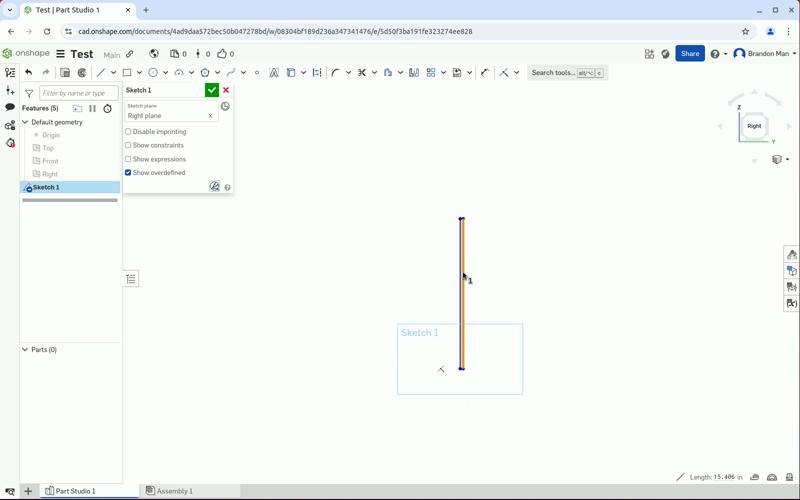
scroll(-6)
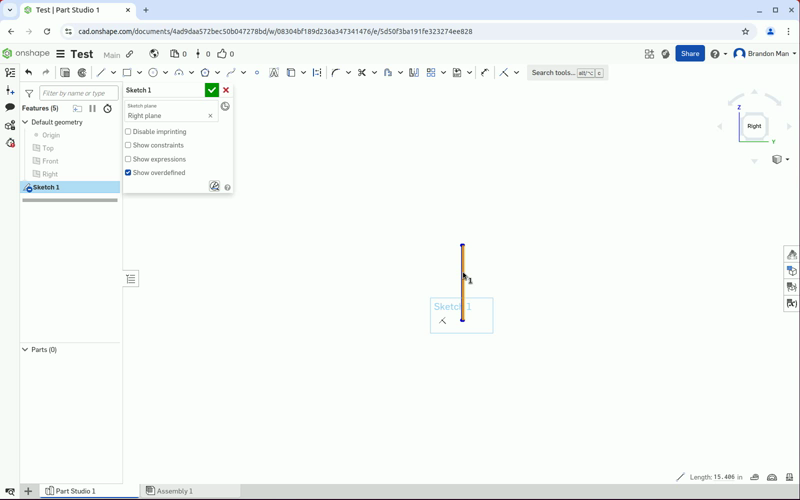
mouse_move(73, 352)
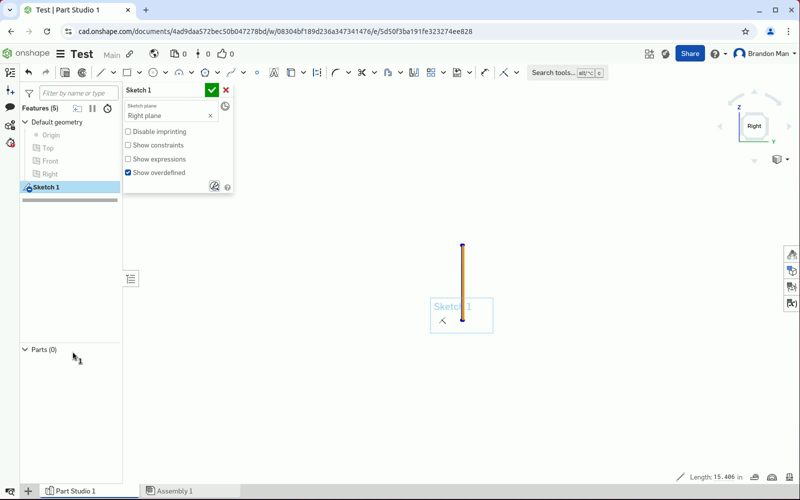
key(shift+y)
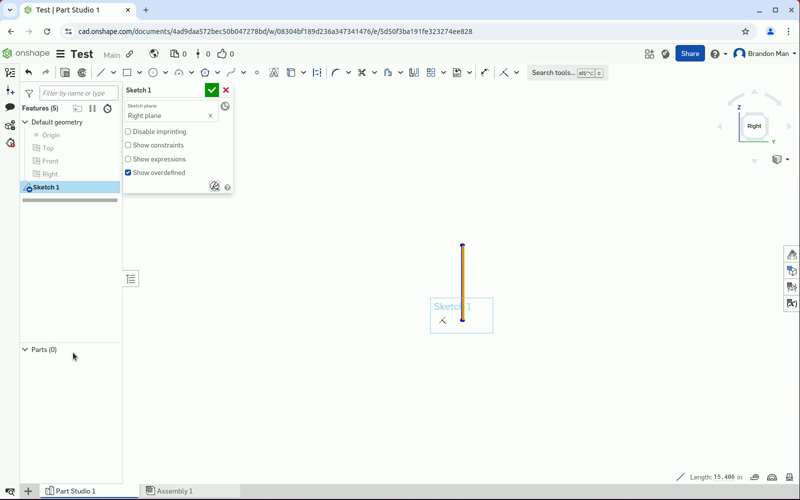
key(shift+e)
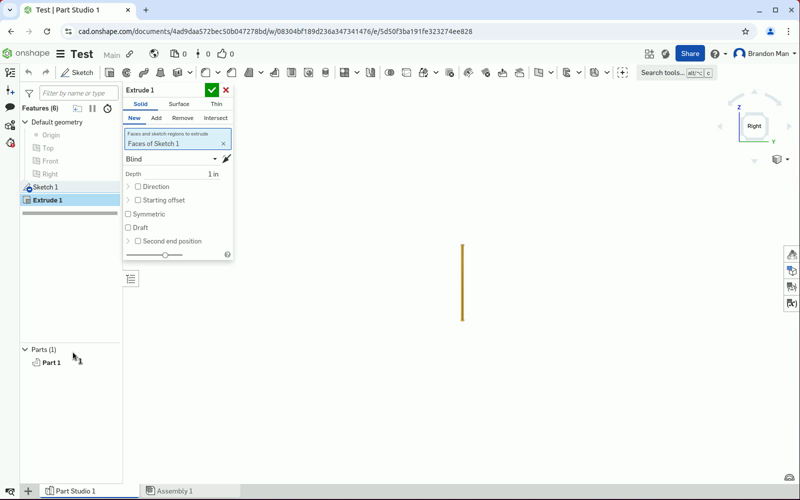
mouse_move(143, 106)
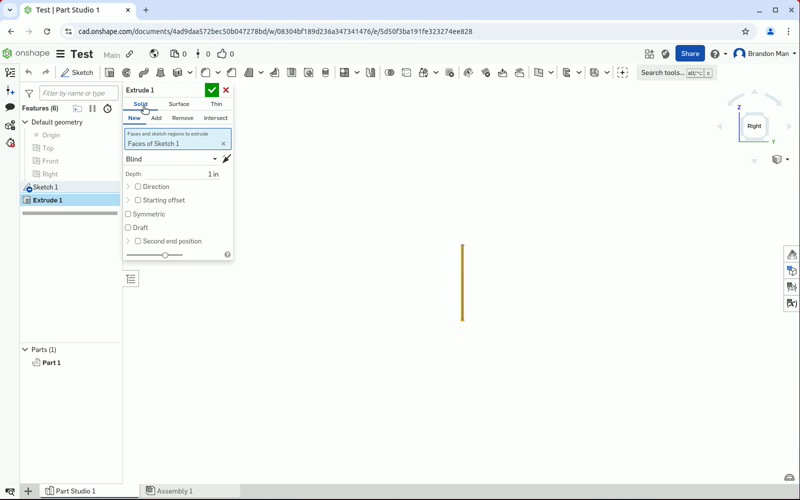
click(143, 106)
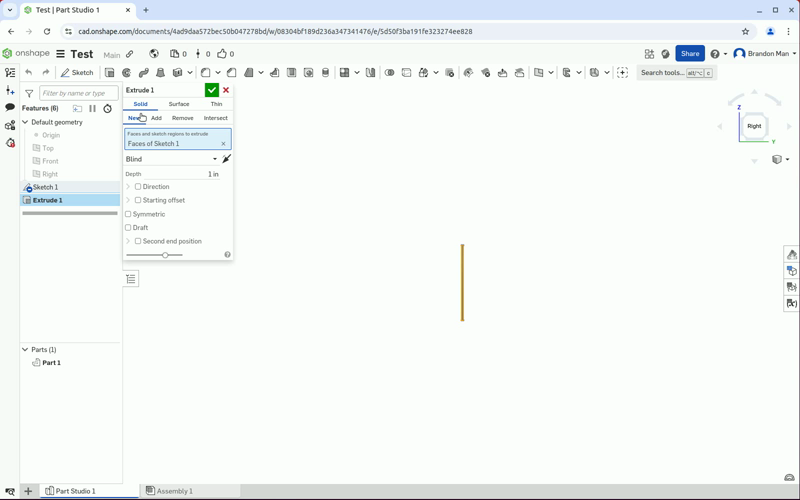
mouse_move(137, 120)
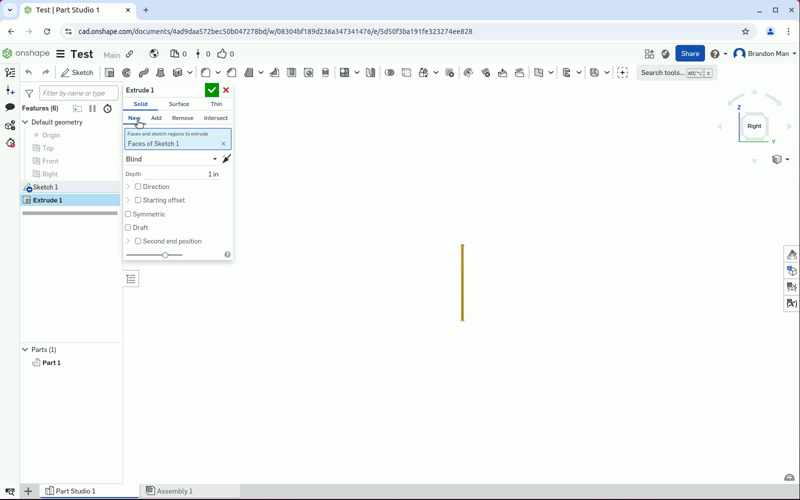
click(137, 120)
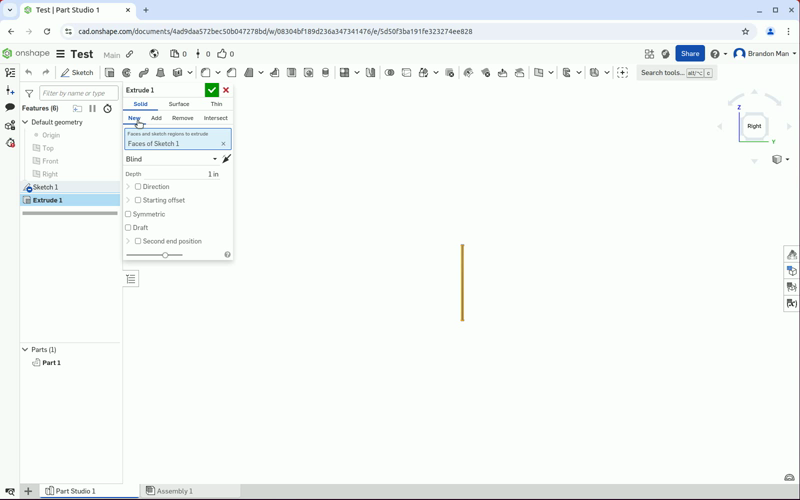
key(tab, 4)
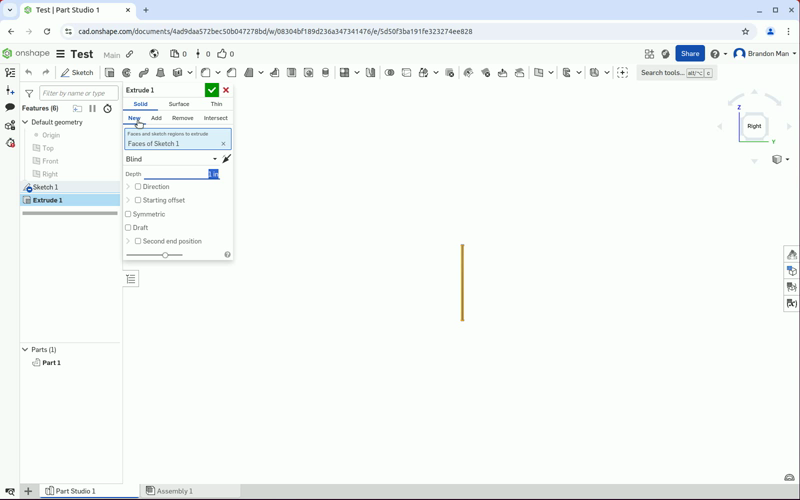
text(23.108)
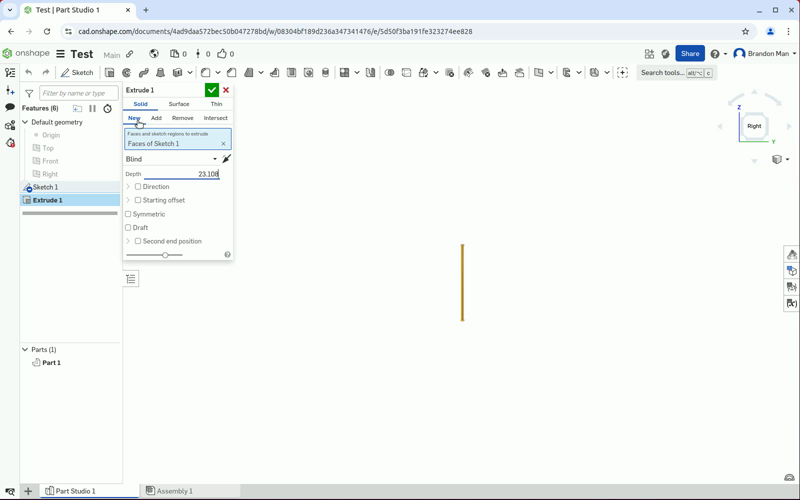
key(enter)
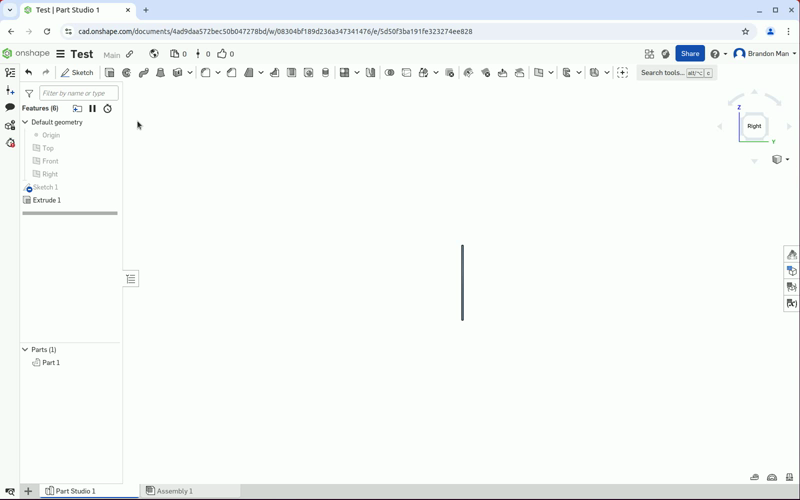
key(shift+h)
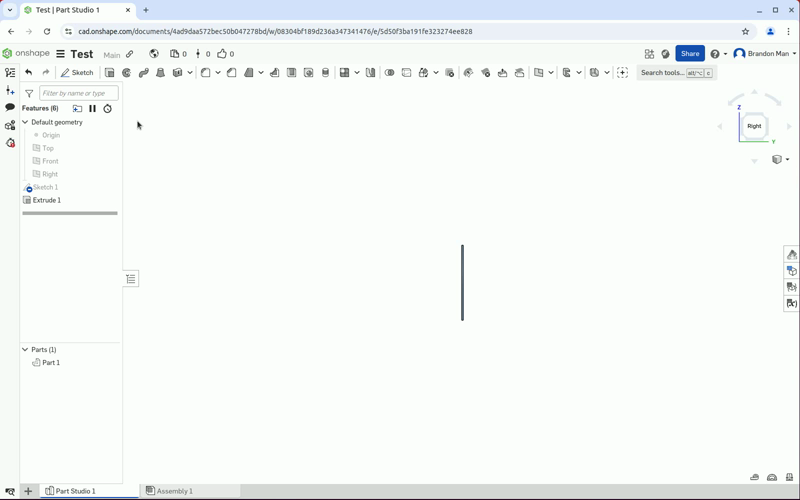
key(shift+h)
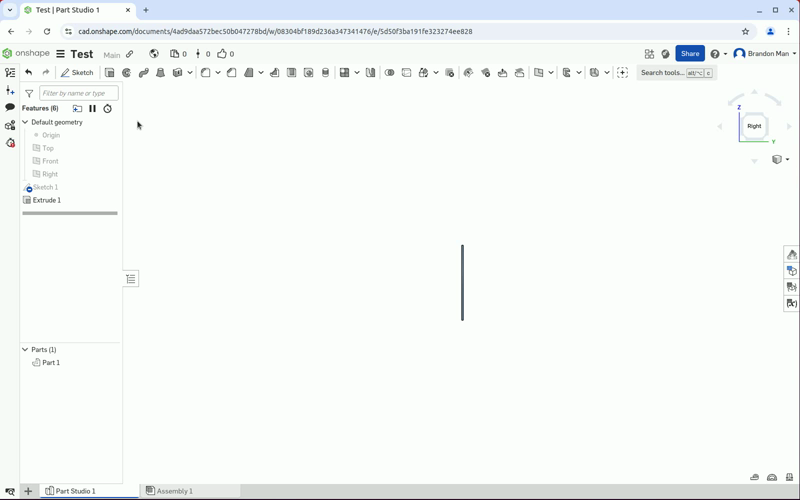
mouse_move(73, 189)
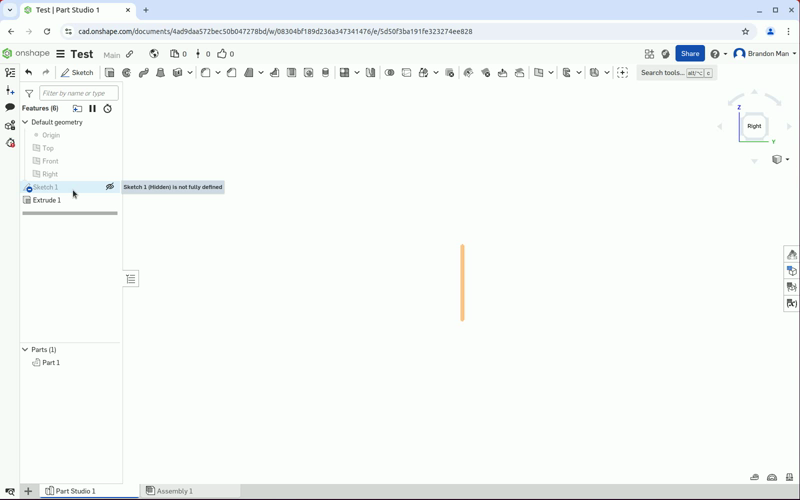
click(73, 189)
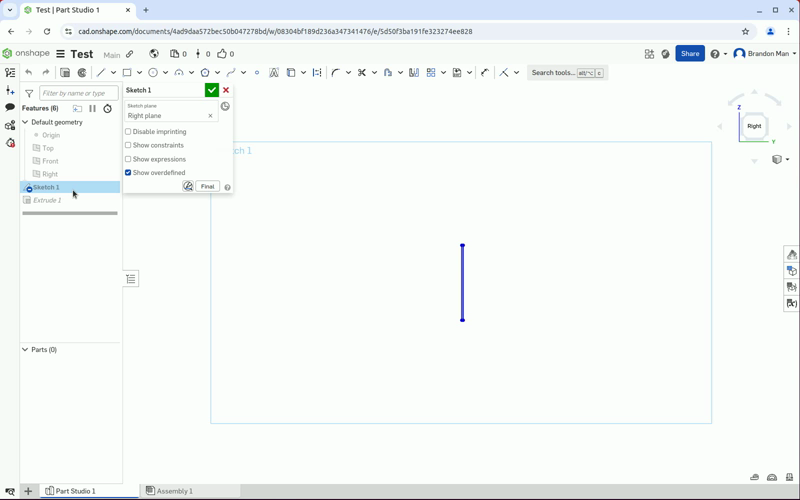
mouse_move(229, 92)
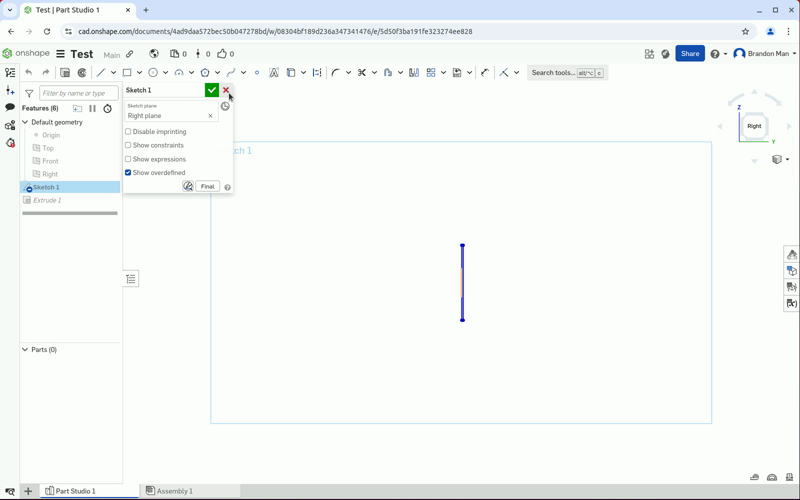
click(229, 92)
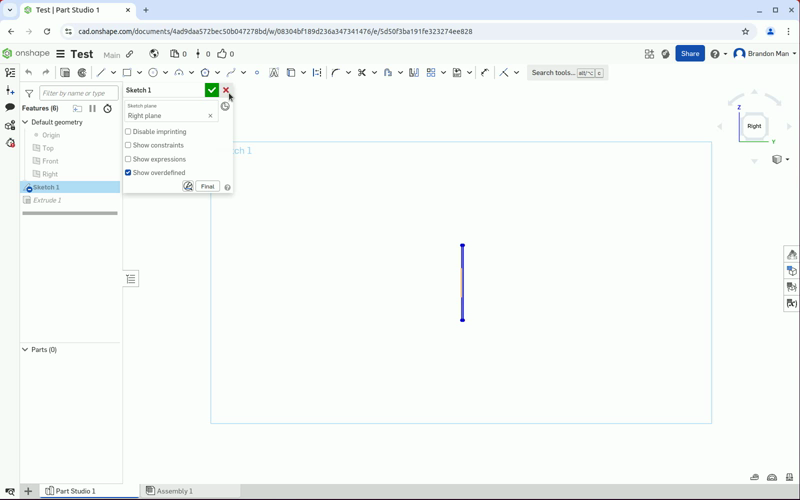
key(shift+s)
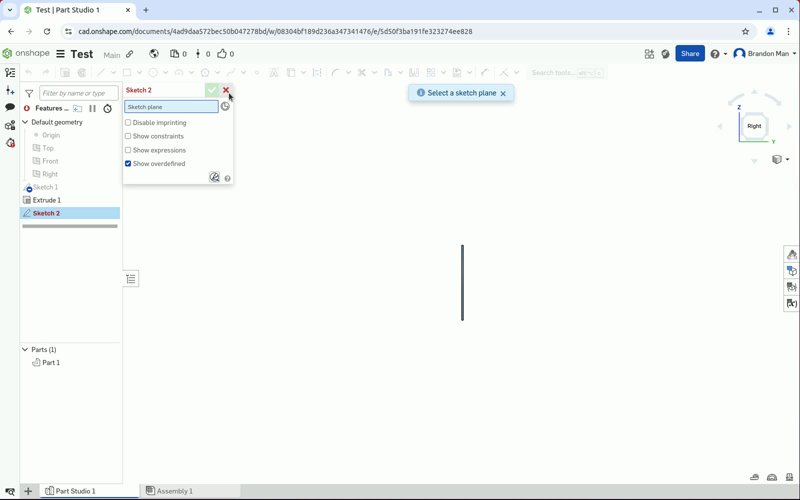
mouse_move(73, 176)
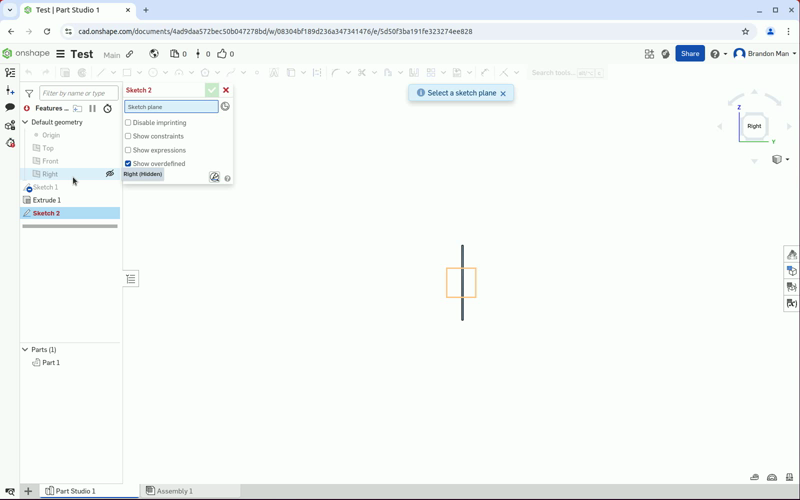
click(73, 176)
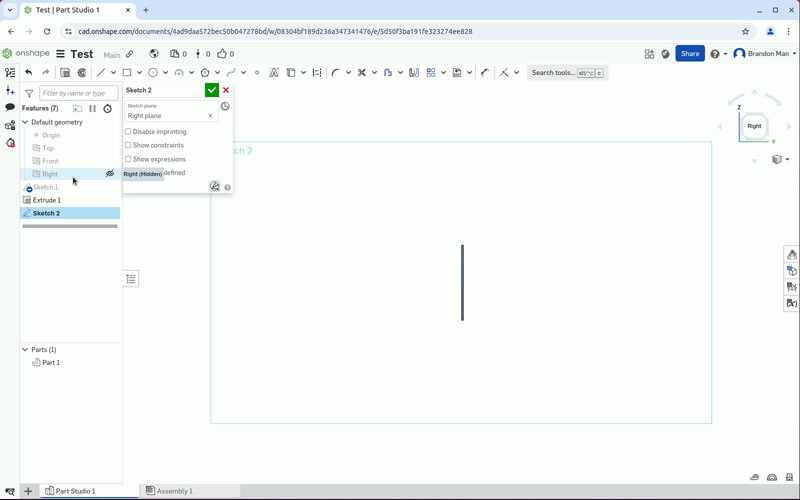
mouse_move(73, 352)
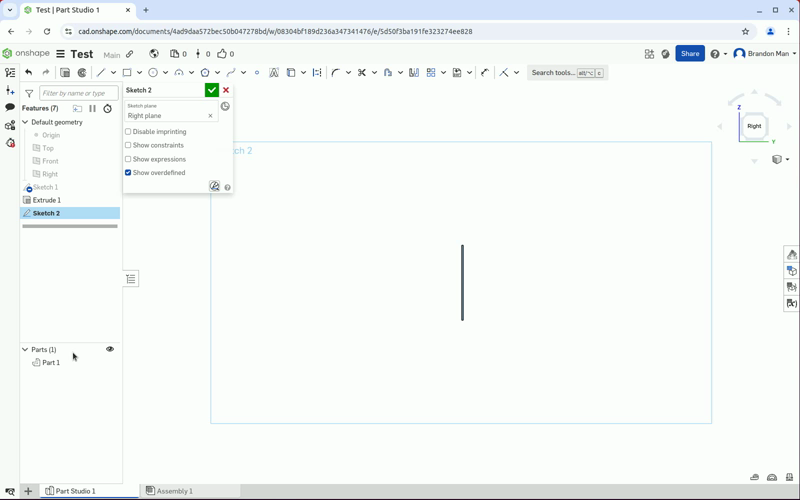
key(y)
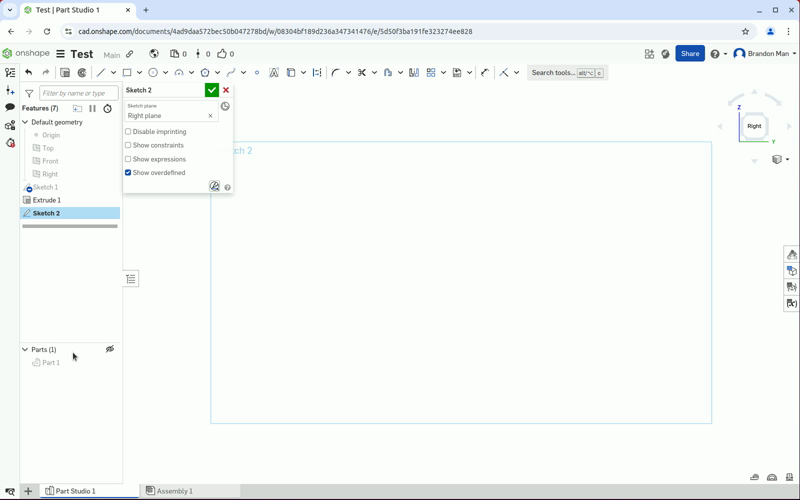
key(l)
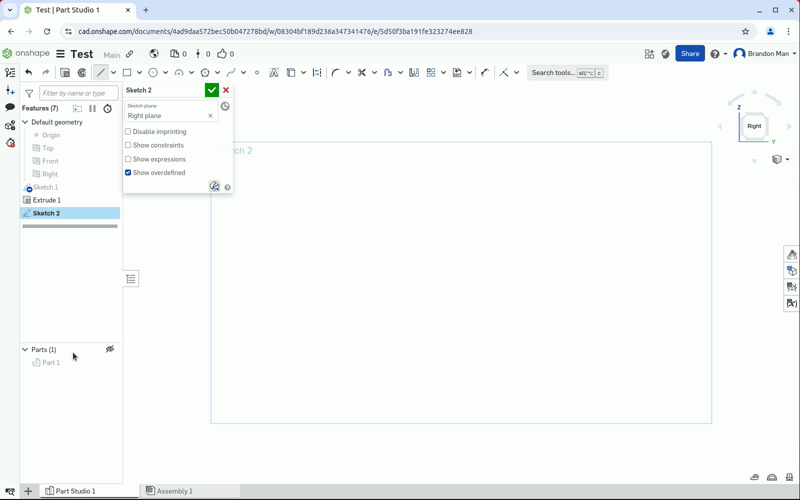
key_down(shift)
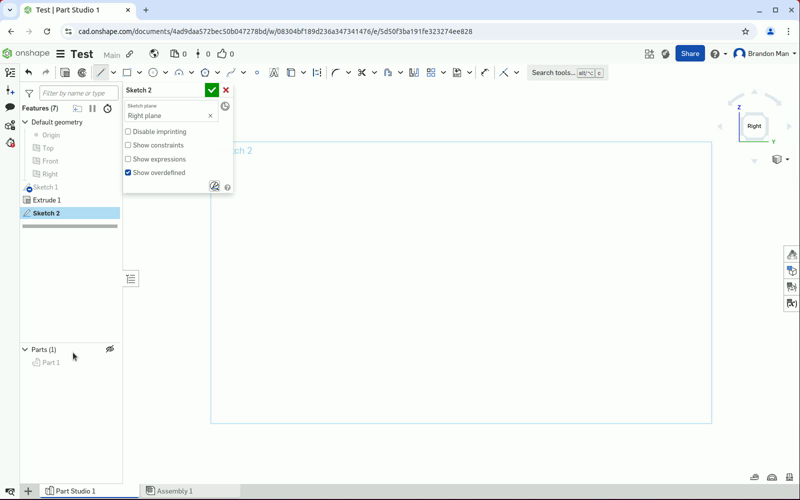
mouse_move(459, 320)
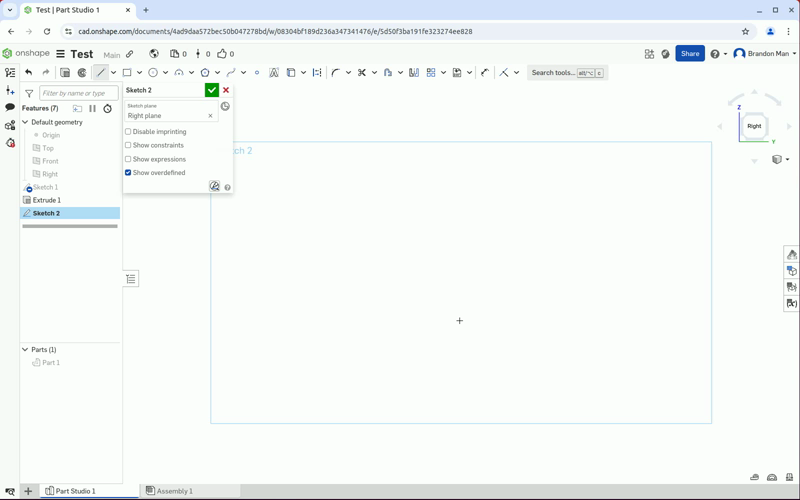
click(459, 320)
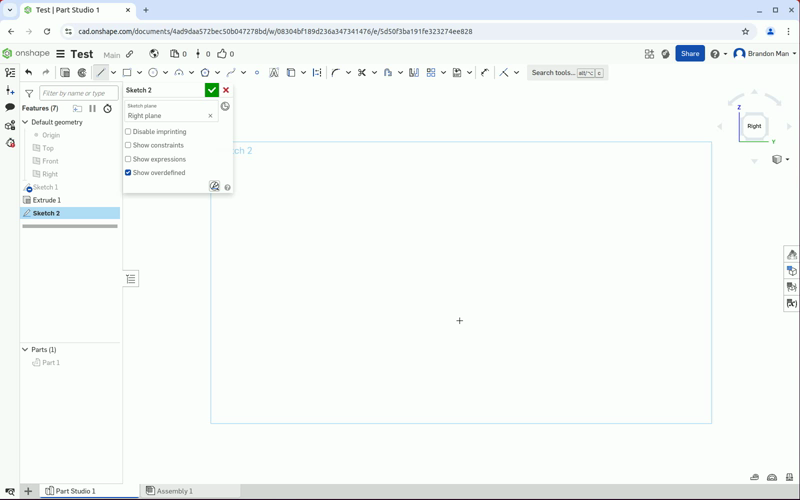
key_up(shift)
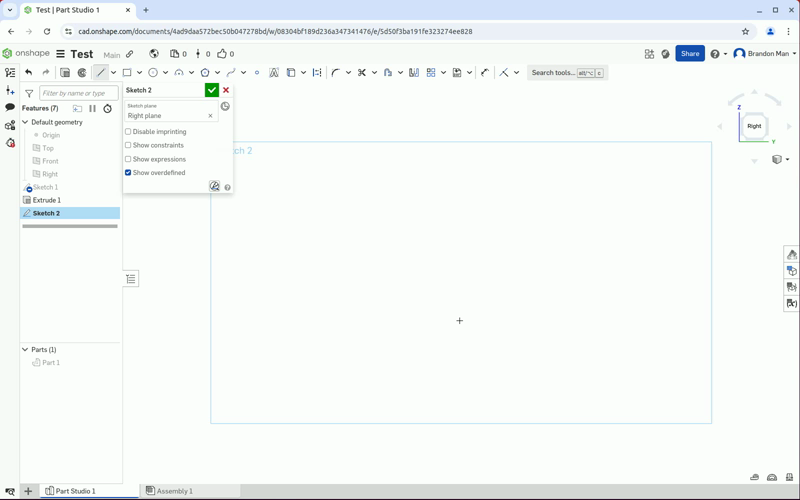
key_down(shift)
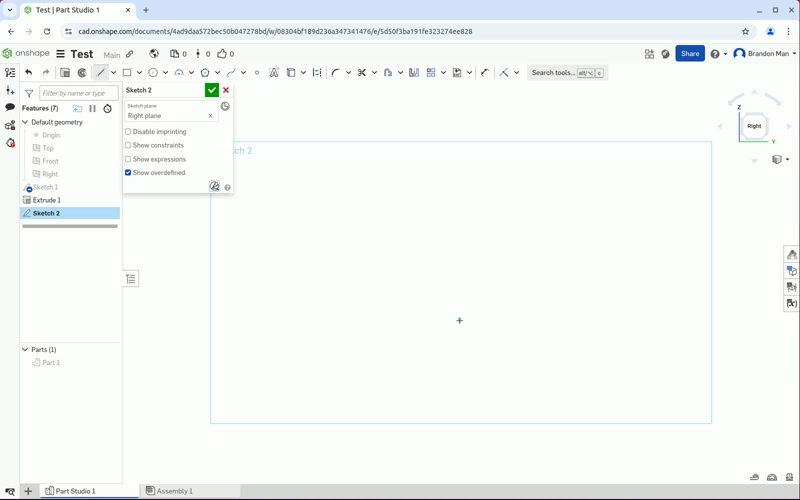
mouse_move(489, 320)
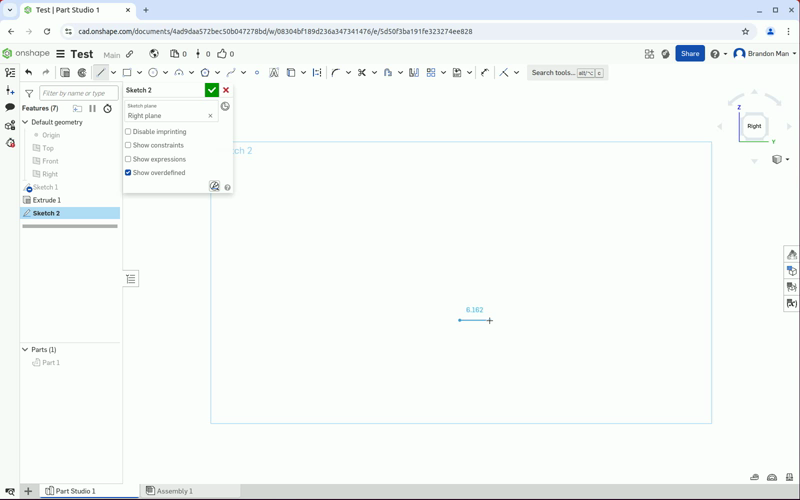
mouse_move(461, 320)
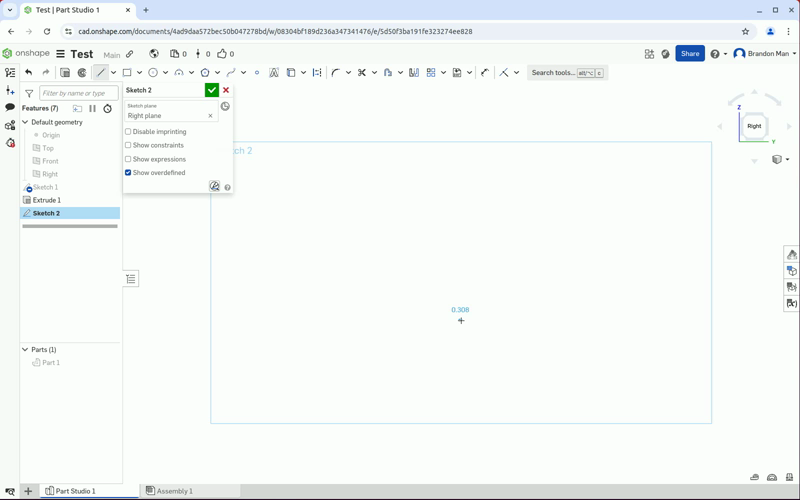
scroll(6)
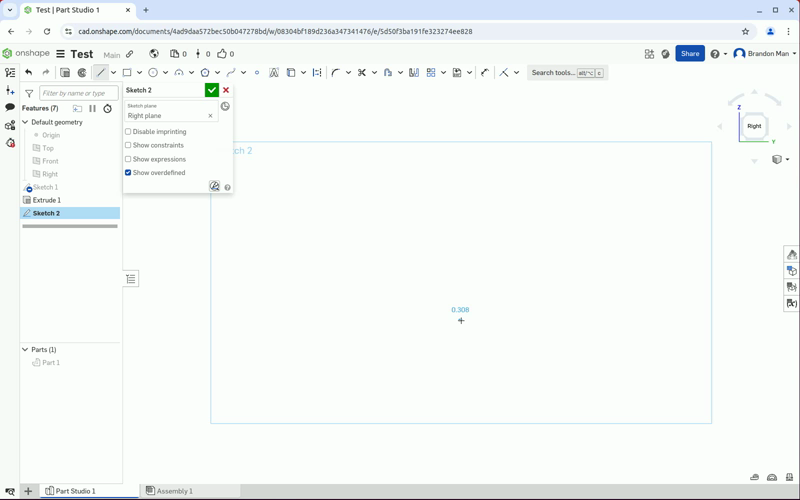
scroll(6)
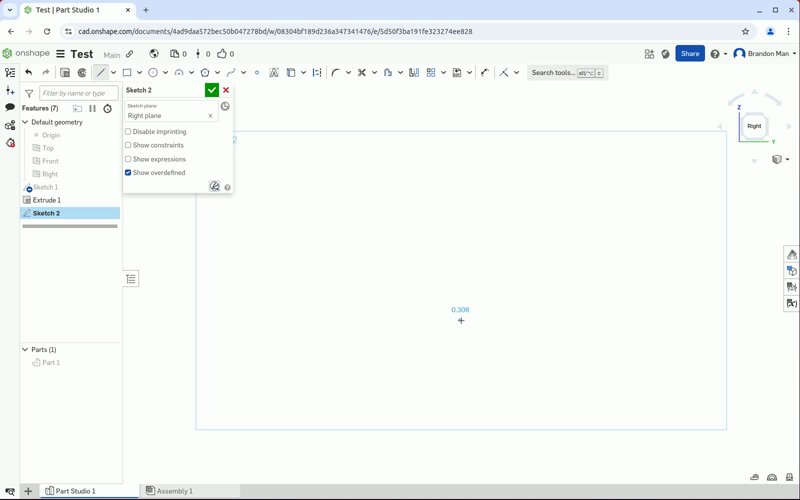
scroll(6)
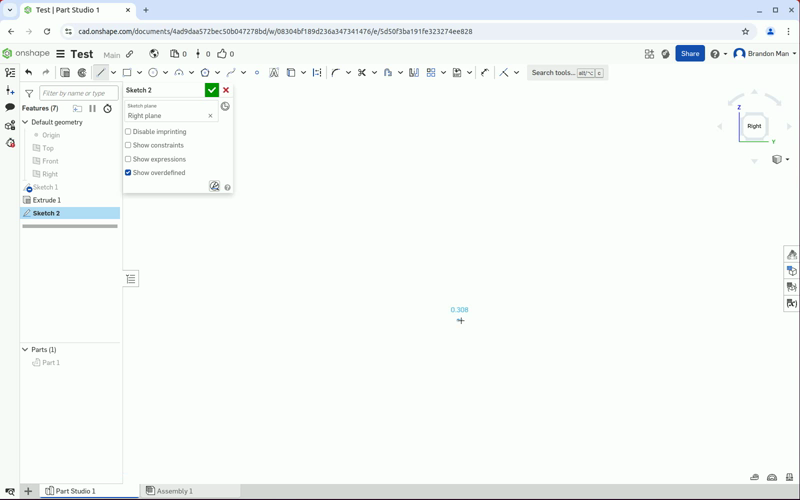
scroll(6)
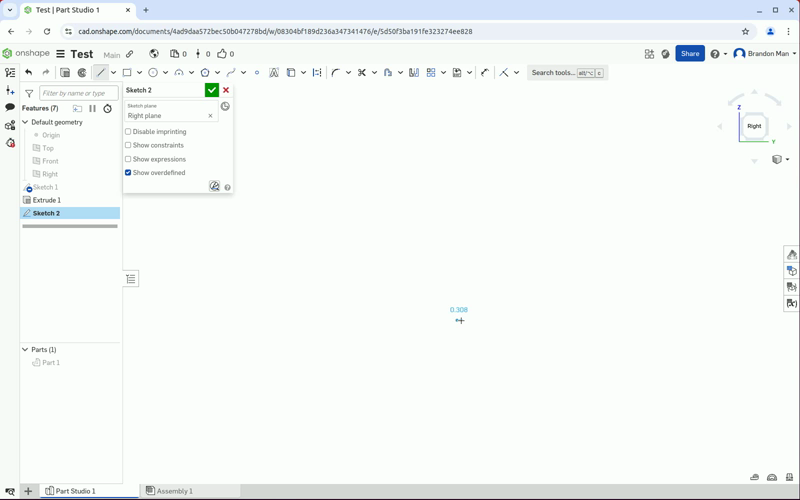
scroll(6)
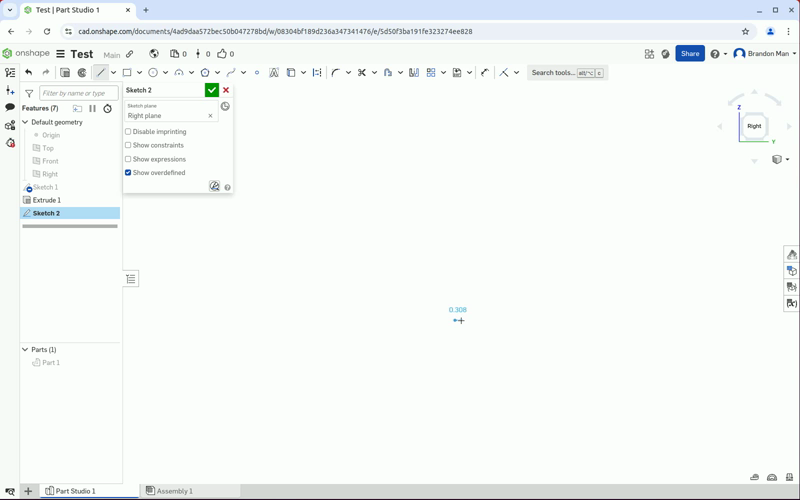
scroll(6)
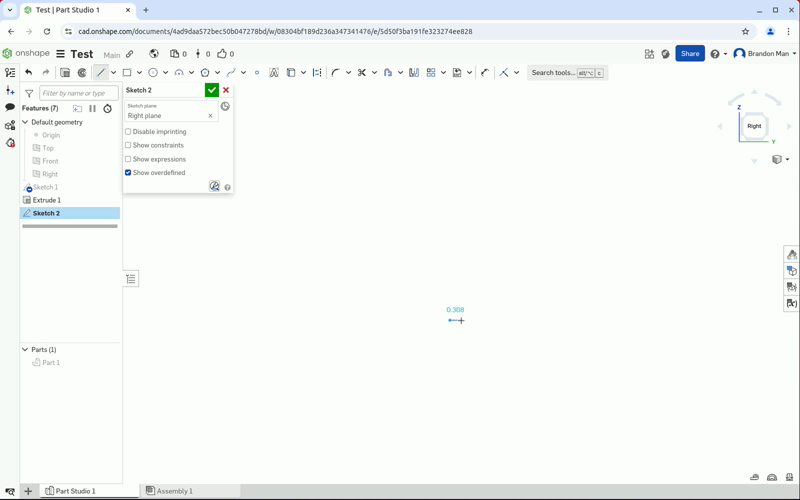
scroll(6)
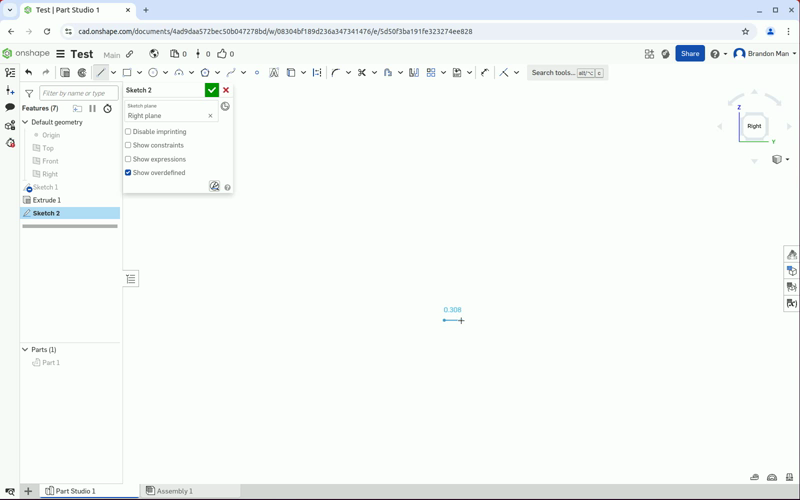
click(461, 320)
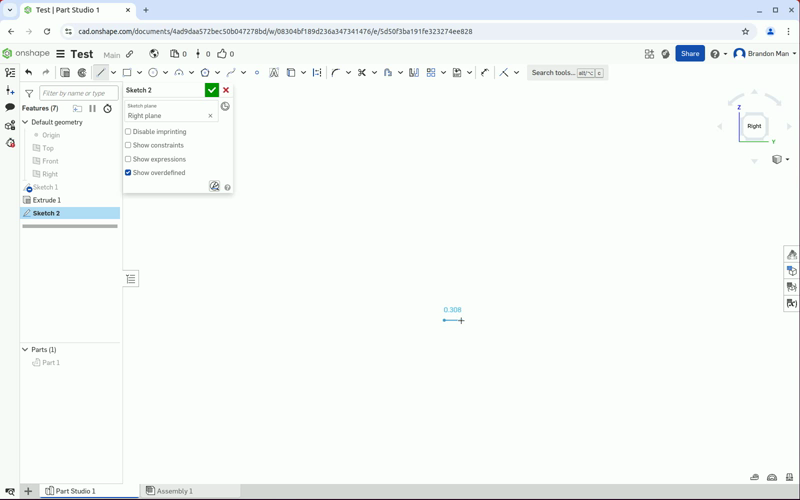
scroll(-6)
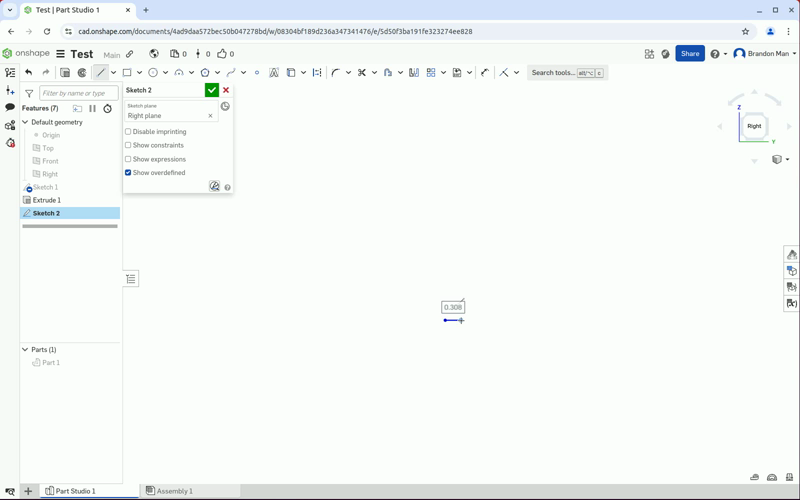
scroll(-6)
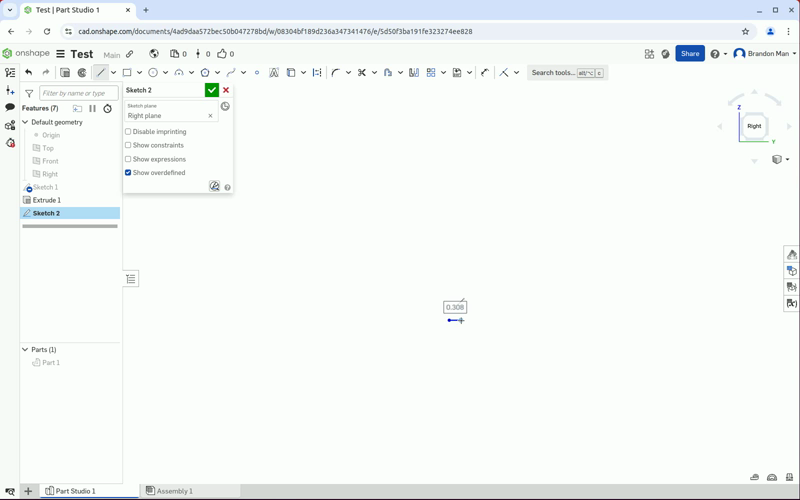
scroll(-6)
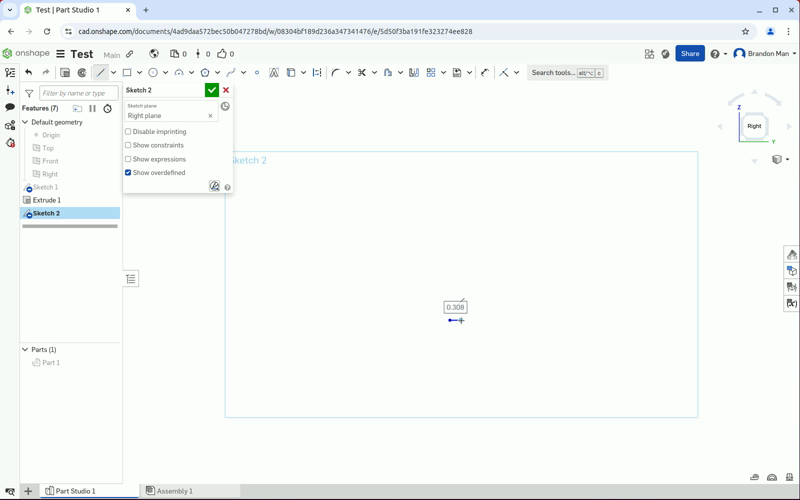
scroll(-6)
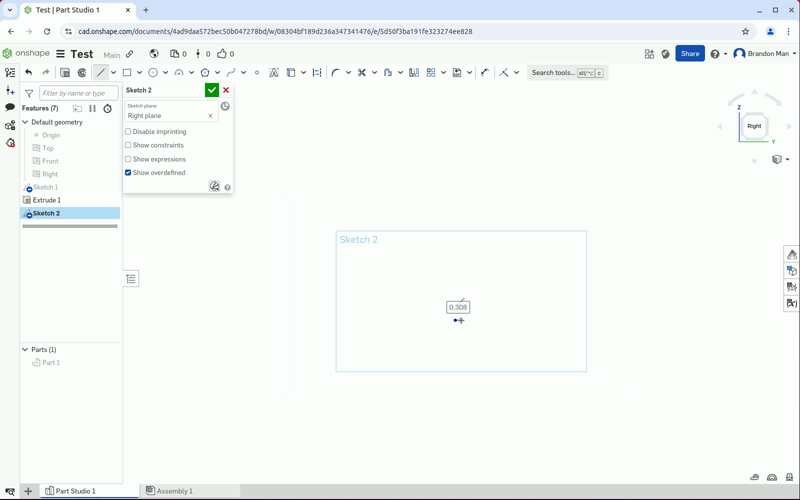
scroll(-6)
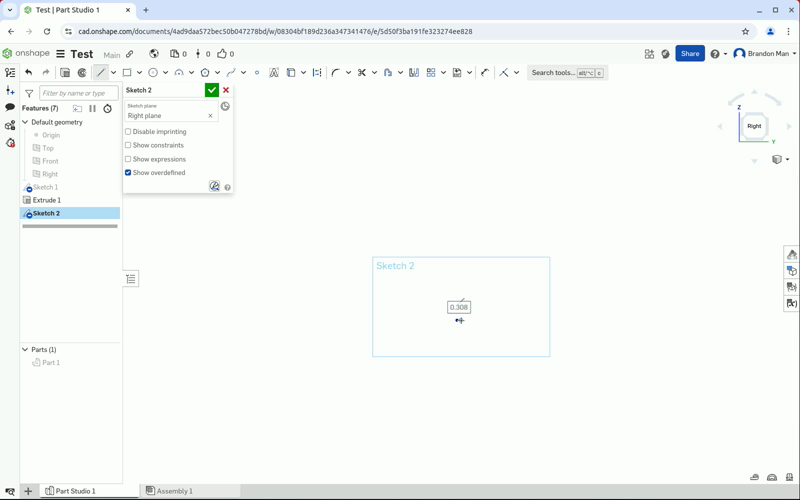
scroll(-6)
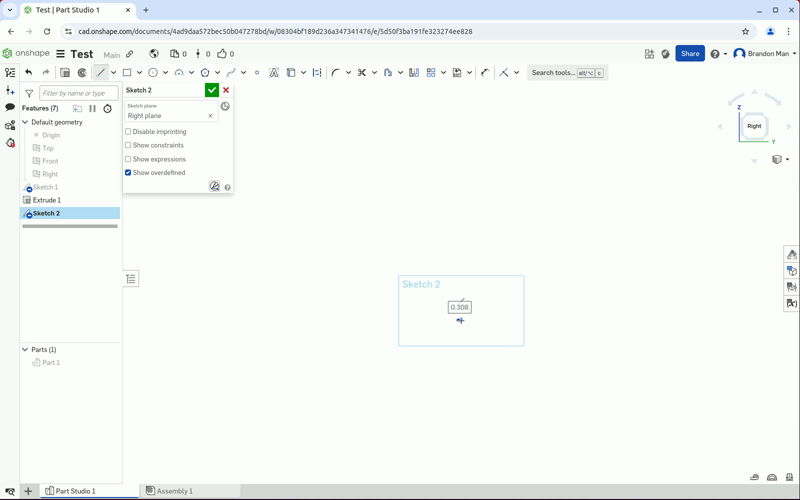
scroll(-6)
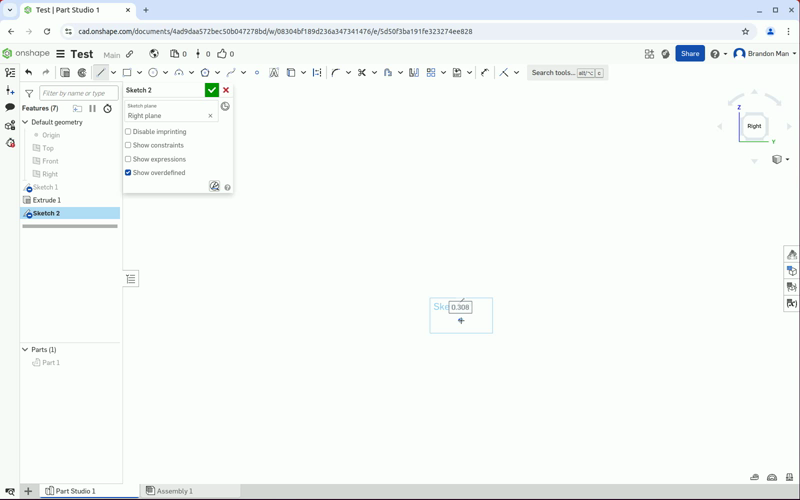
key_up(shift)
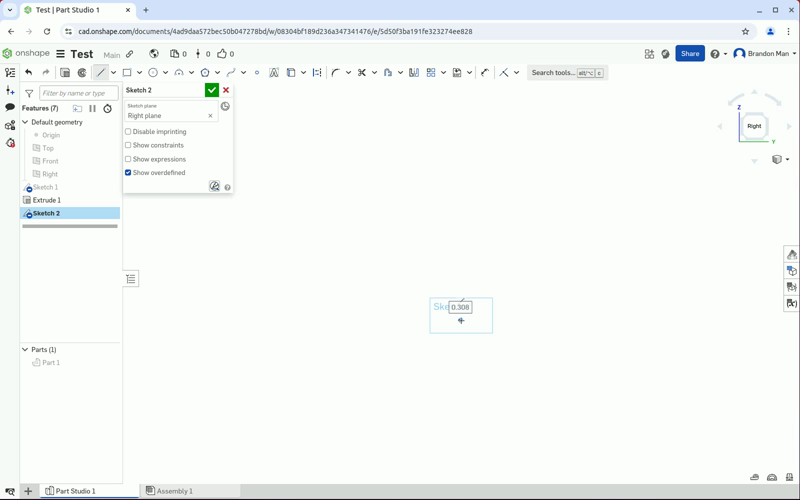
key_down(shift)
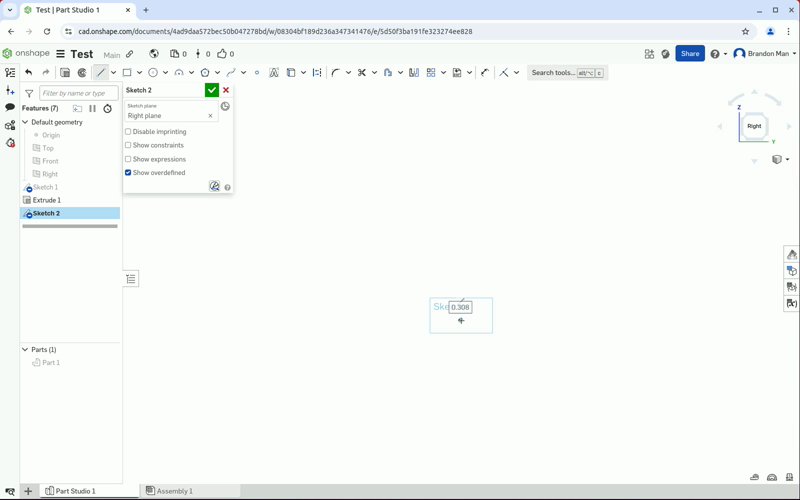
mouse_move(461, 245)
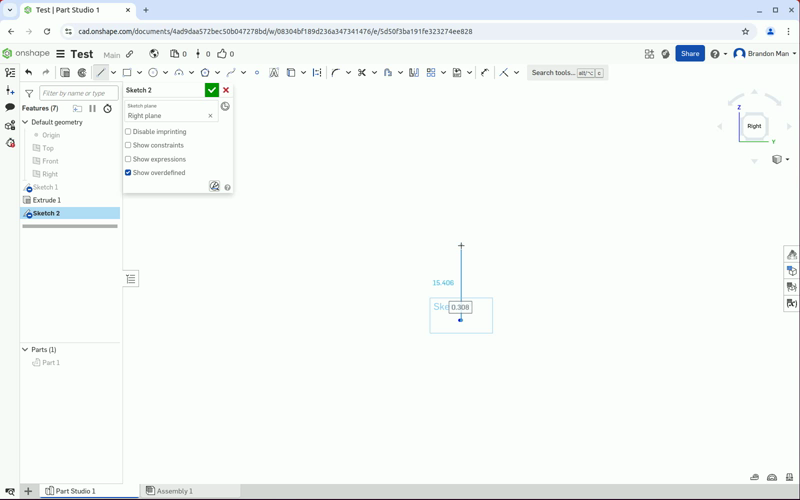
click(461, 245)
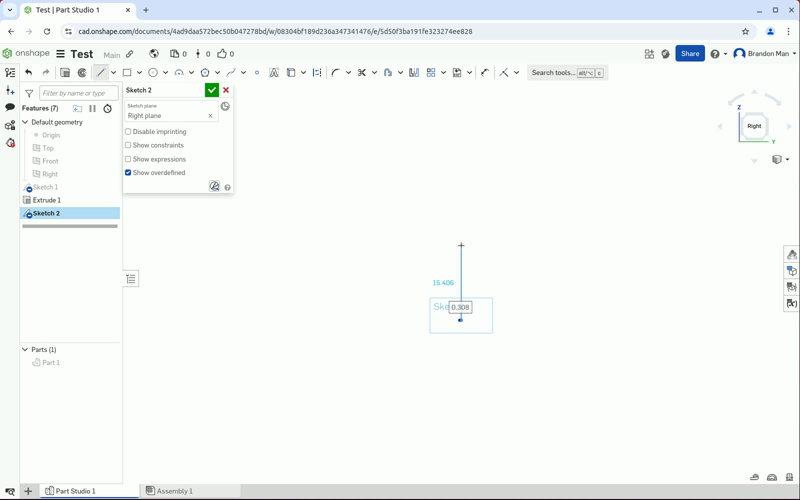
key_up(shift)
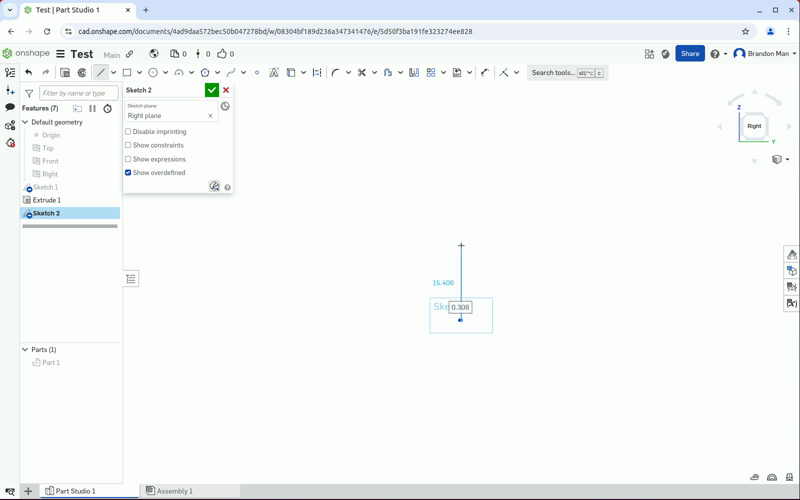
key_down(shift)
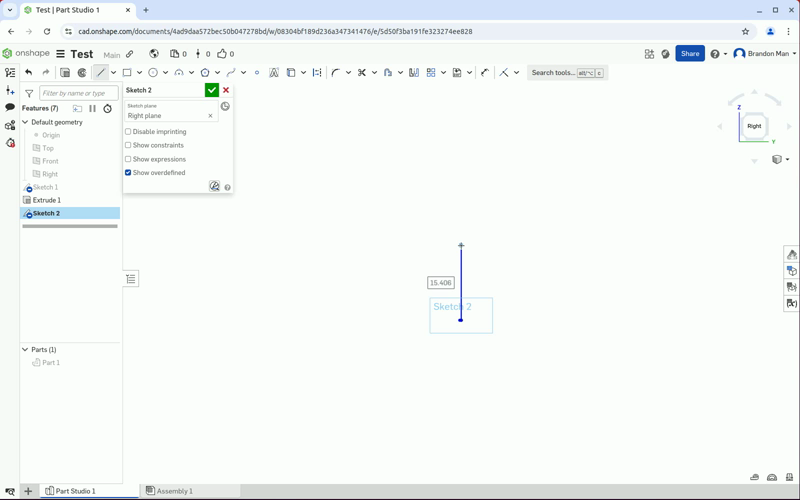
mouse_move(491, 245)
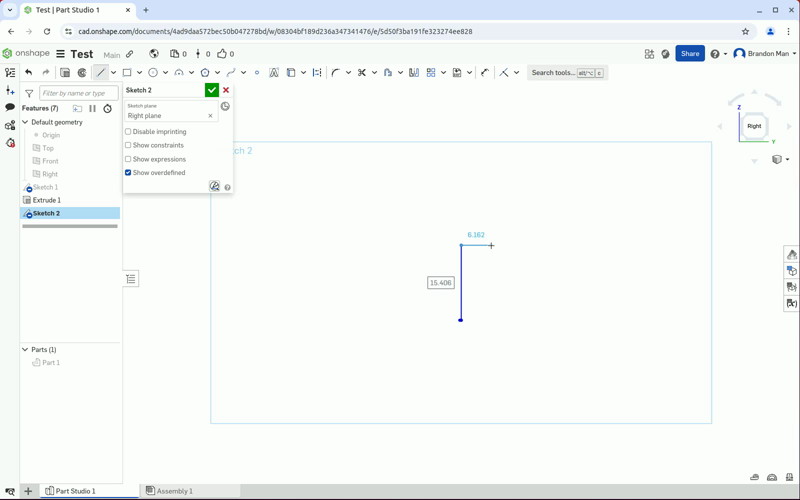
mouse_move(459, 245)
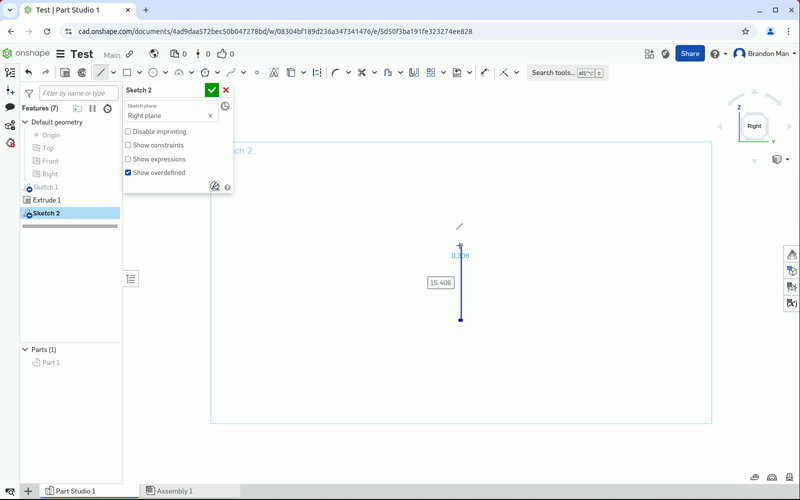
scroll(6)
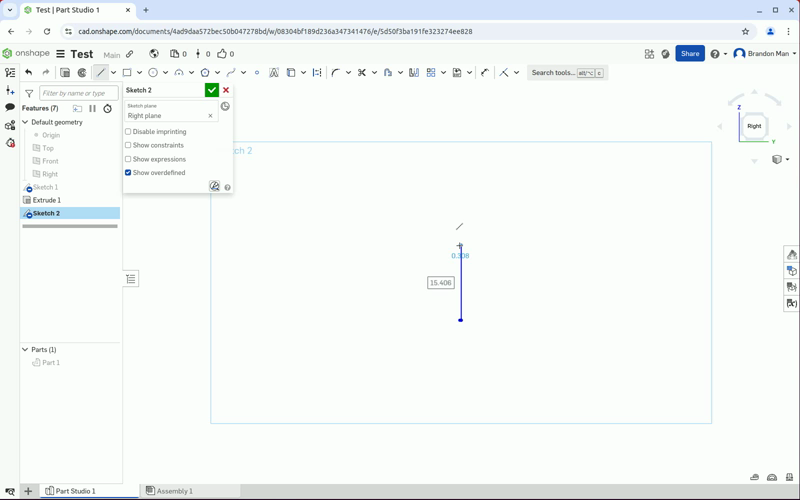
scroll(6)
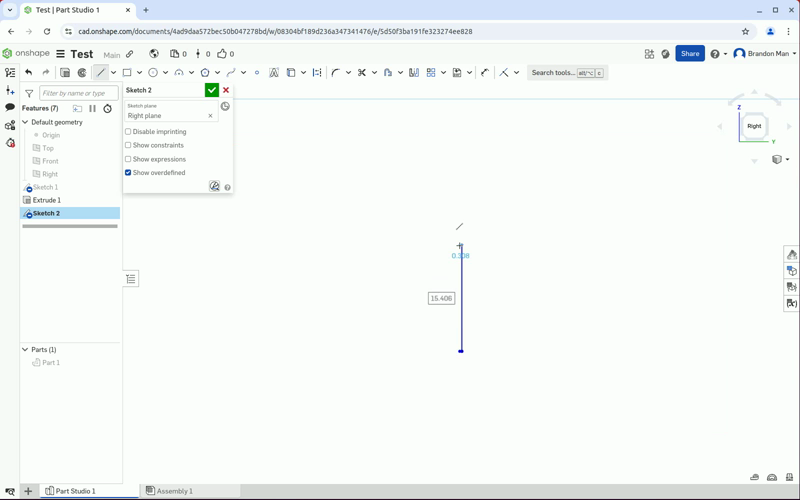
scroll(6)
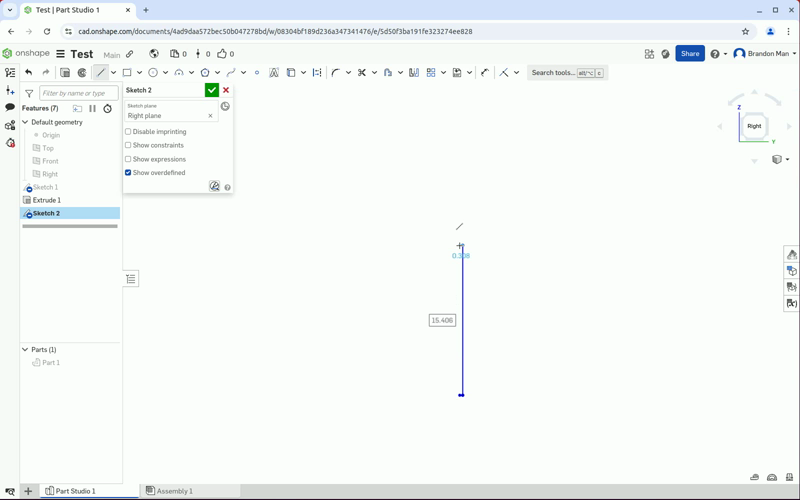
scroll(6)
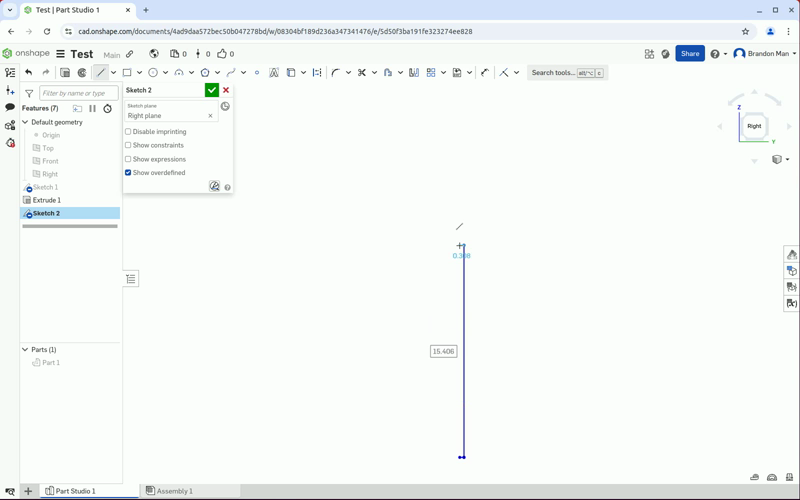
scroll(6)
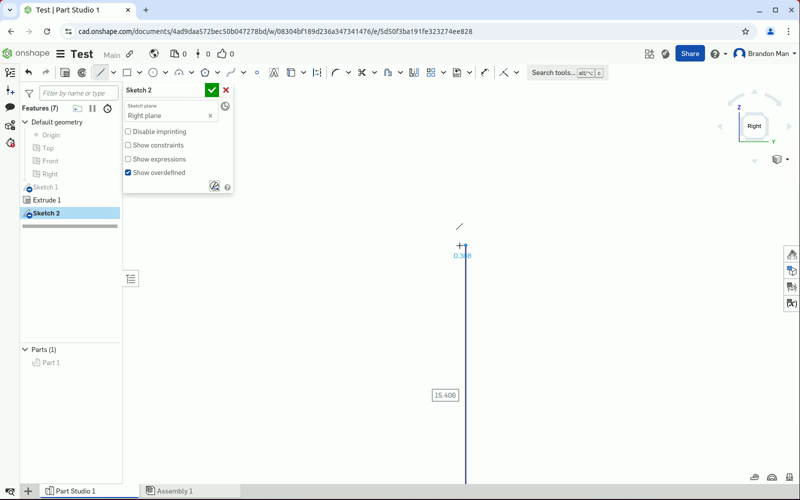
scroll(6)
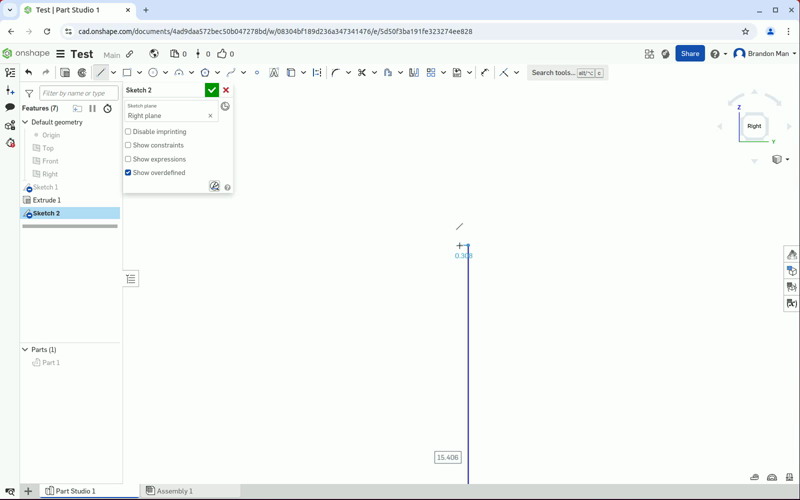
scroll(6)
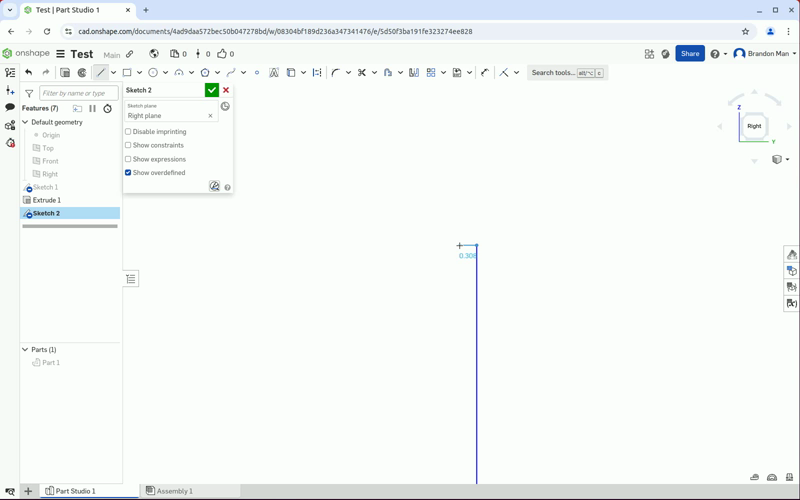
click(459, 245)
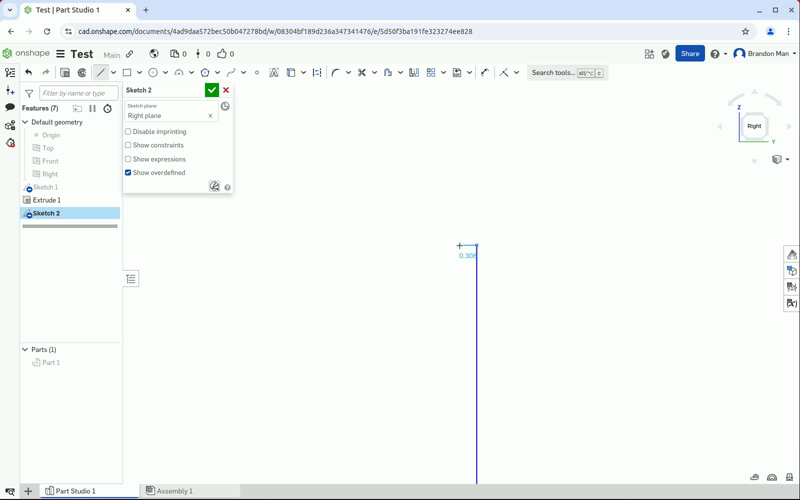
scroll(-6)
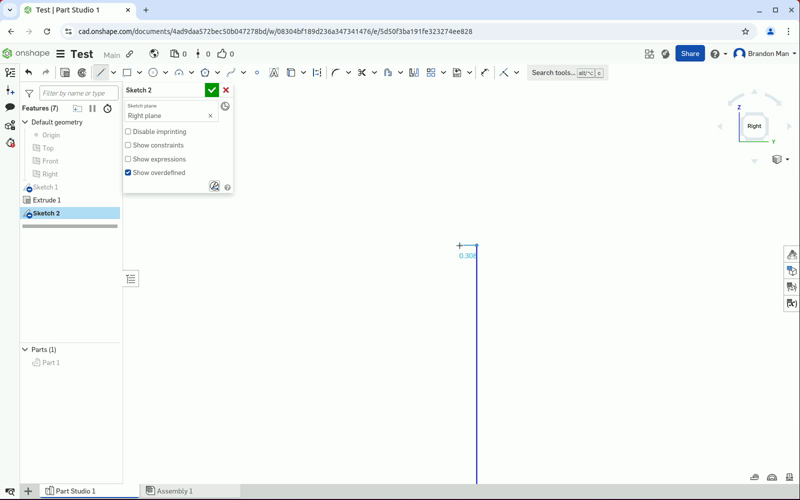
scroll(-6)
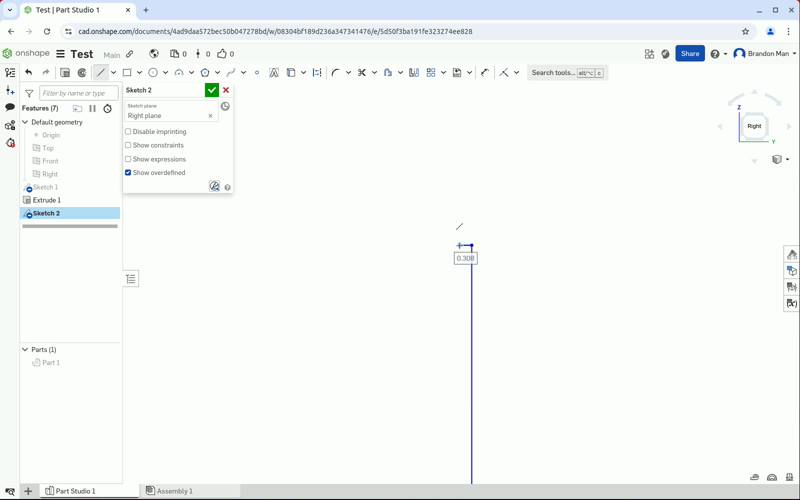
scroll(-6)
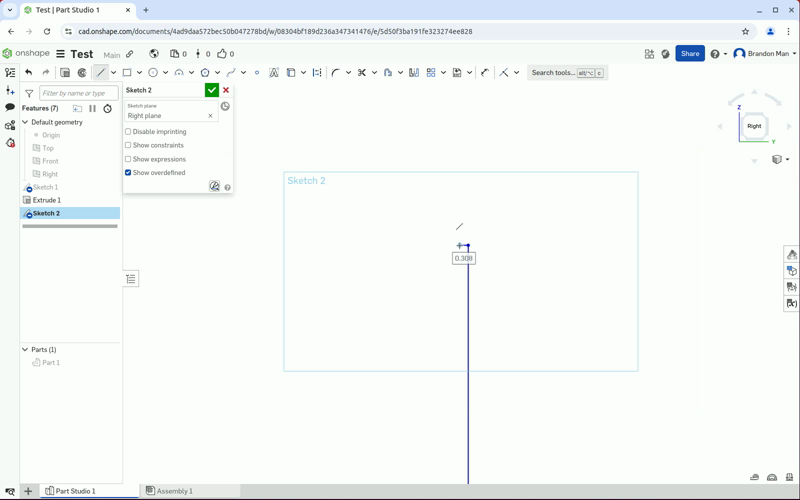
scroll(-6)
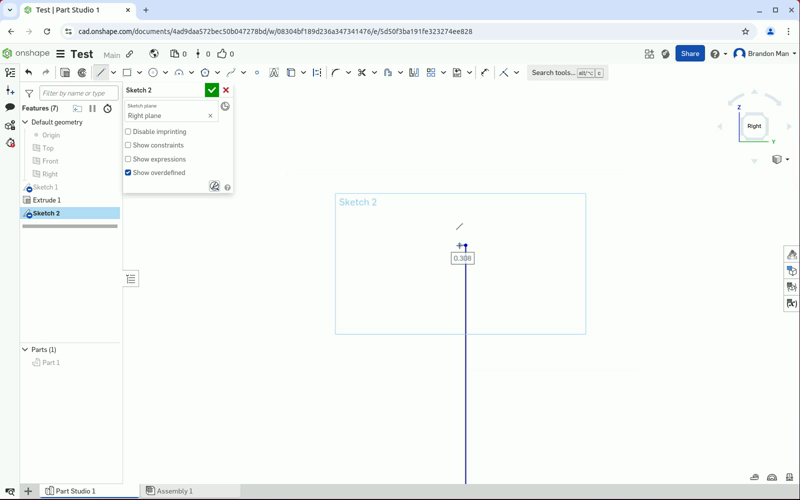
scroll(-6)
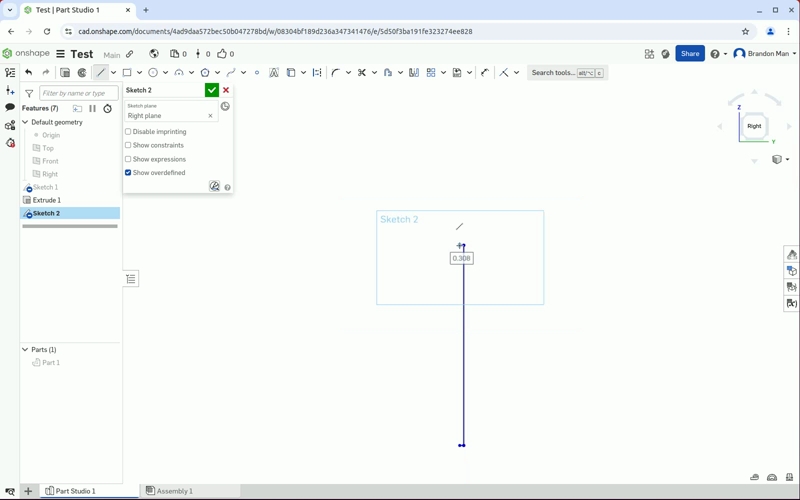
scroll(-6)
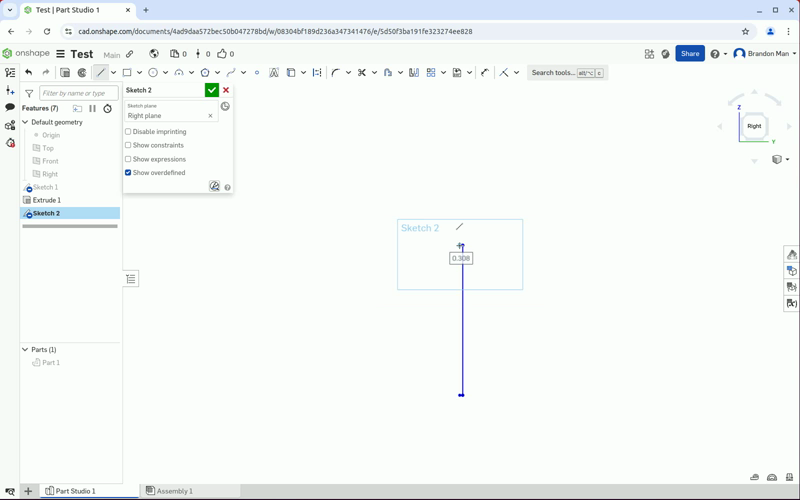
scroll(-6)
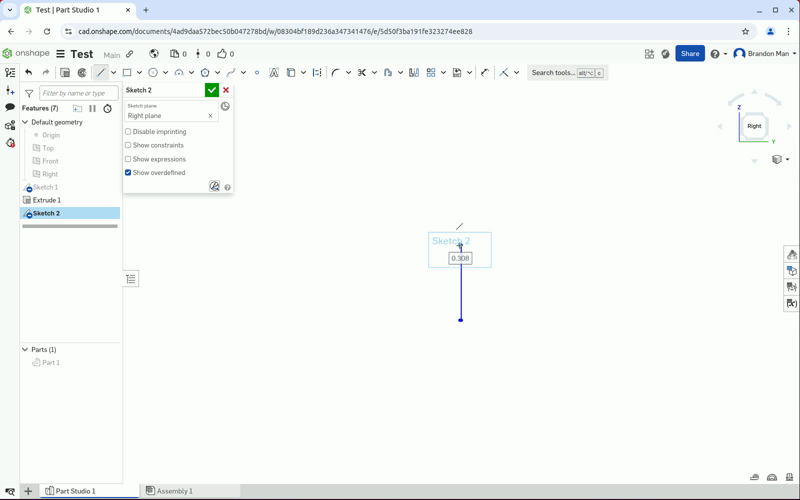
key_up(shift)
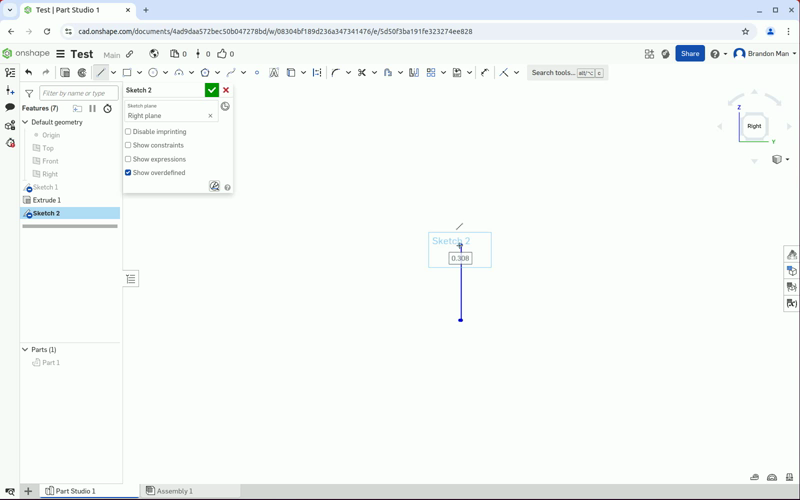
key_down(shift)
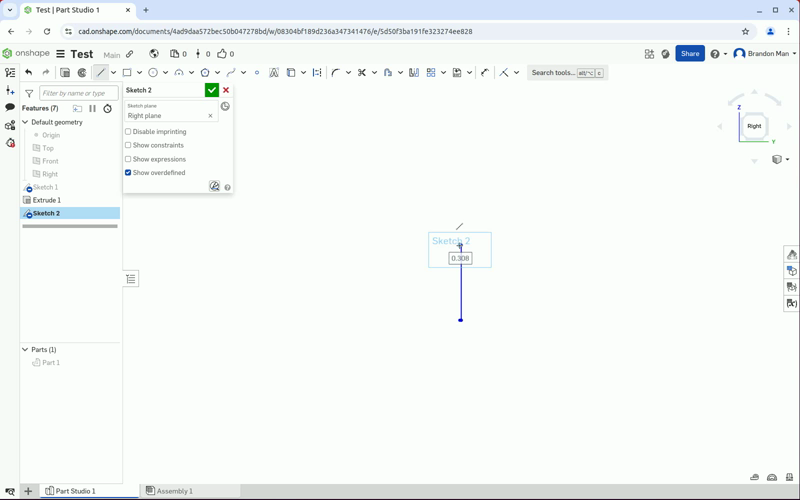
mouse_move(459, 320)
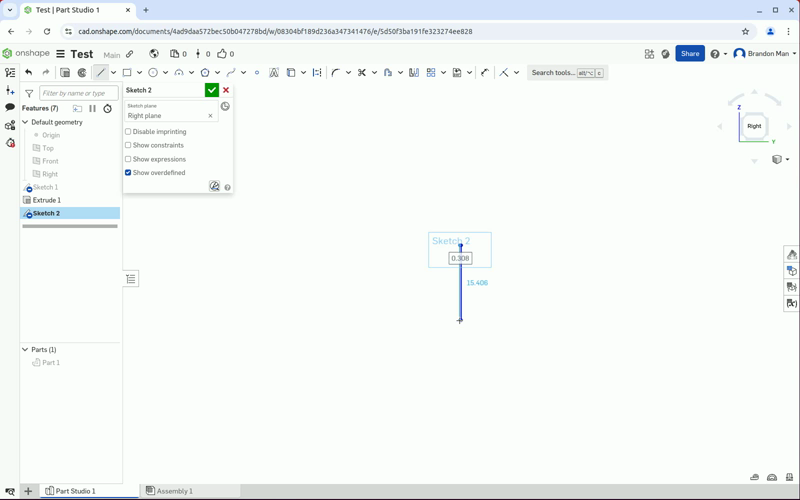
scroll(6)
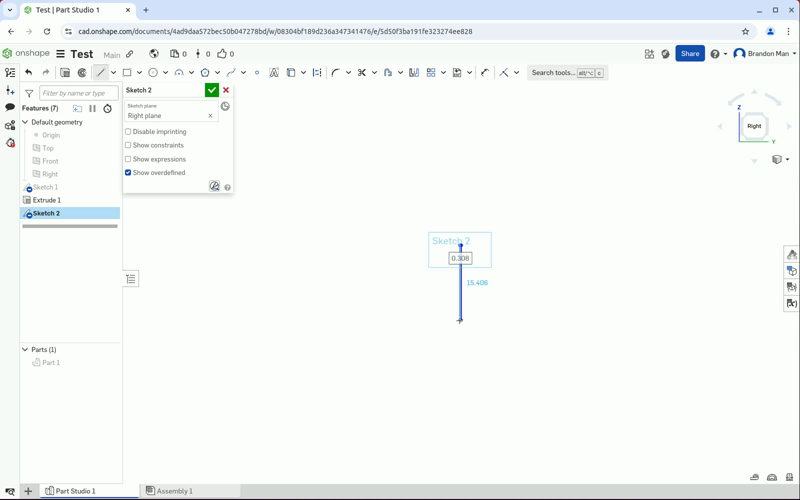
scroll(6)
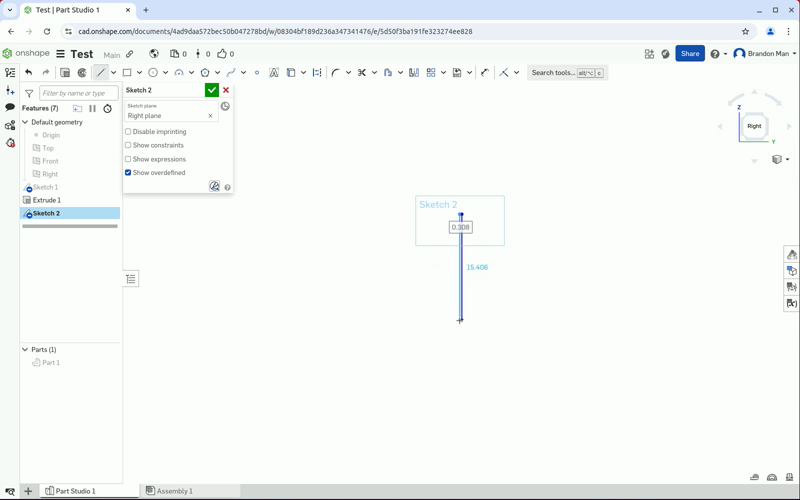
scroll(6)
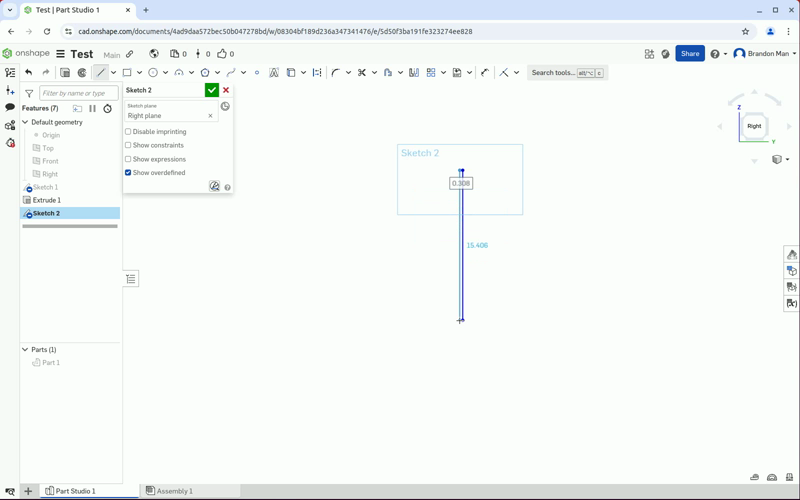
scroll(6)
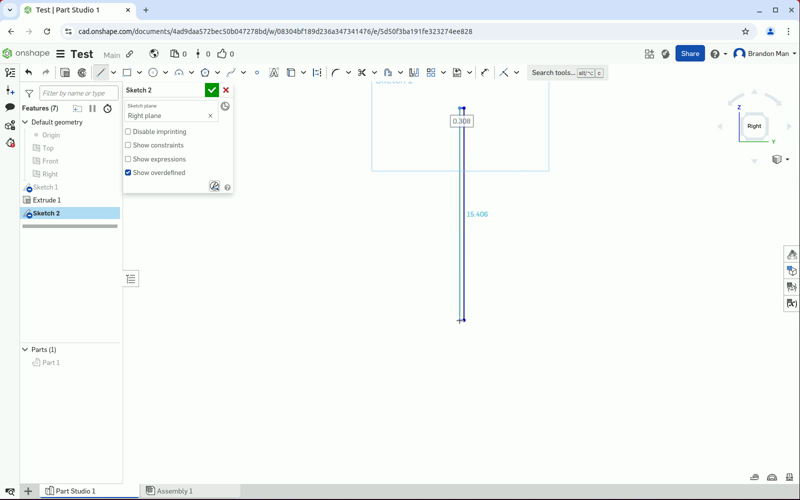
scroll(6)
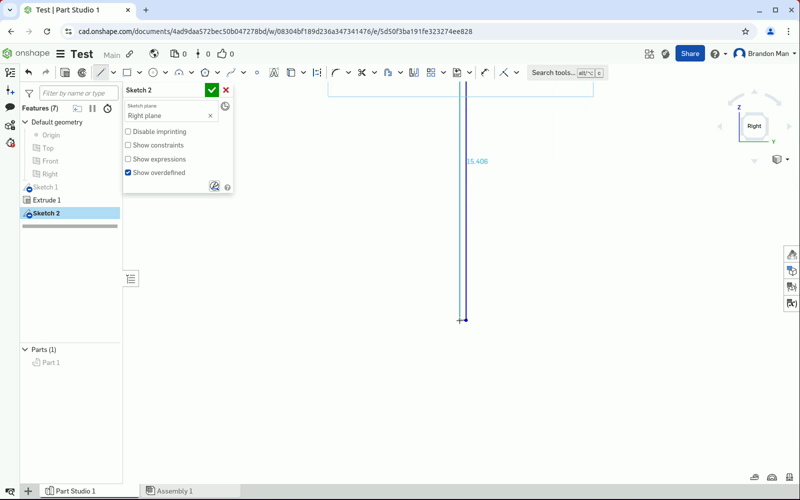
scroll(6)
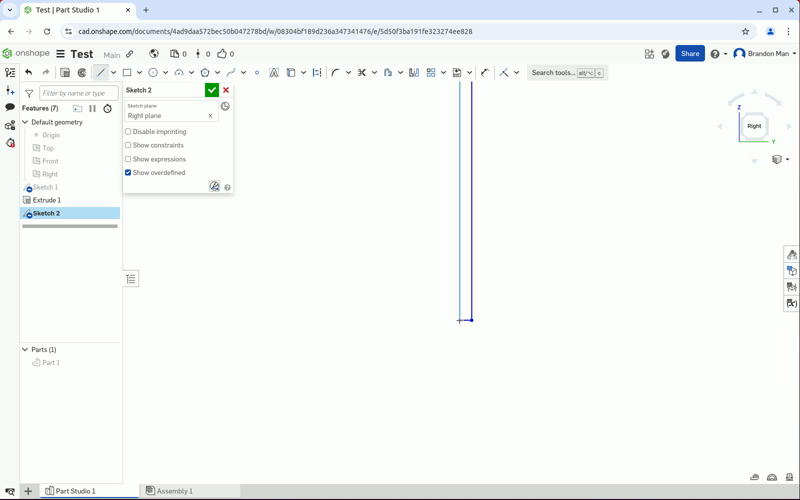
scroll(6)
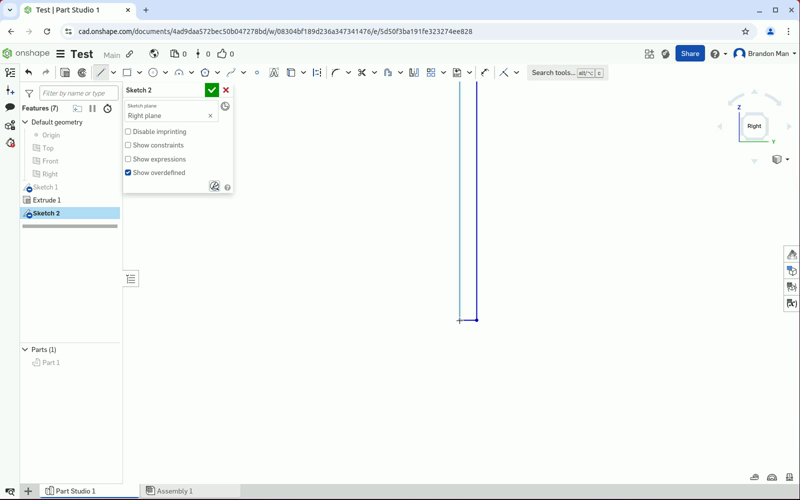
key_up(shift)
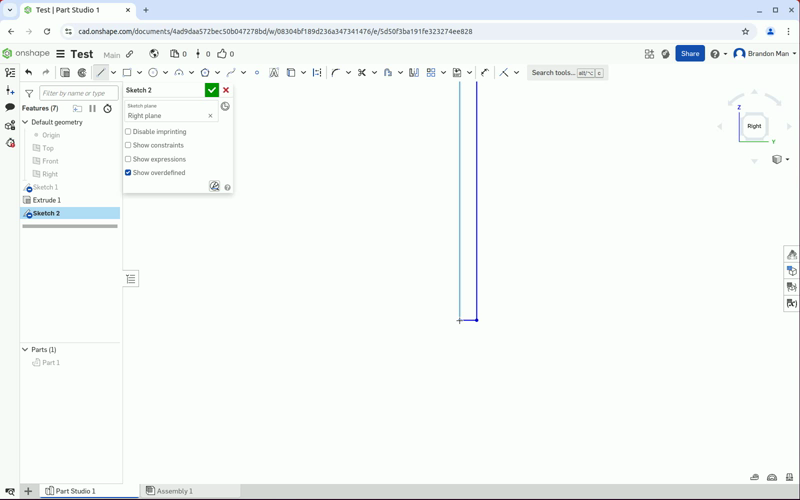
click(459, 320)
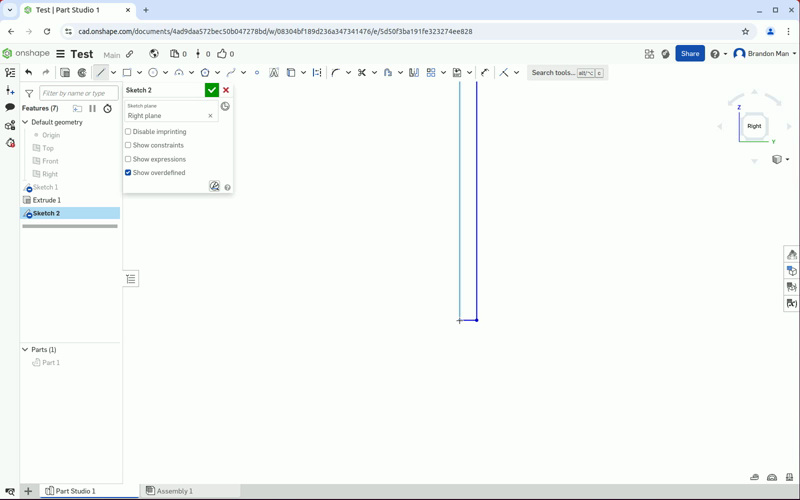
scroll(-6)
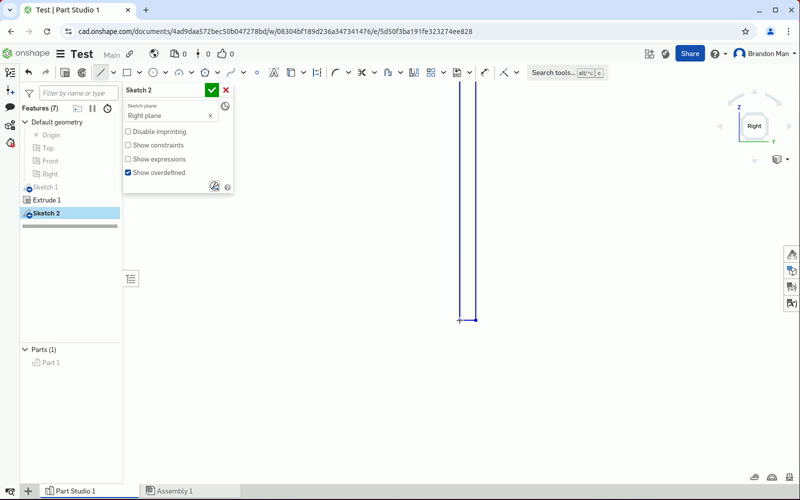
scroll(-6)
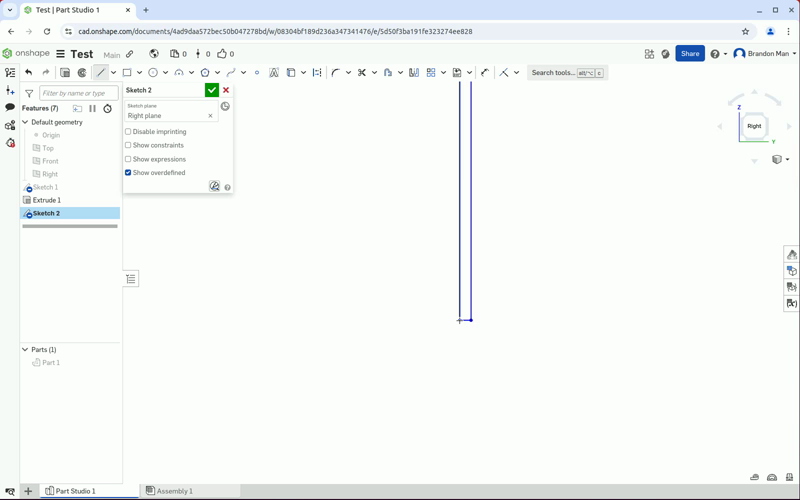
scroll(-6)
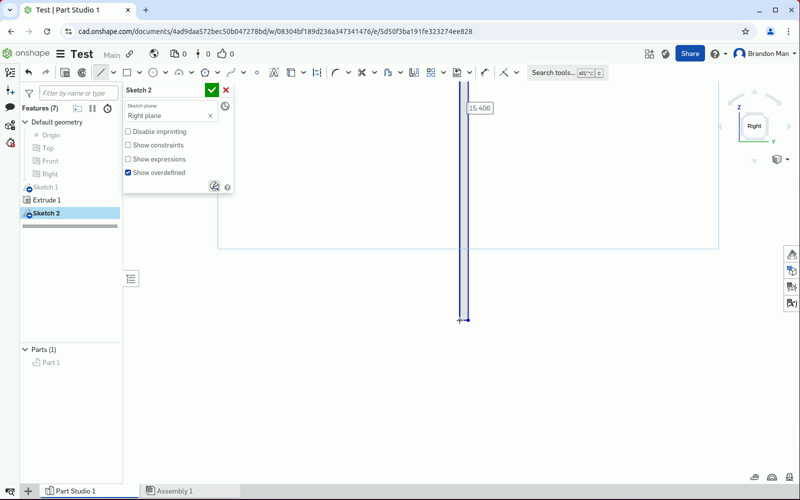
scroll(-6)
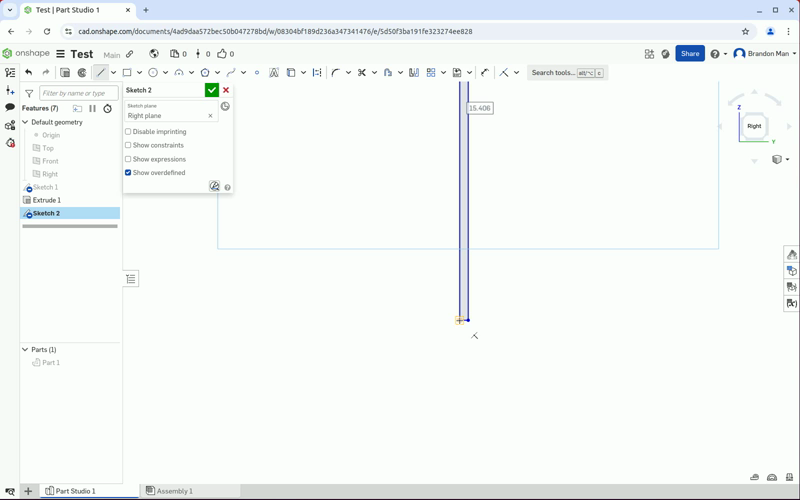
scroll(-6)
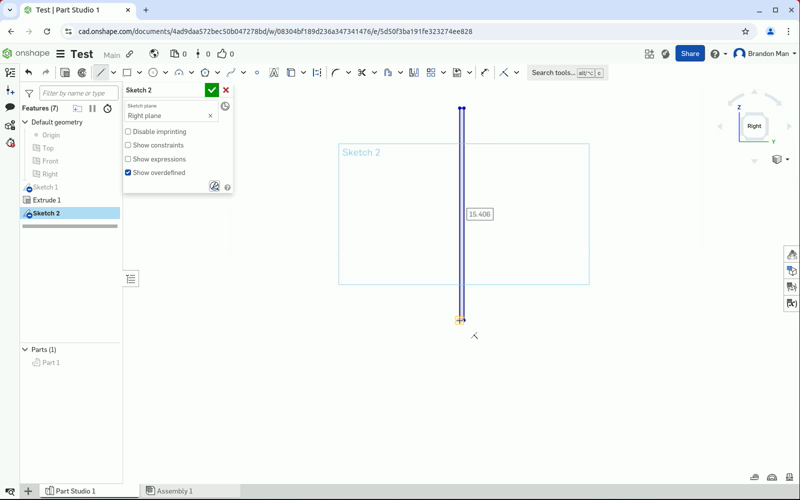
scroll(-6)
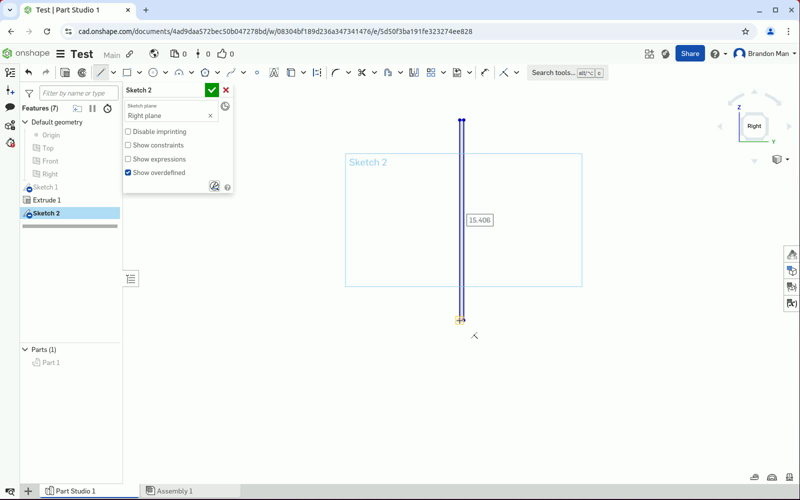
scroll(-6)
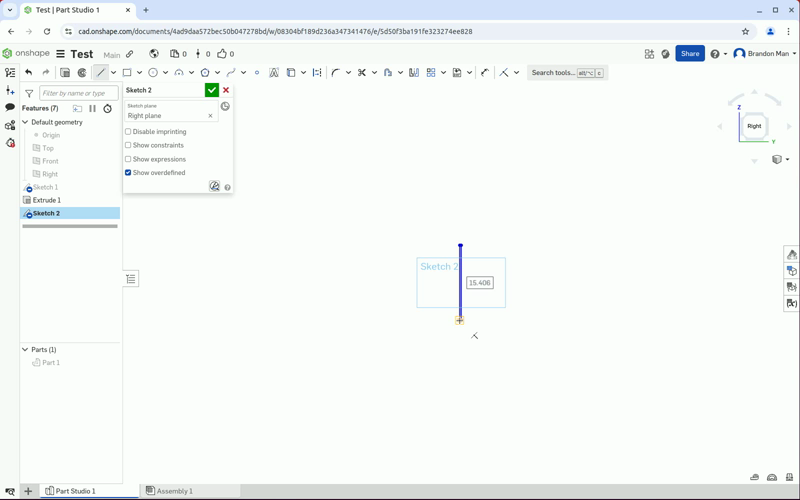
key(esc)
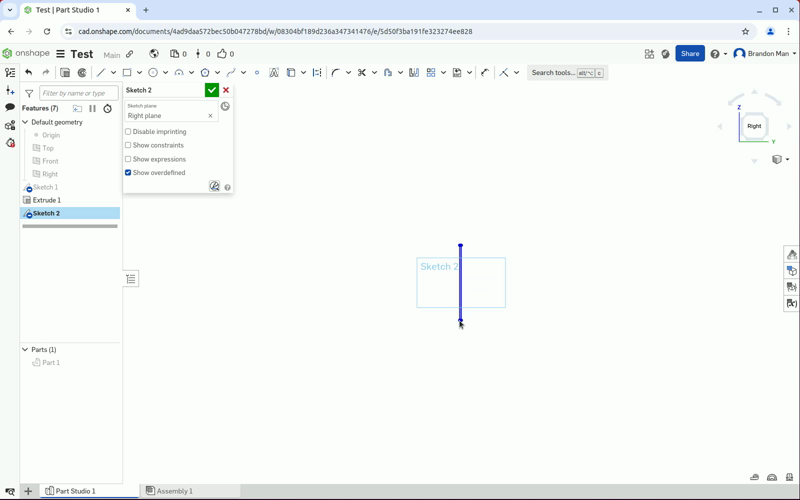
mouse_move(460, 267)
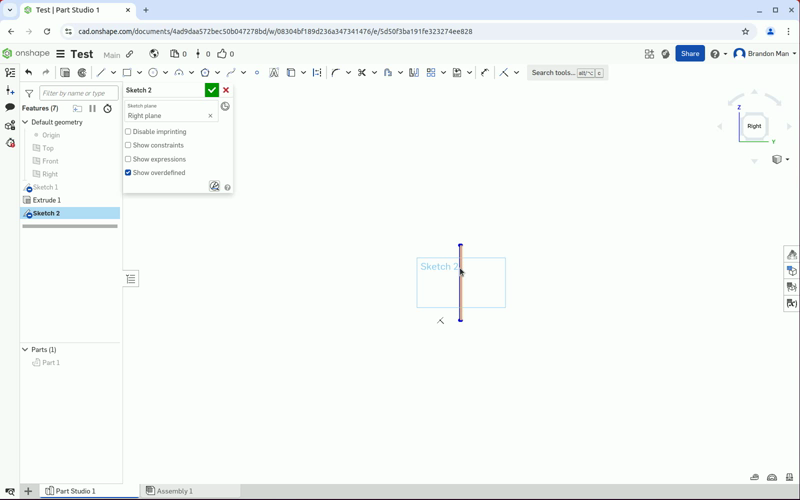
scroll(6)
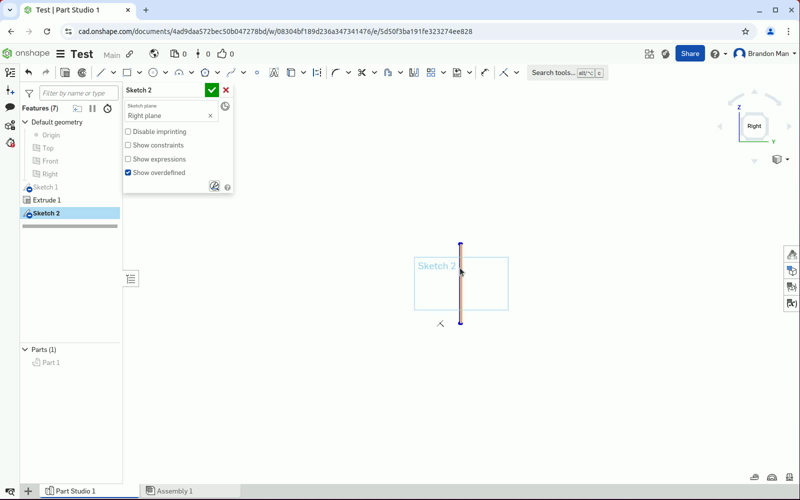
scroll(6)
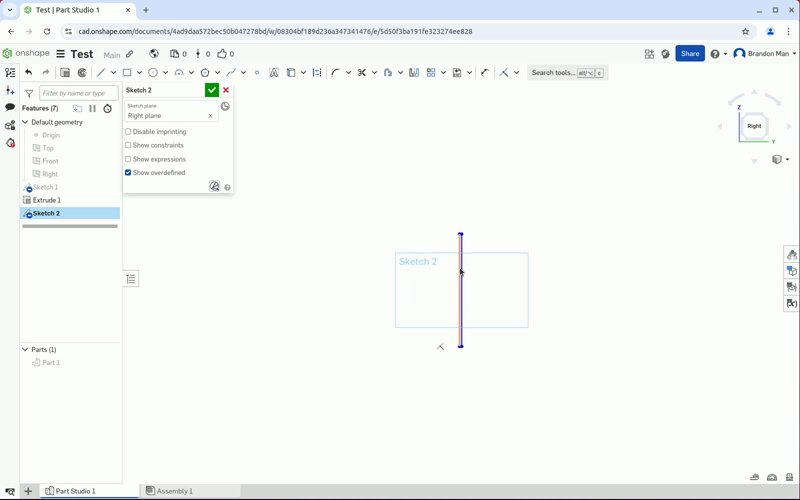
scroll(6)
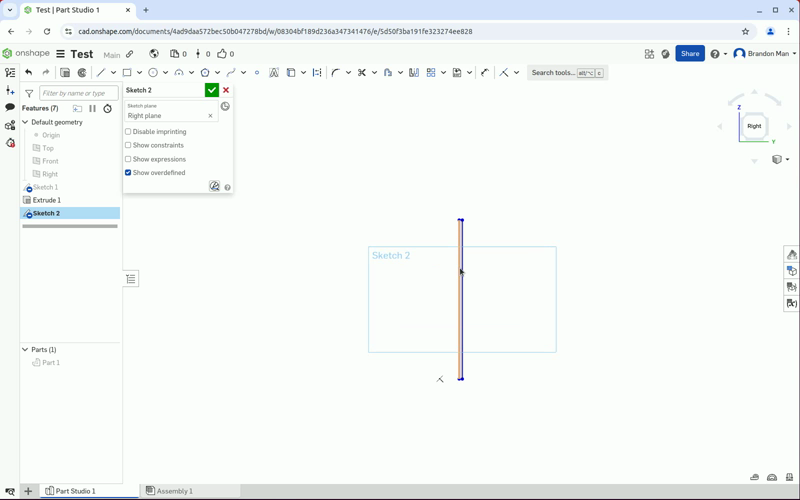
scroll(6)
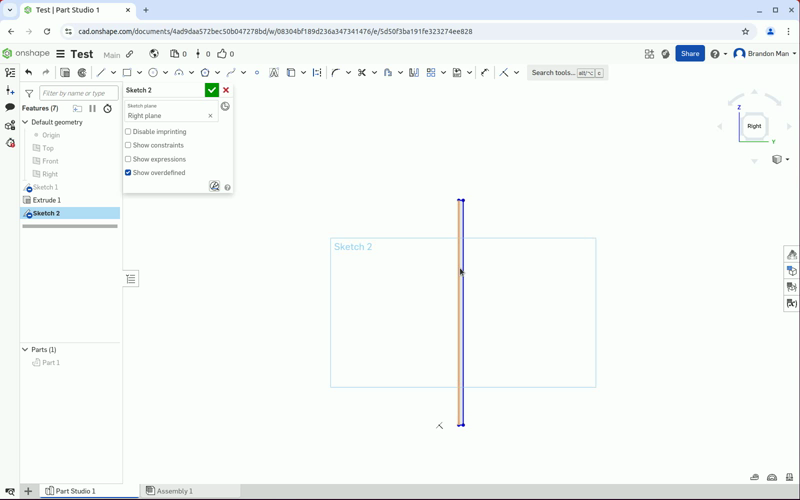
scroll(6)
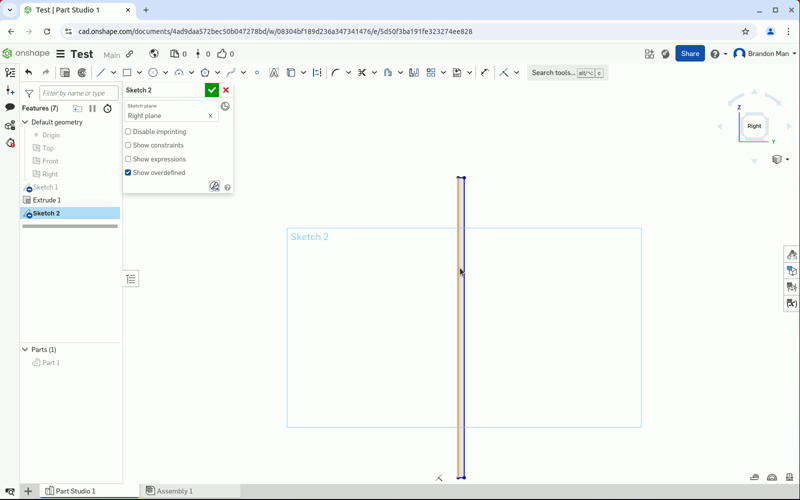
scroll(6)
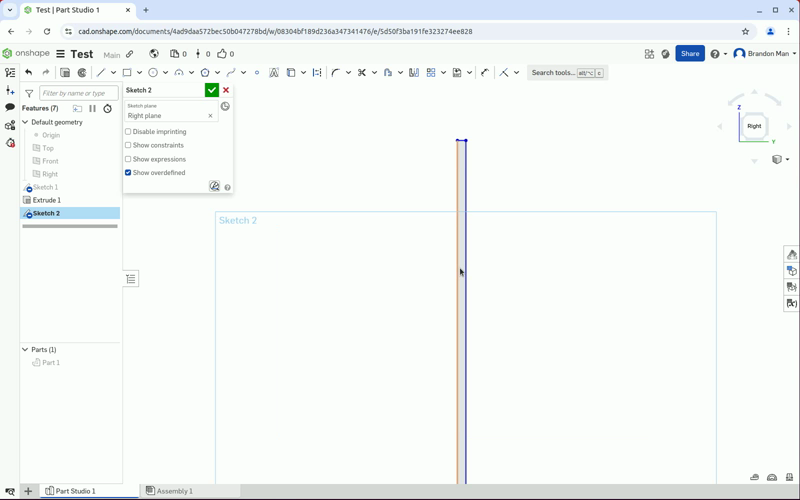
scroll(6)
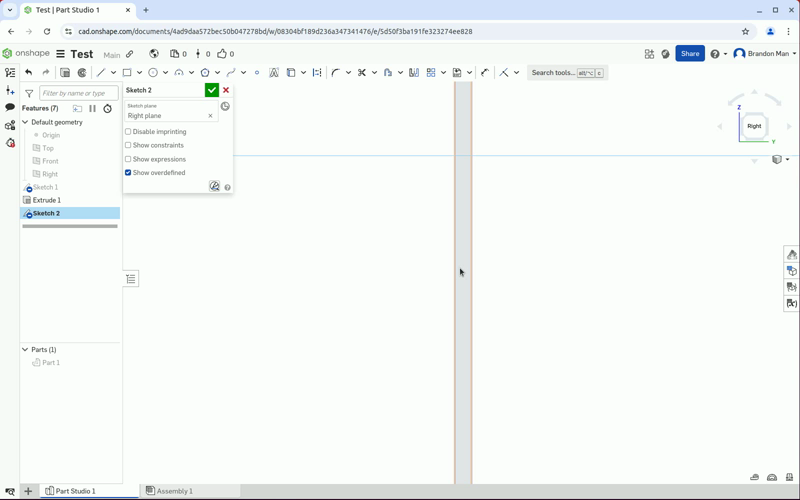
click(460, 267)
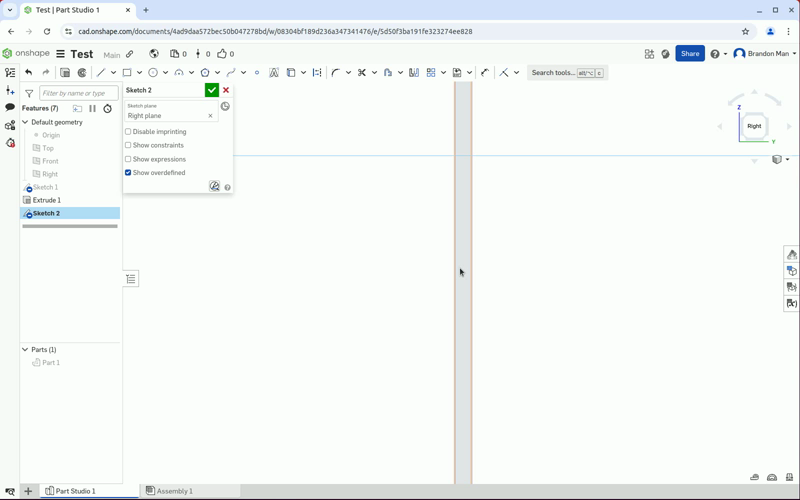
scroll(-6)
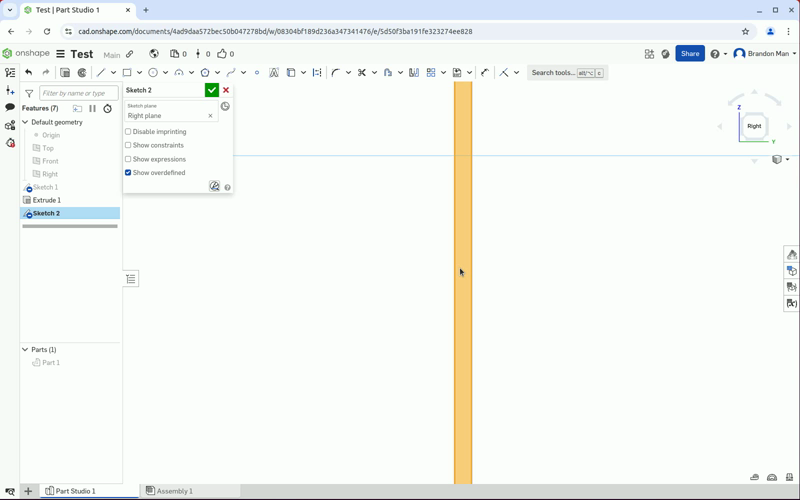
scroll(-6)
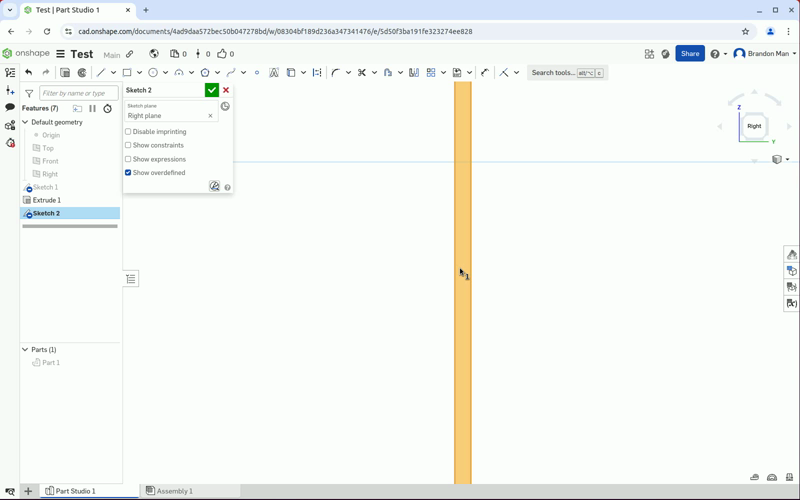
scroll(-6)
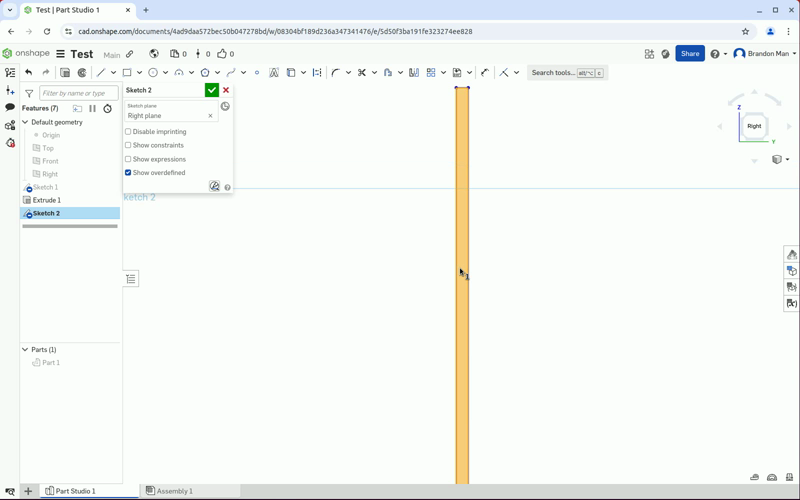
scroll(-6)
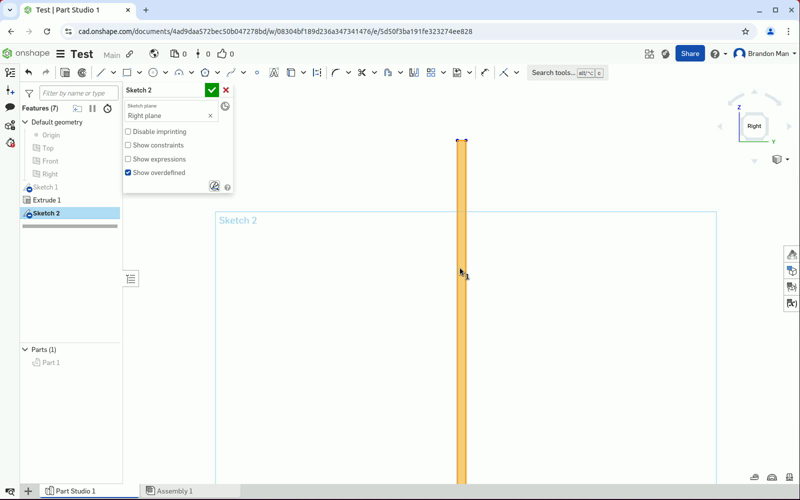
scroll(-6)
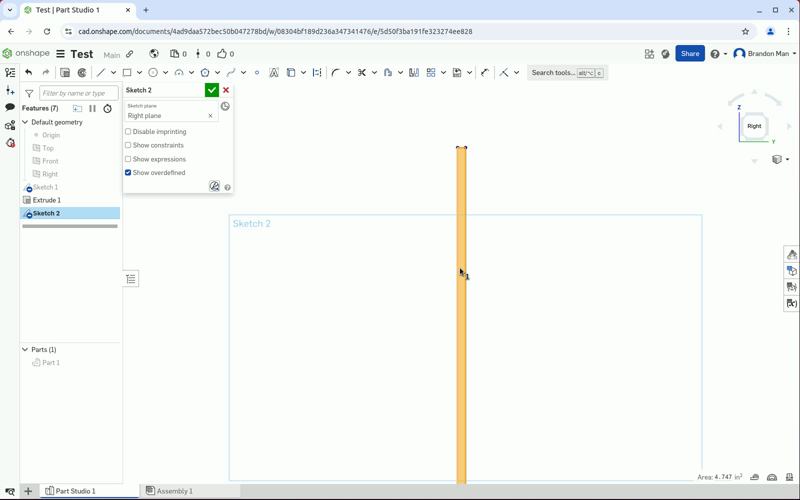
scroll(-6)
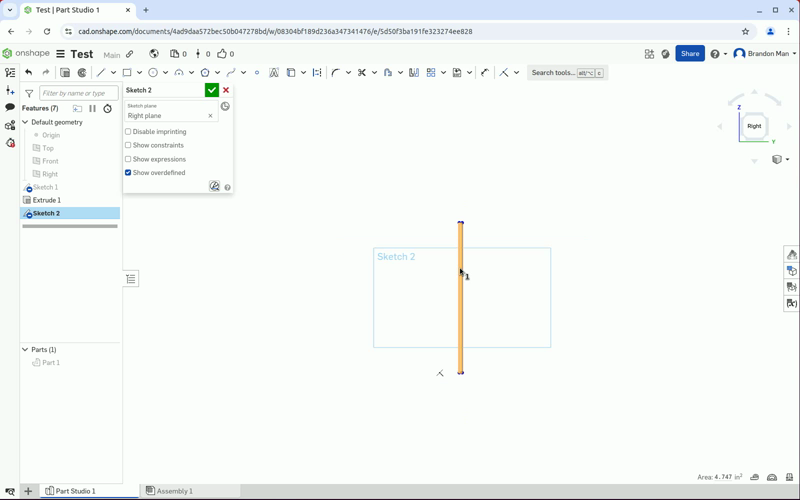
scroll(-6)
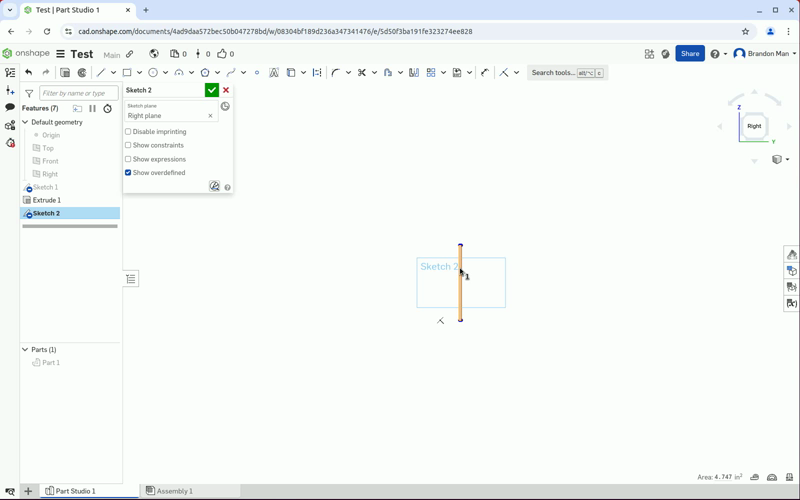
mouse_move(73, 352)
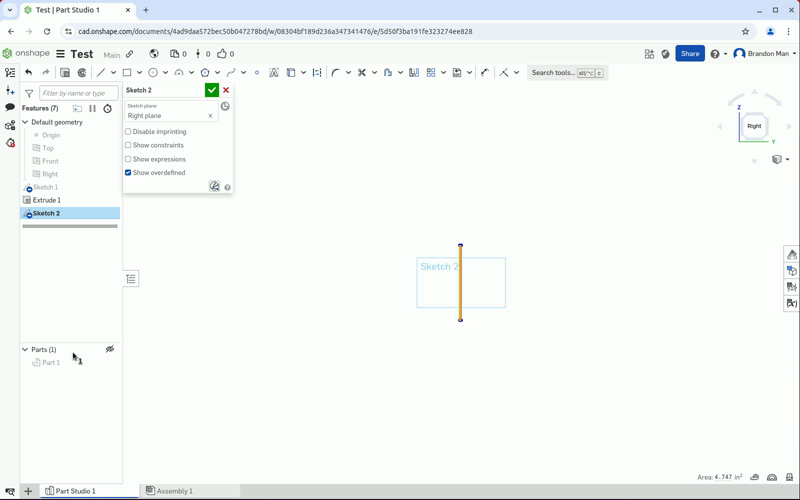
key(shift+y)
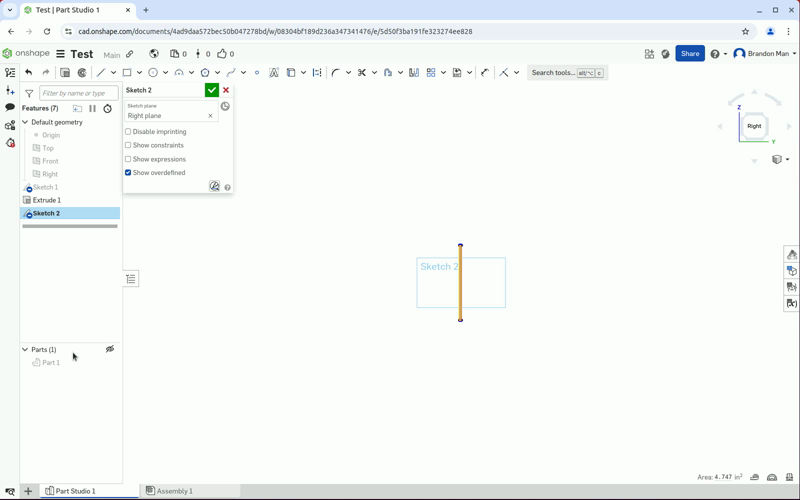
key(shift+e)
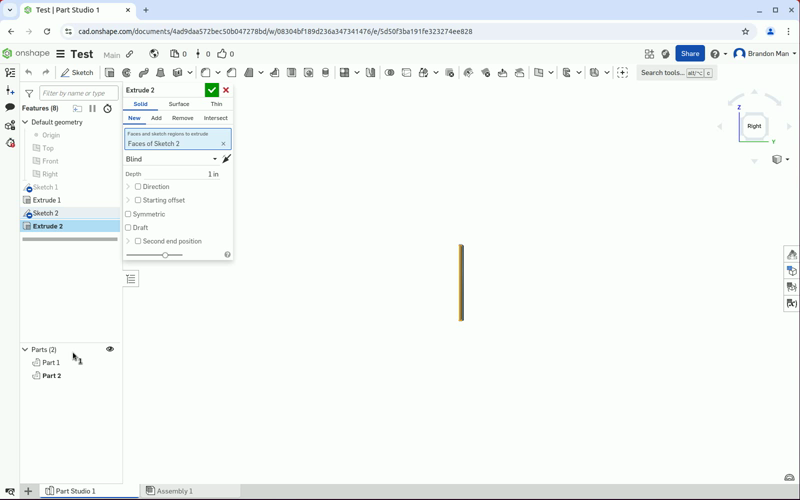
mouse_move(143, 106)
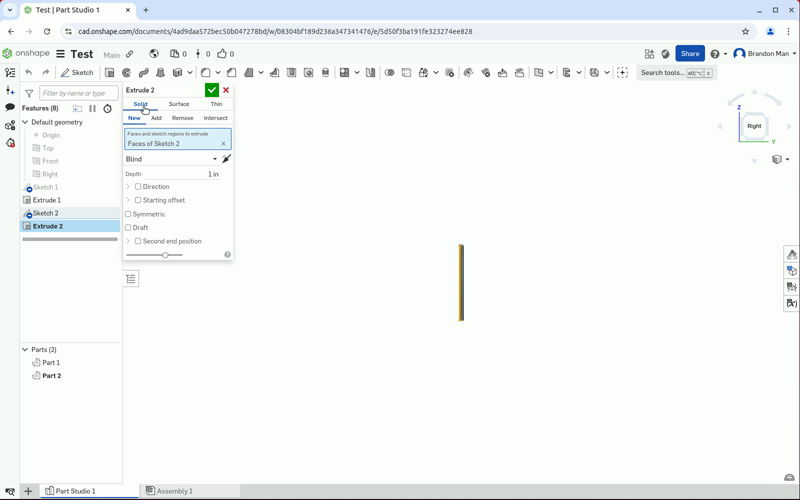
click(143, 106)
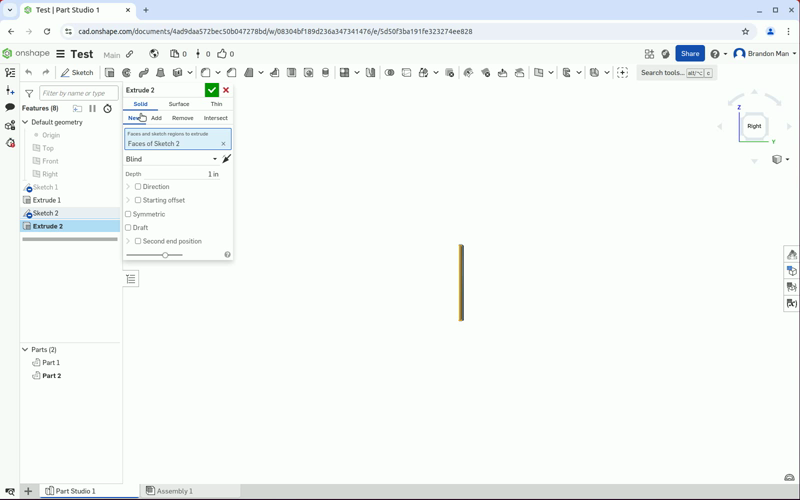
mouse_move(137, 120)
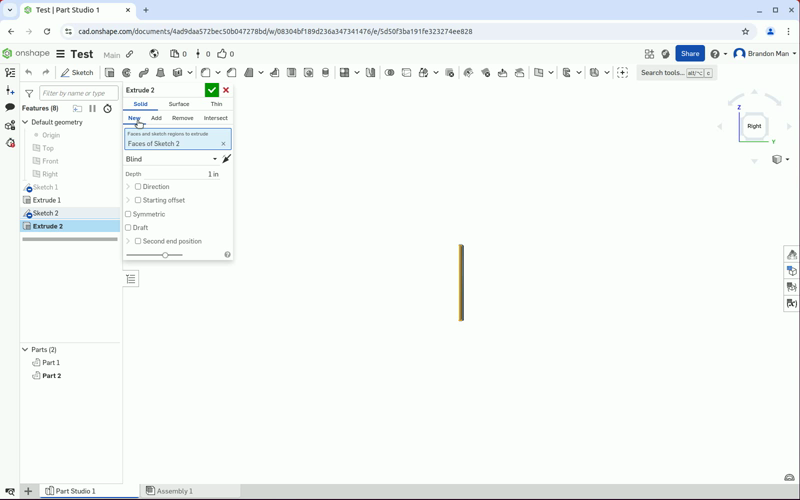
click(137, 120)
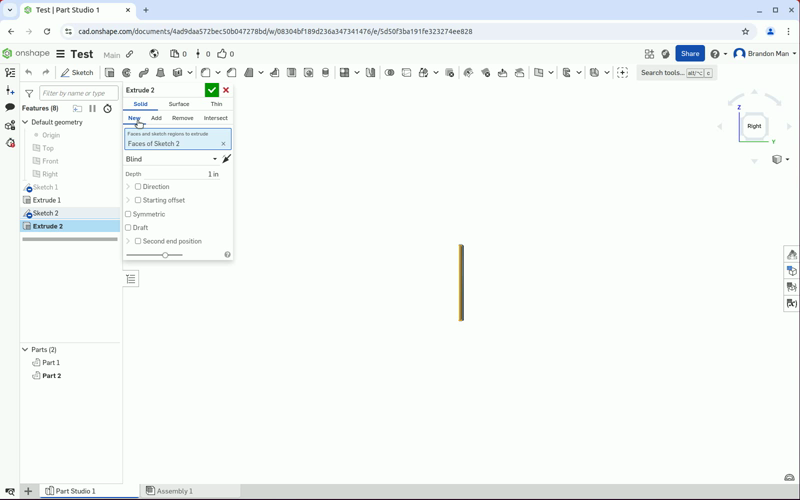
key(tab, 4)
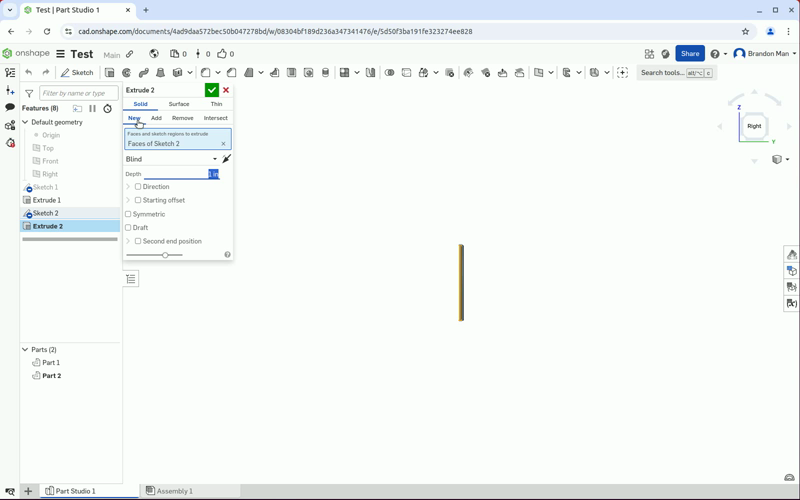
text(23.108)
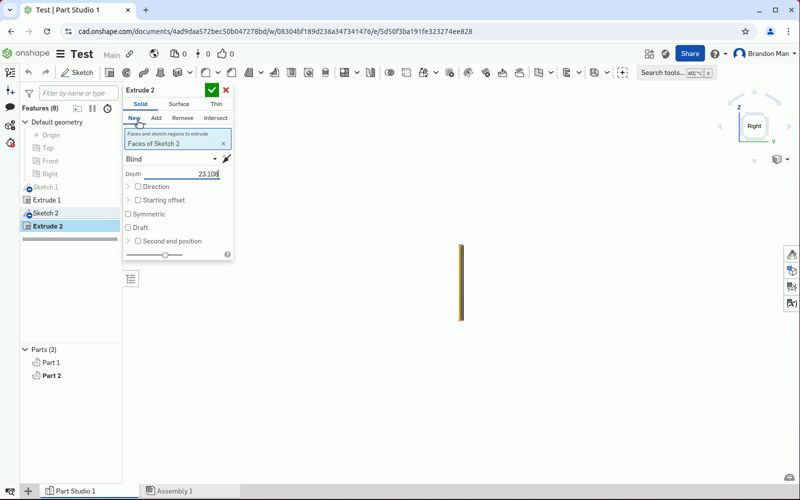
key(enter)
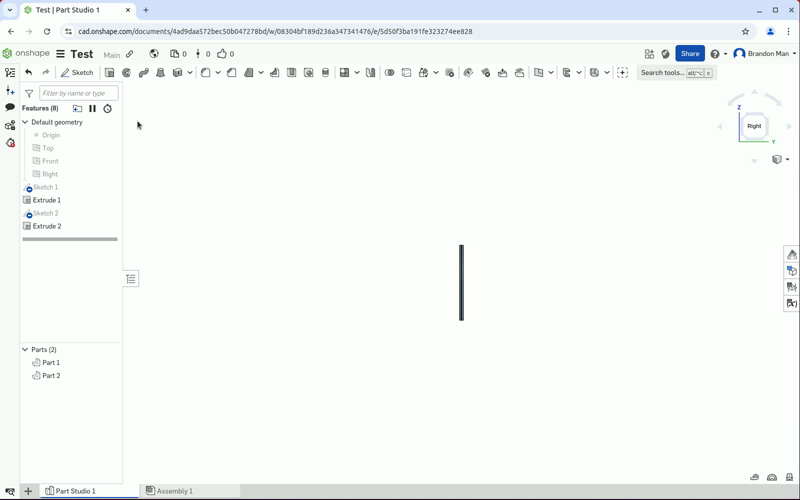
key(shift+h)
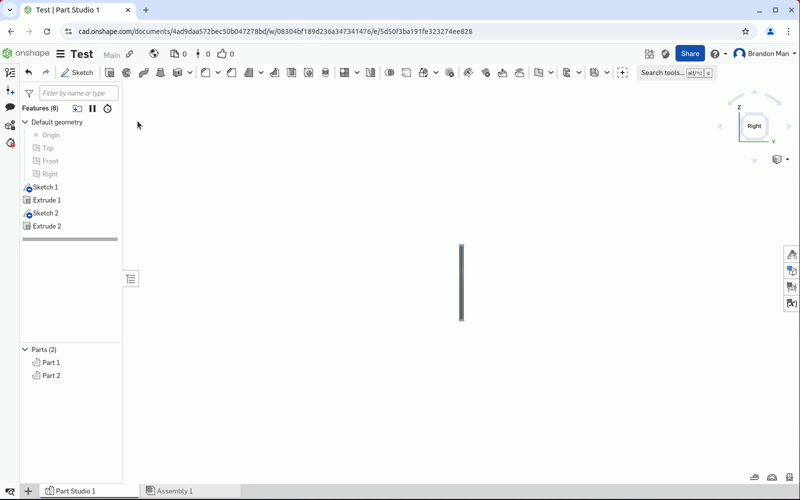
key(shift+h)
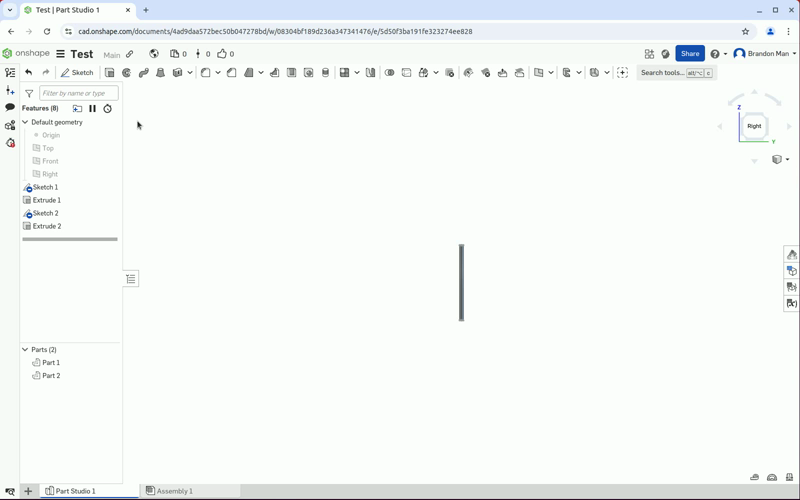
key(shift+7)
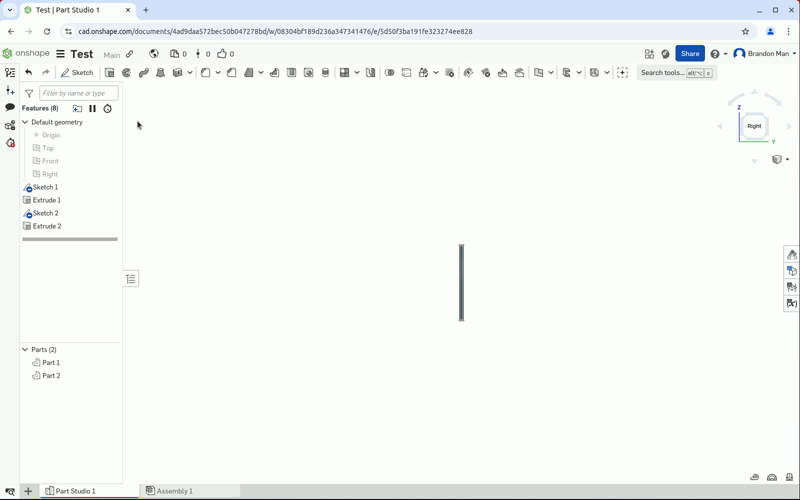
key(right, 2)
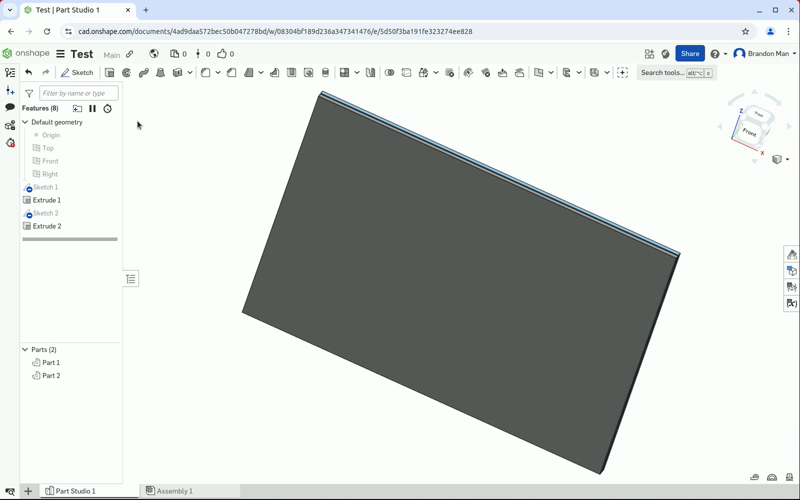
key(down, 2)
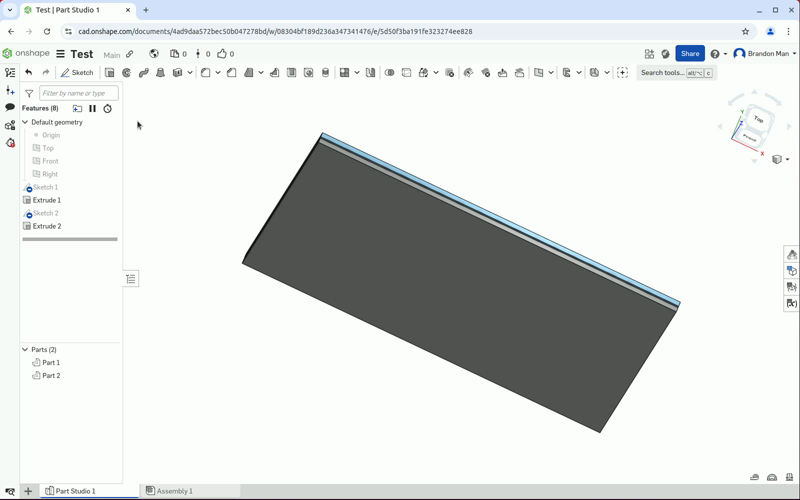
key(up, 2)
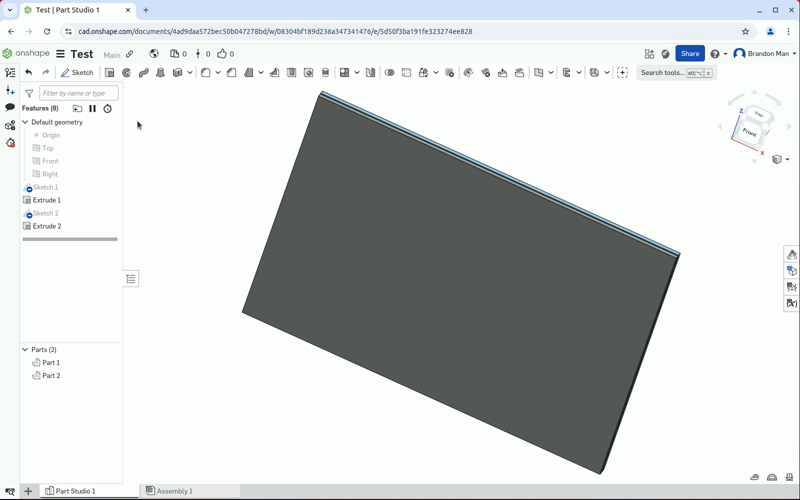
key(left, 2)
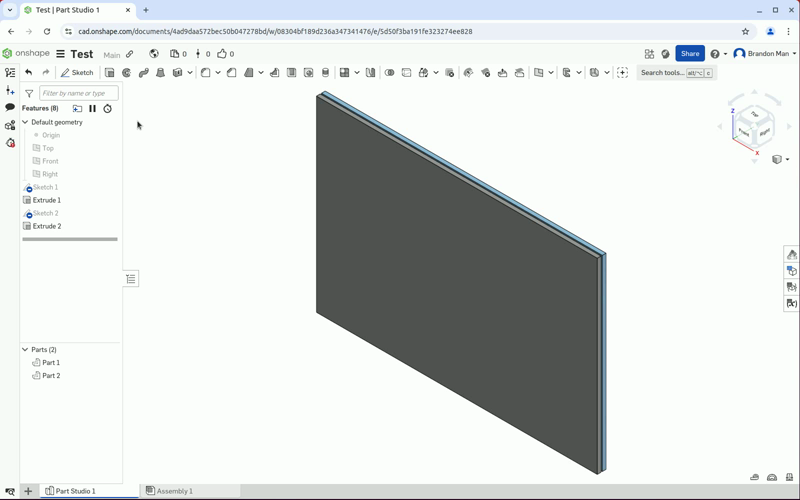
mouse_move(73, 189)
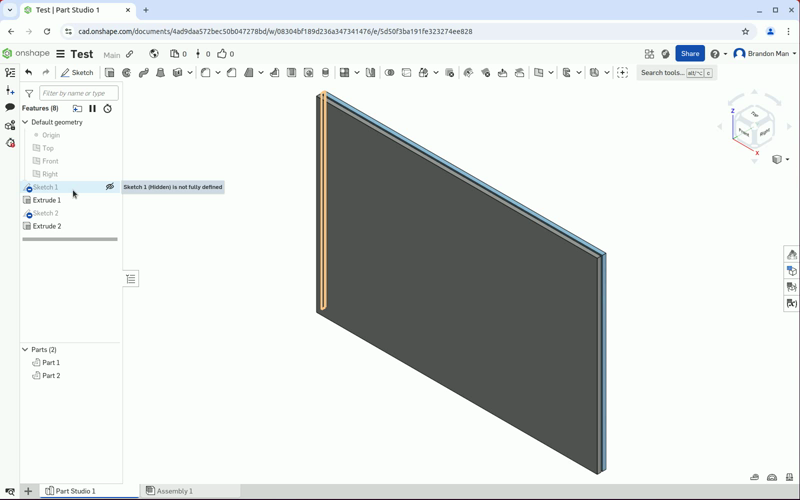
click(73, 189)